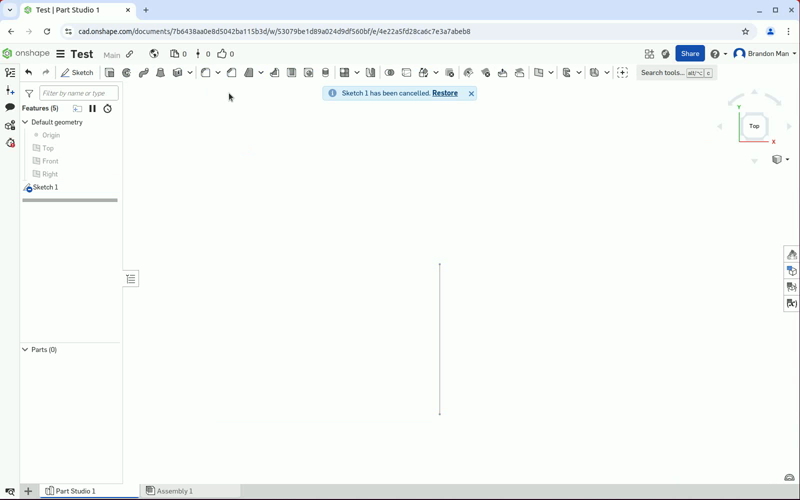
key(shift+h)
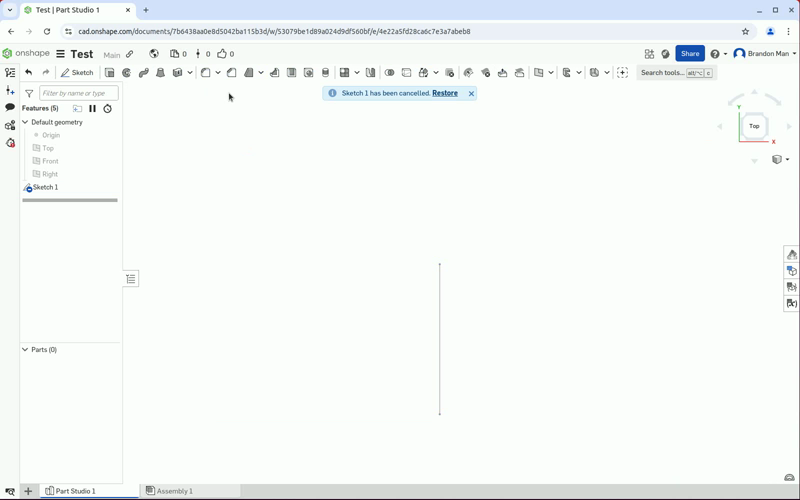
key(shift+s)
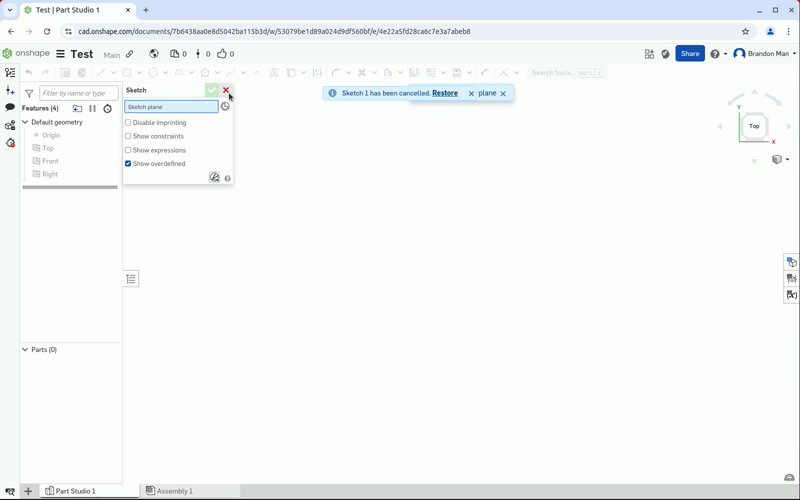
mouse_move(73, 150)
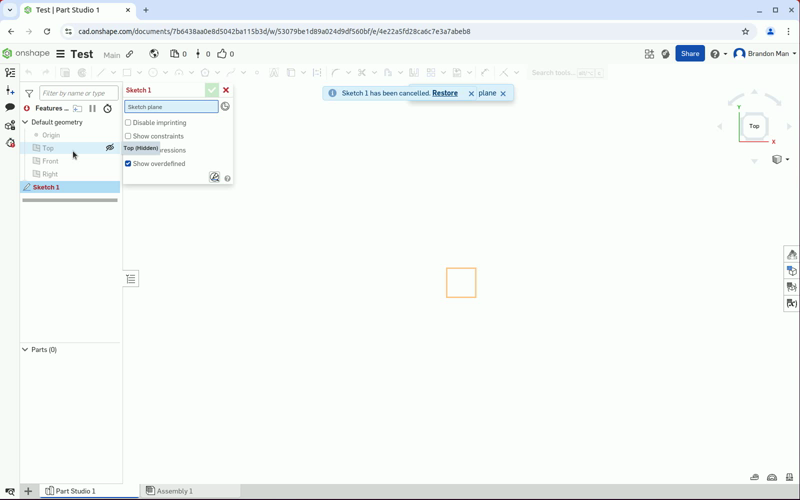
click(73, 150)
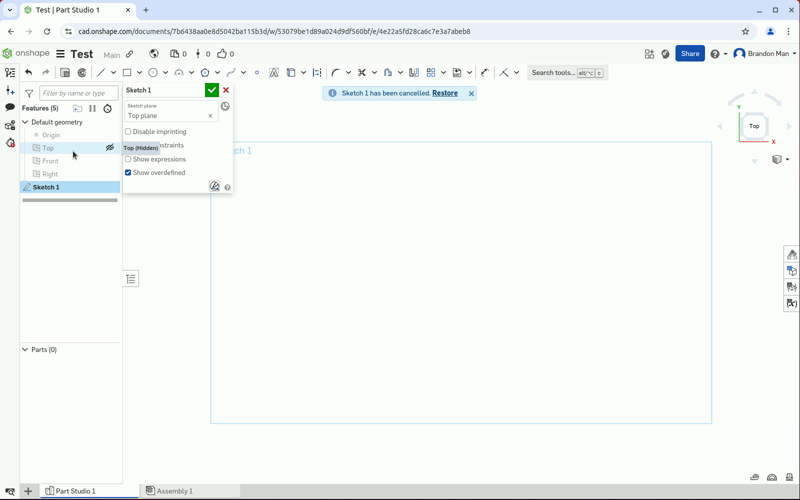
mouse_move(73, 352)
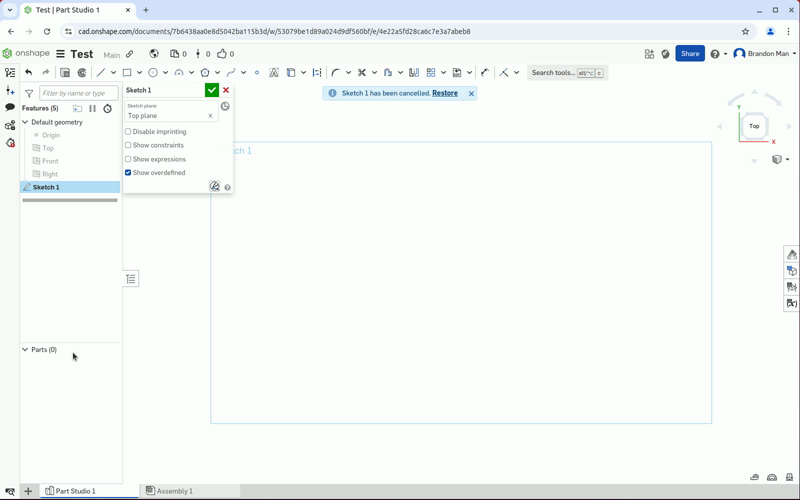
key(y)
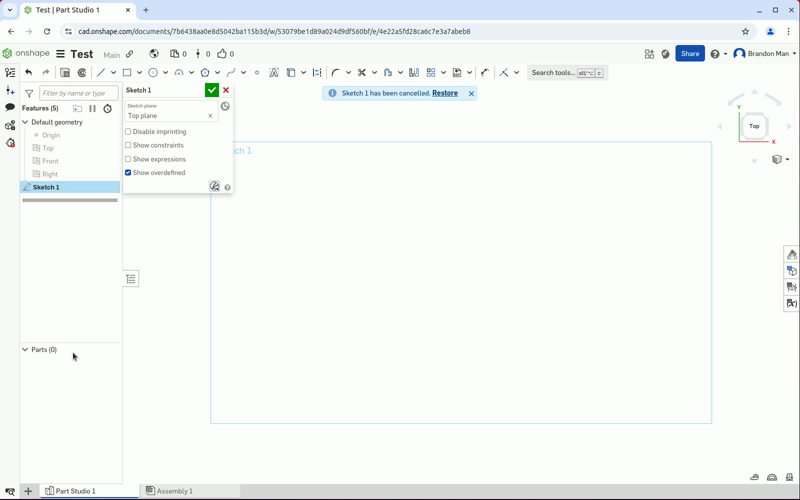
key(l)
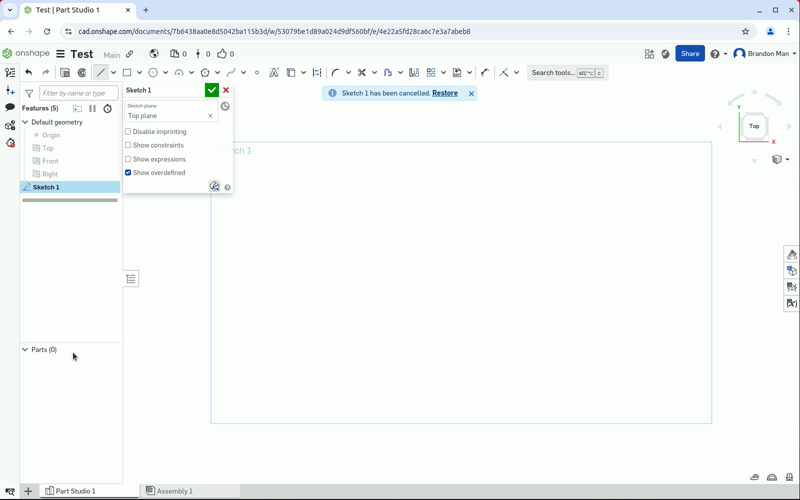
key_down(shift)
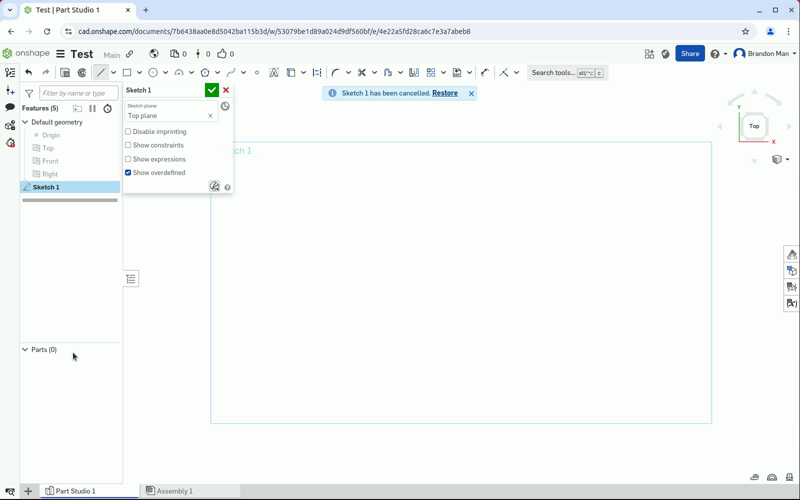
mouse_move(460, 282)
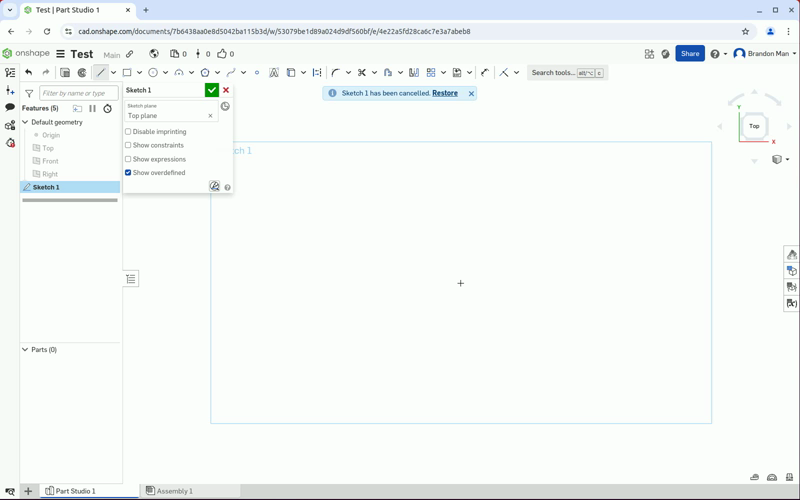
click(460, 282)
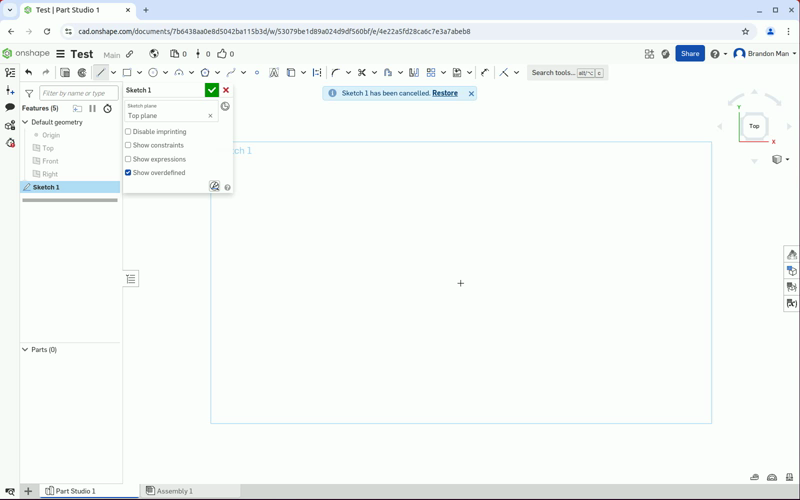
key_up(shift)
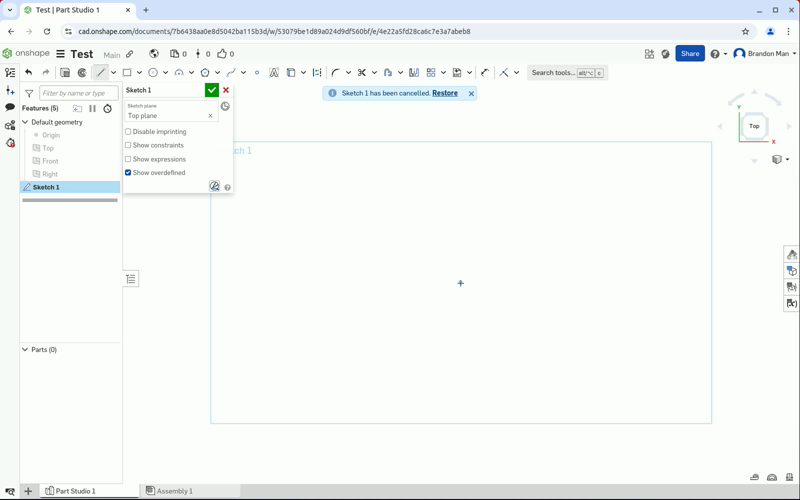
key_down(shift)
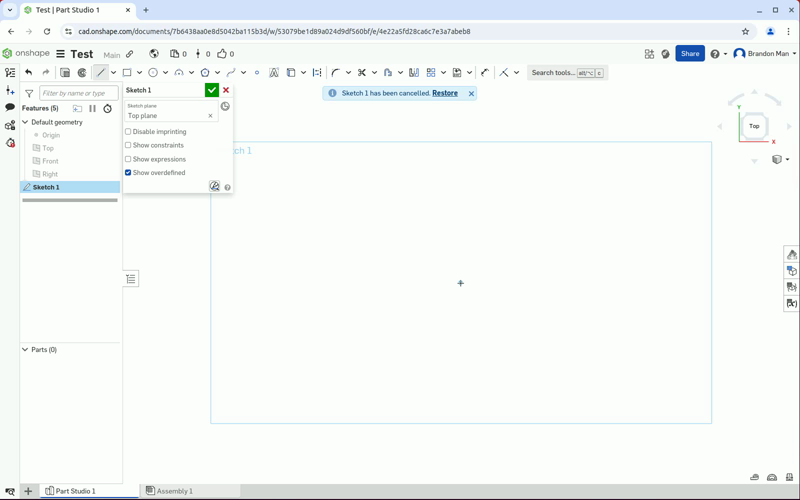
mouse_move(573, 282)
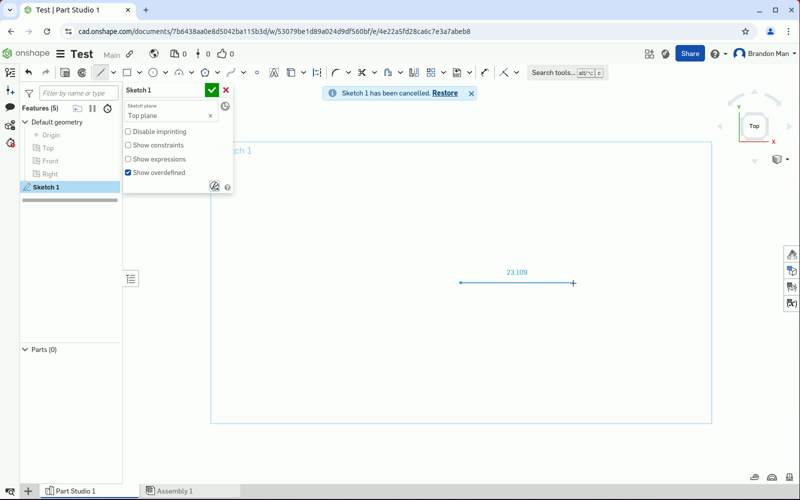
click(573, 282)
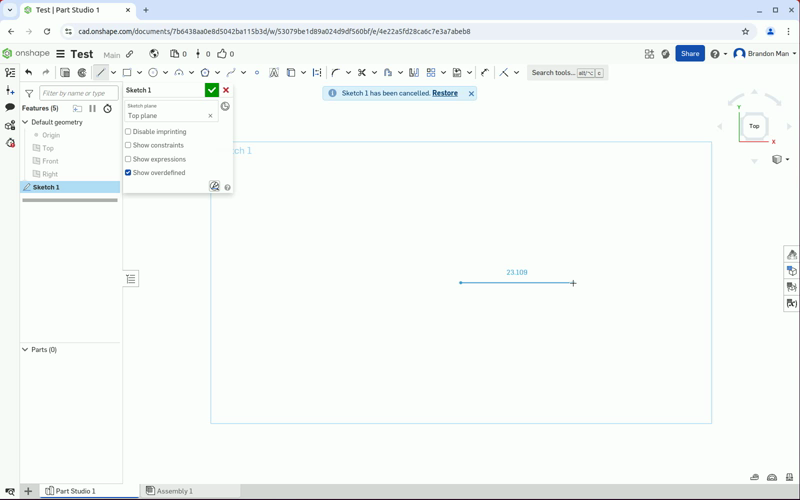
key_up(shift)
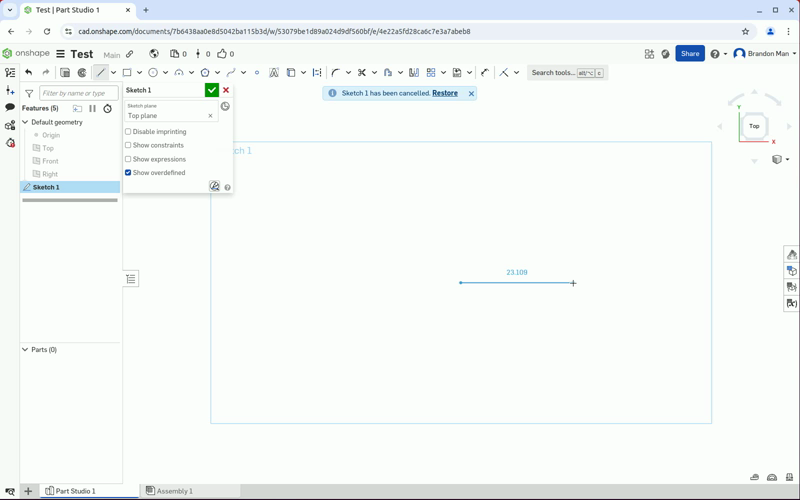
key_down(shift)
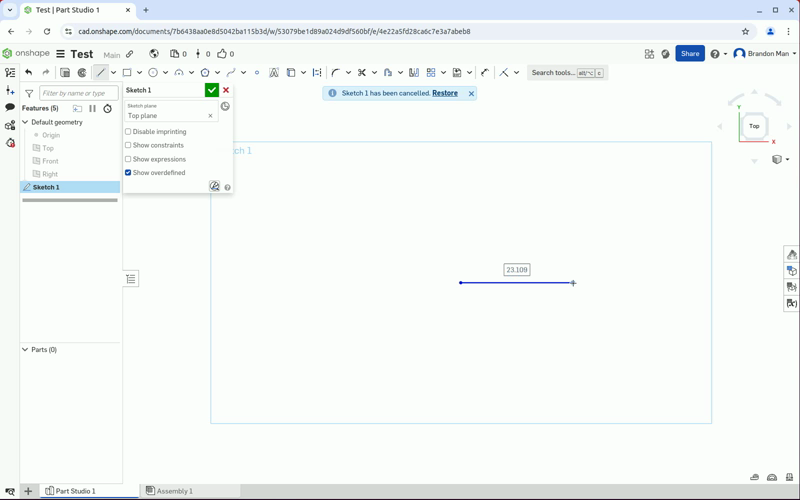
mouse_move(573, 170)
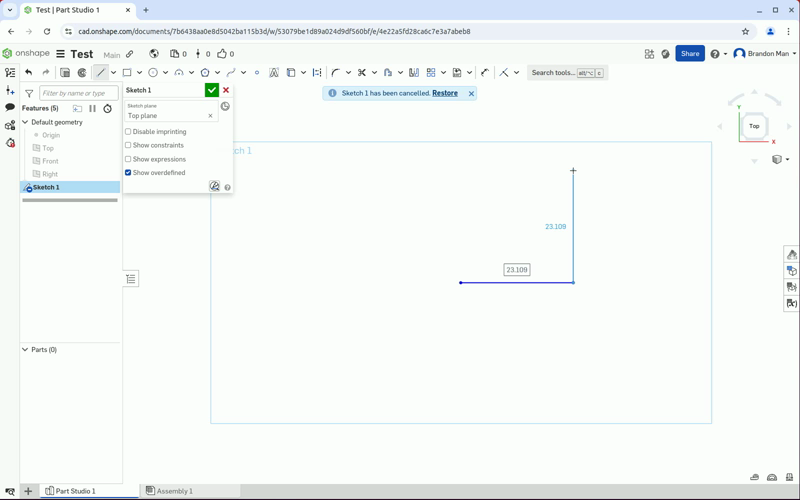
click(573, 170)
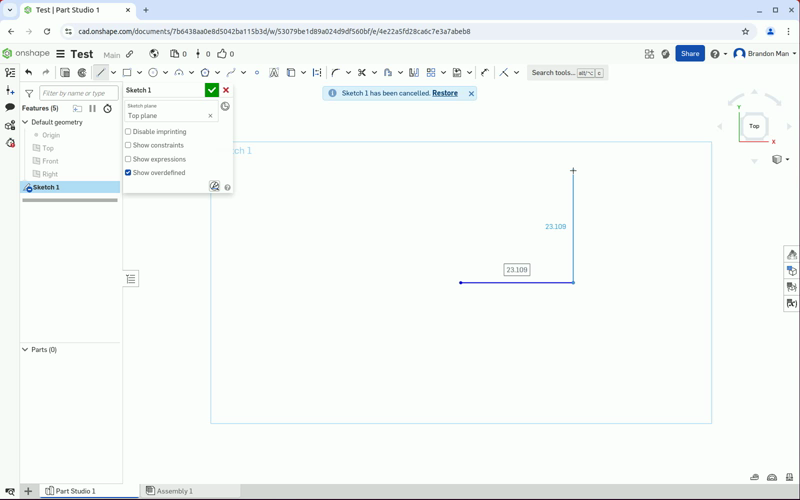
key_up(shift)
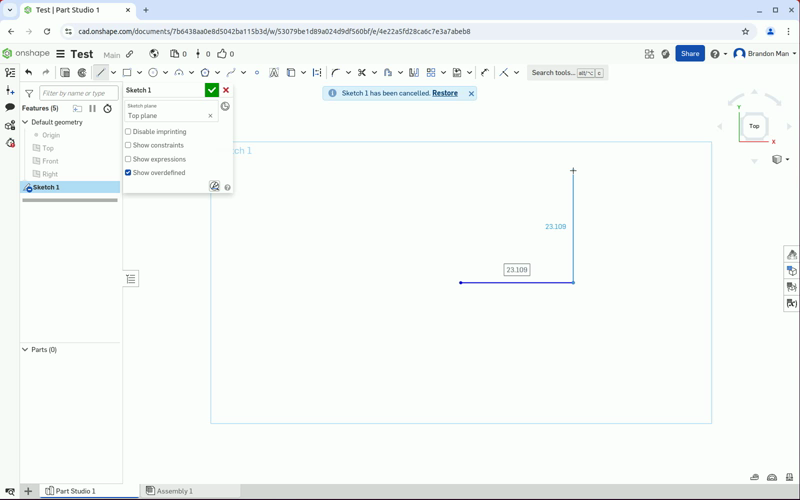
key_down(shift)
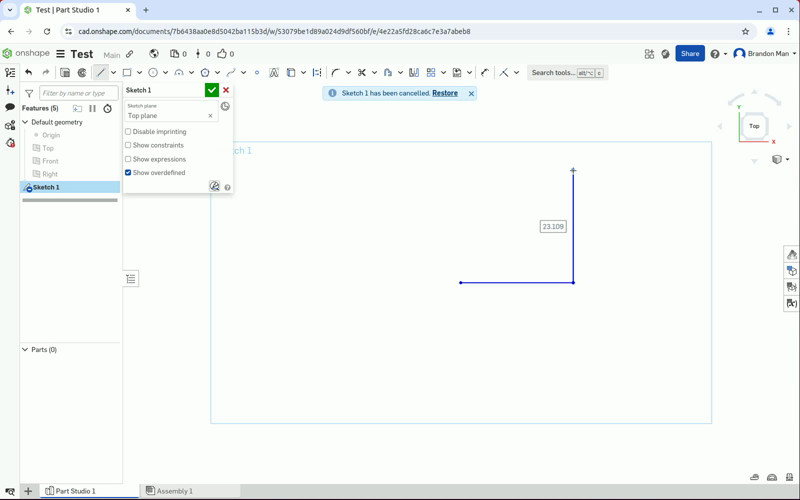
mouse_move(460, 170)
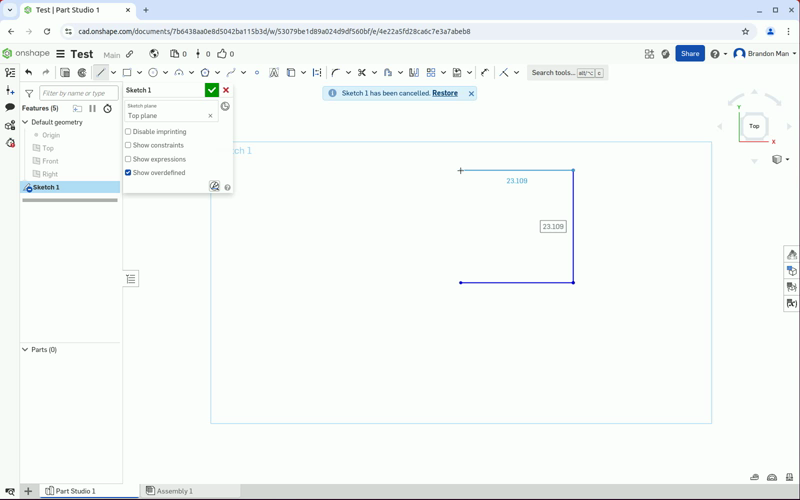
click(460, 170)
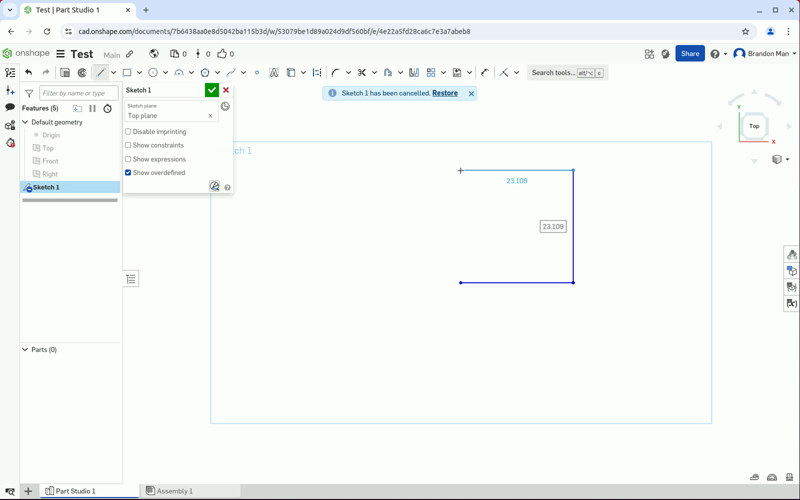
key_up(shift)
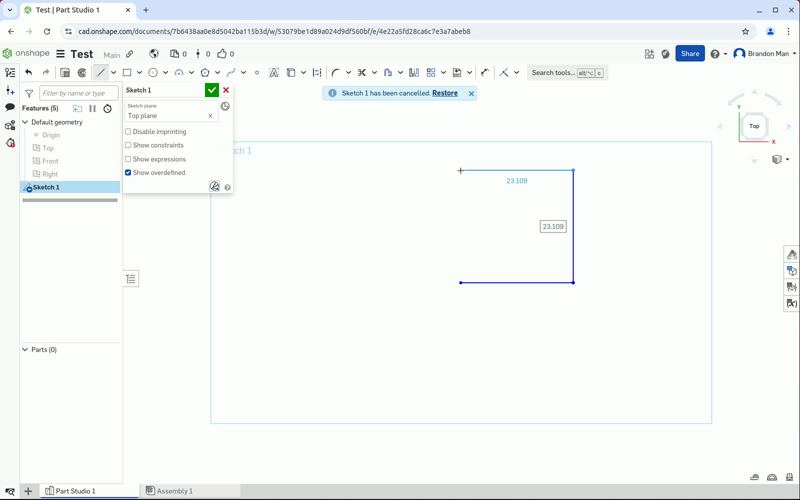
key_down(shift)
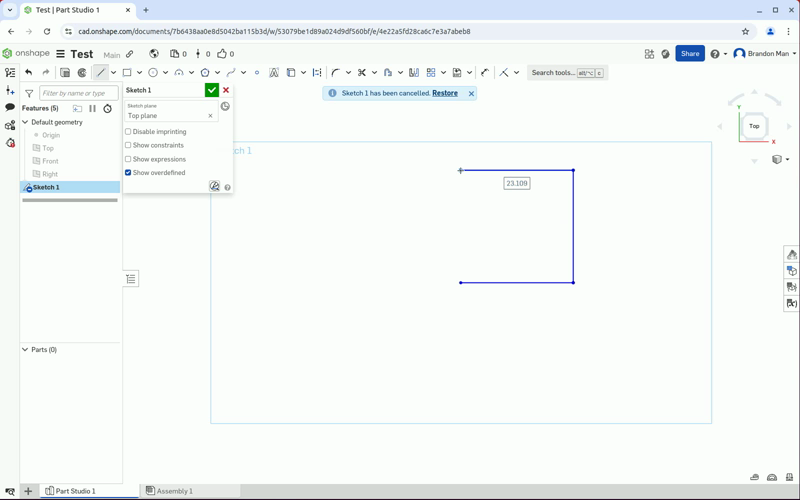
mouse_move(460, 282)
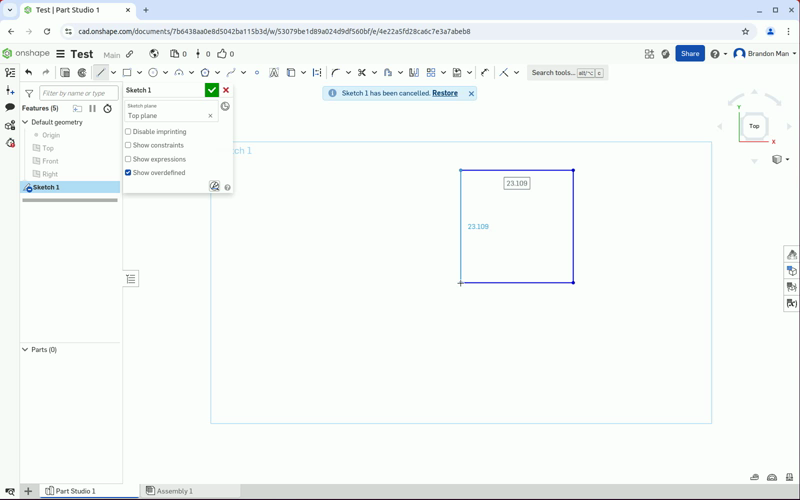
key_up(shift)
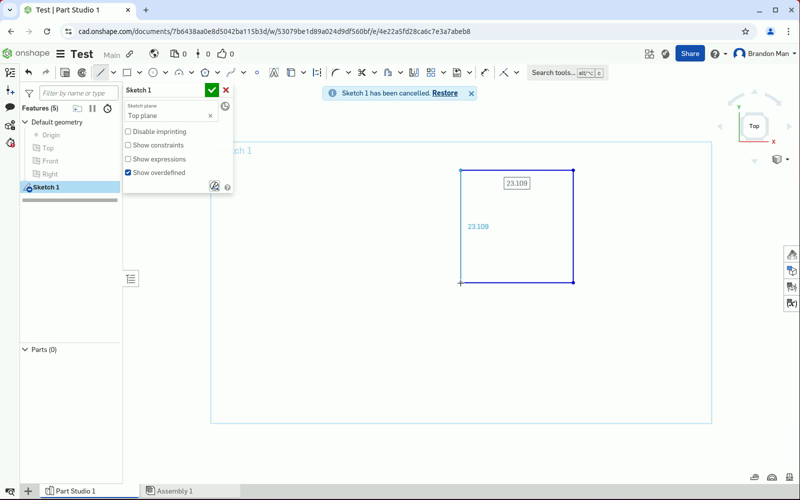
click(460, 282)
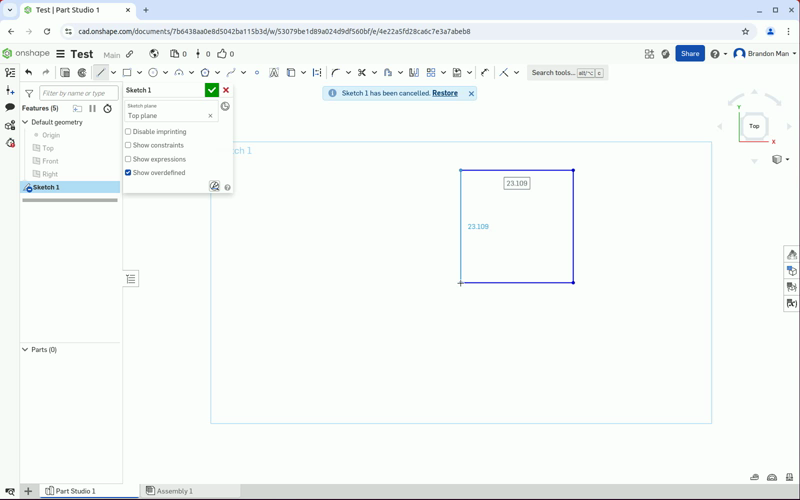
key(esc)
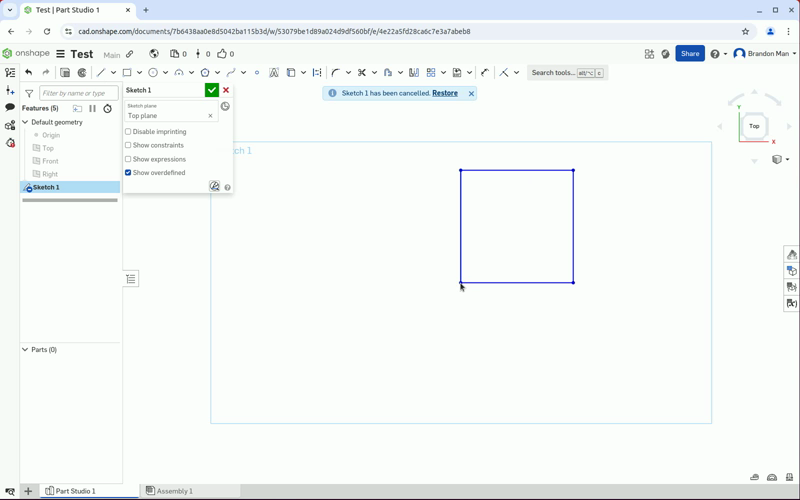
key(l)
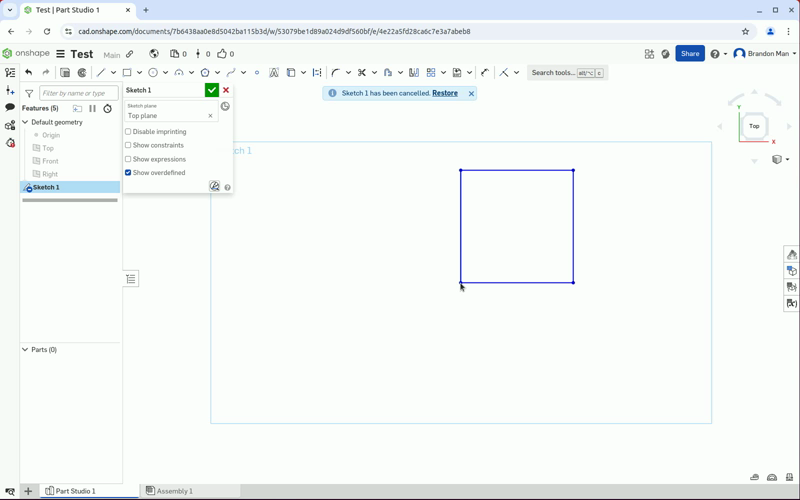
key_down(shift)
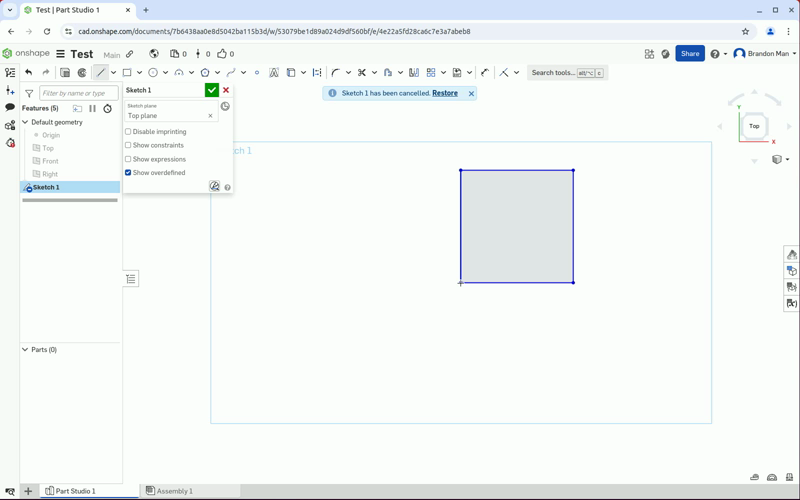
mouse_move(463, 280)
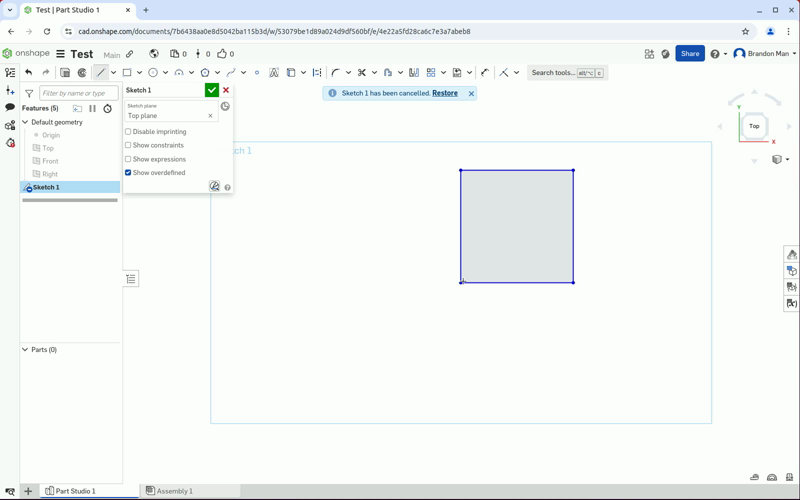
scroll(6)
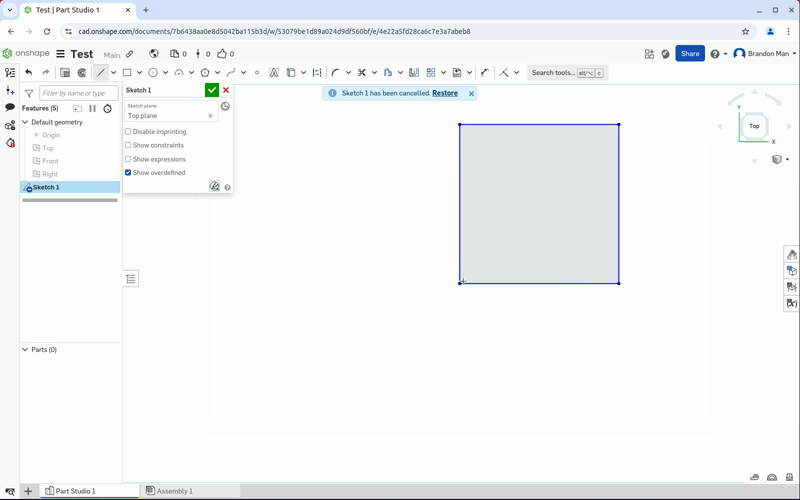
scroll(6)
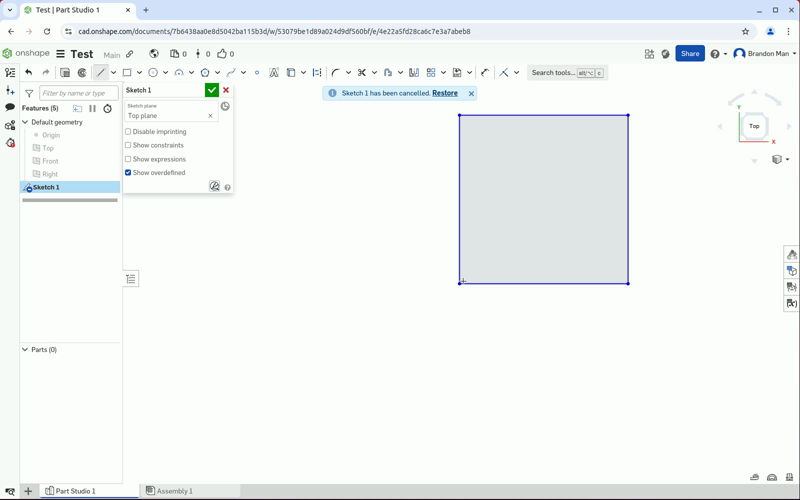
scroll(6)
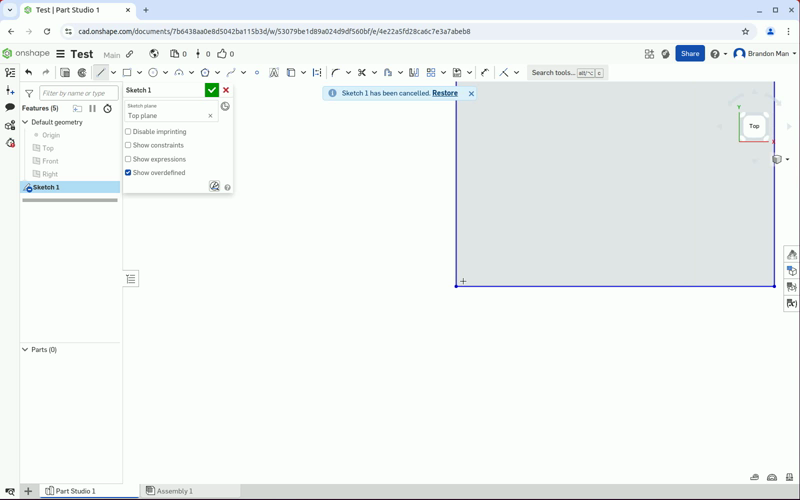
scroll(6)
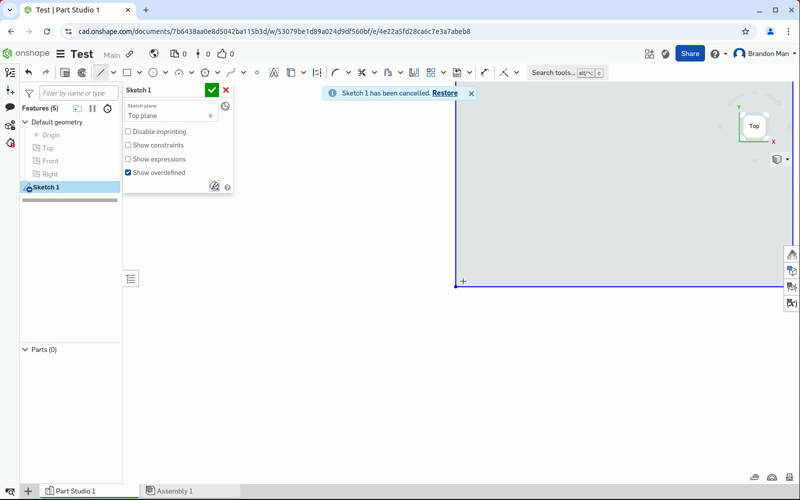
scroll(6)
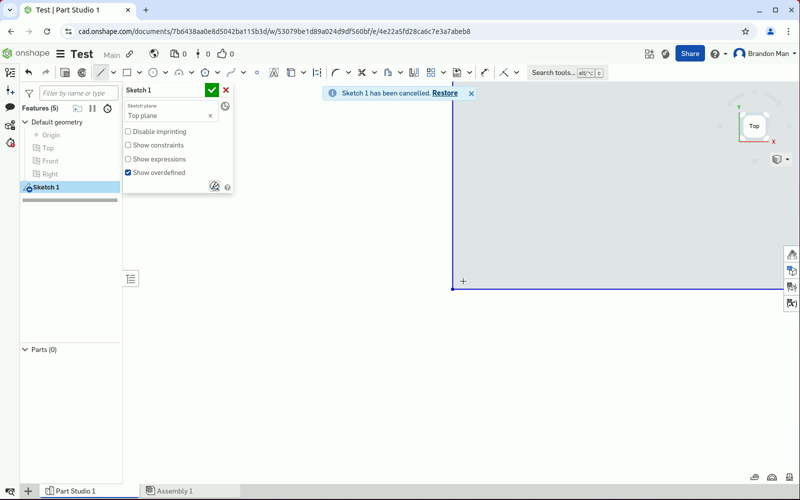
scroll(6)
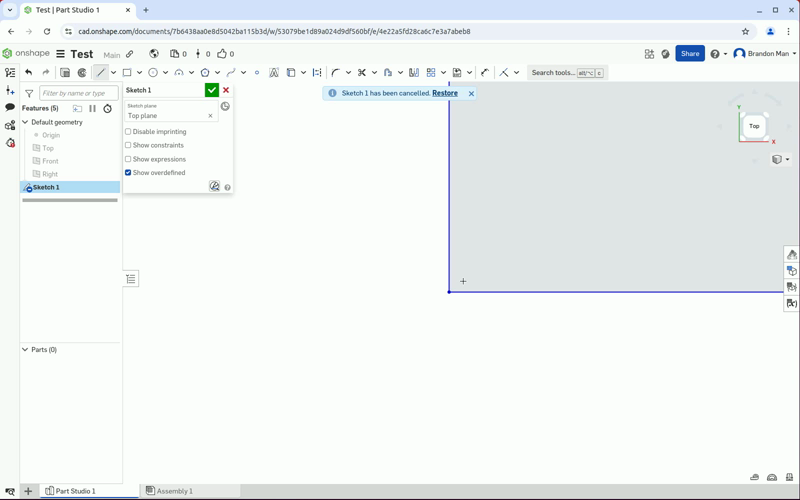
scroll(6)
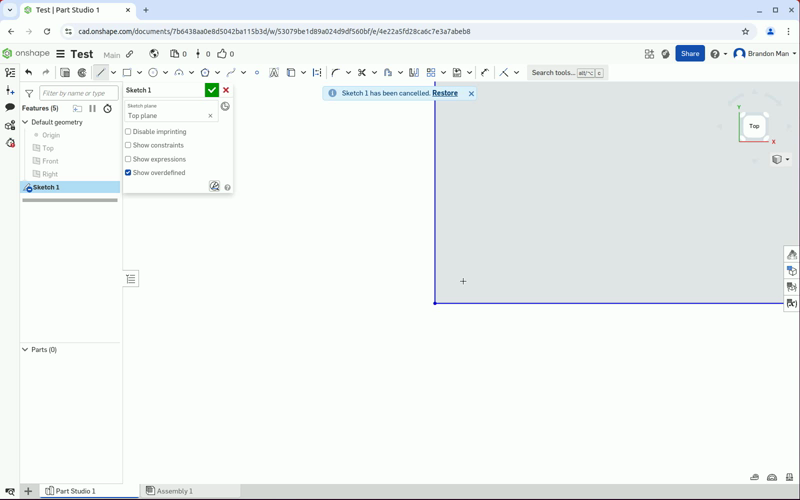
click(463, 280)
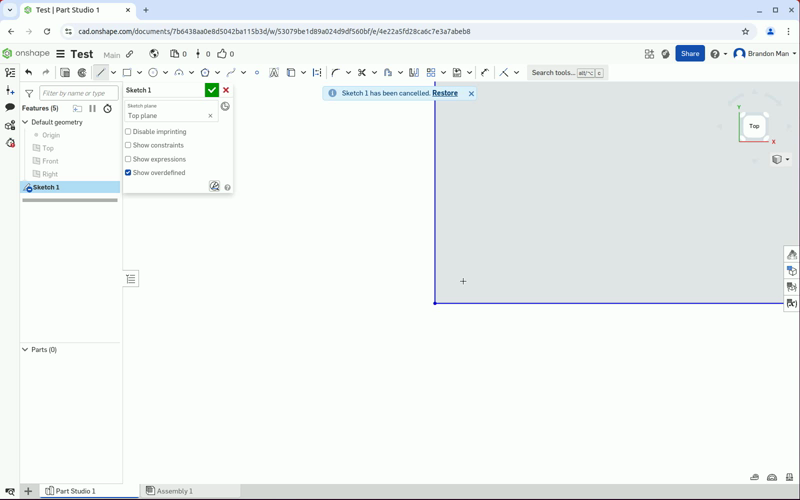
scroll(-6)
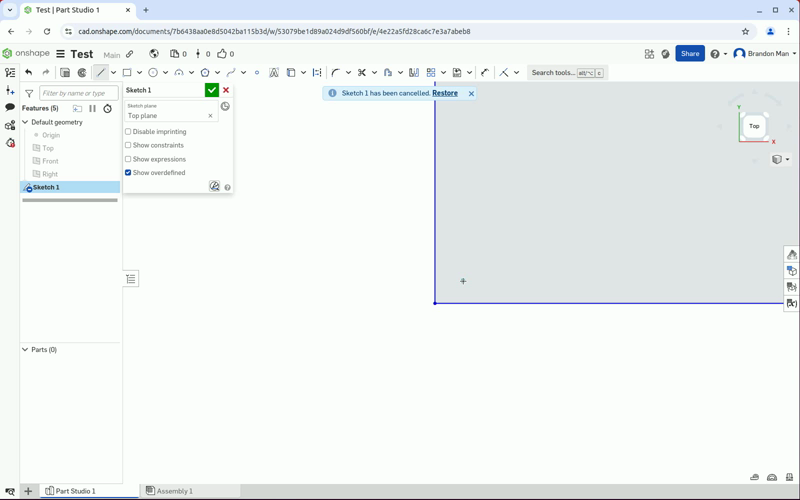
scroll(-6)
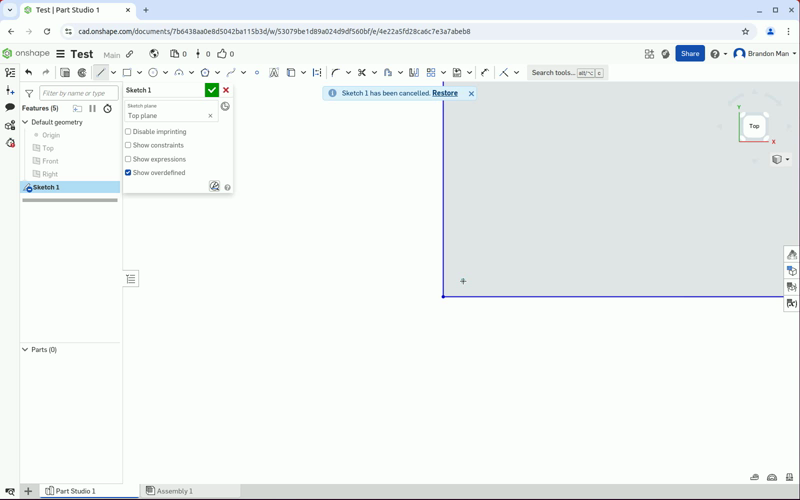
scroll(-6)
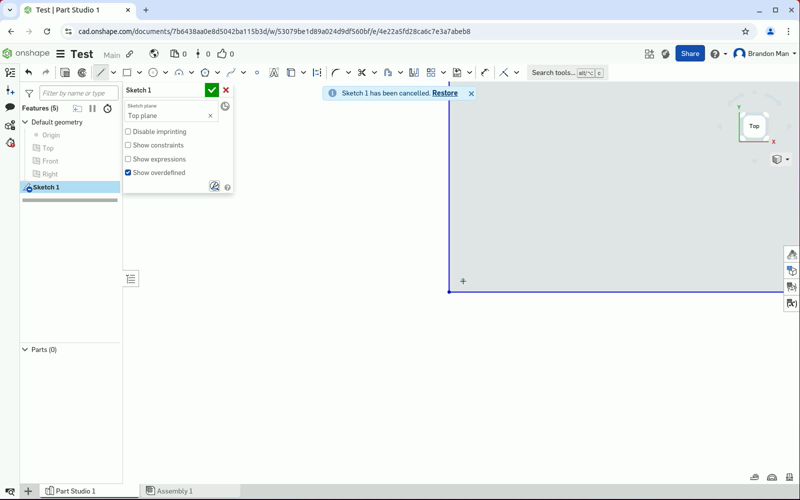
scroll(-6)
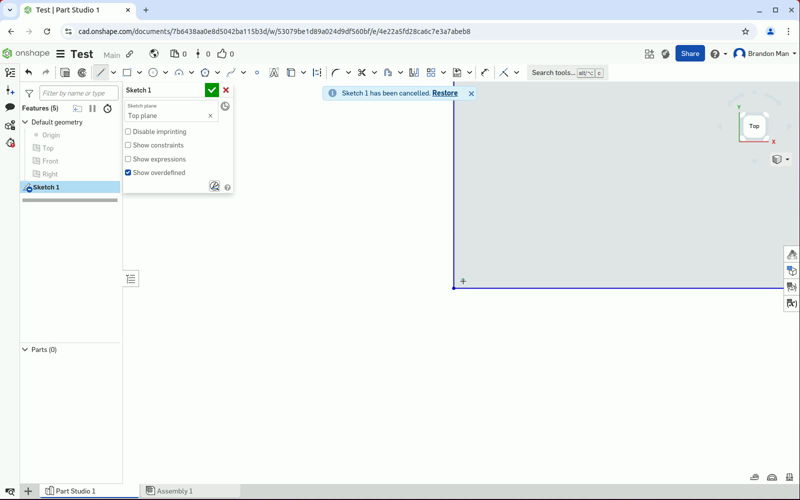
scroll(-6)
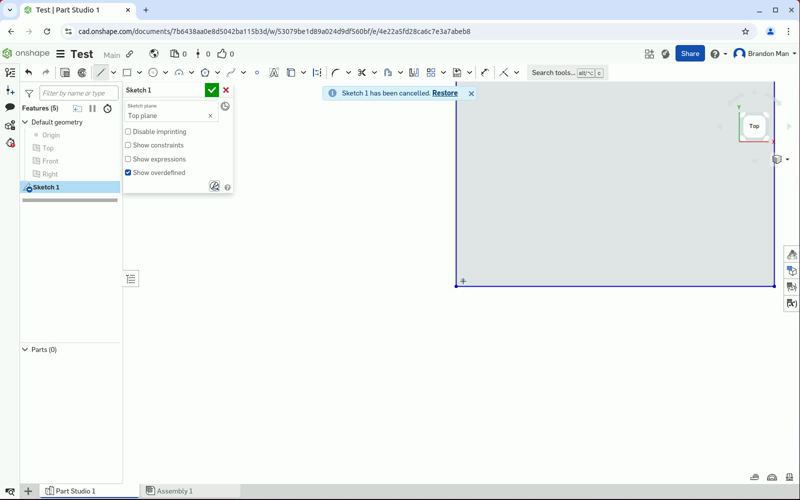
scroll(-6)
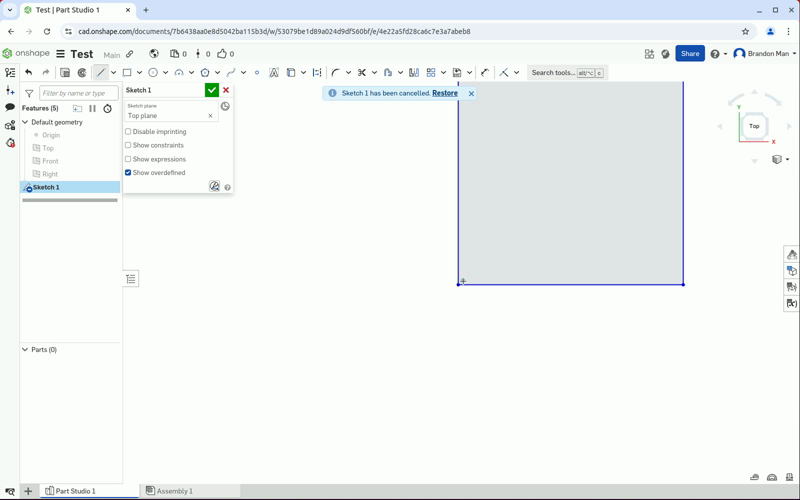
scroll(-6)
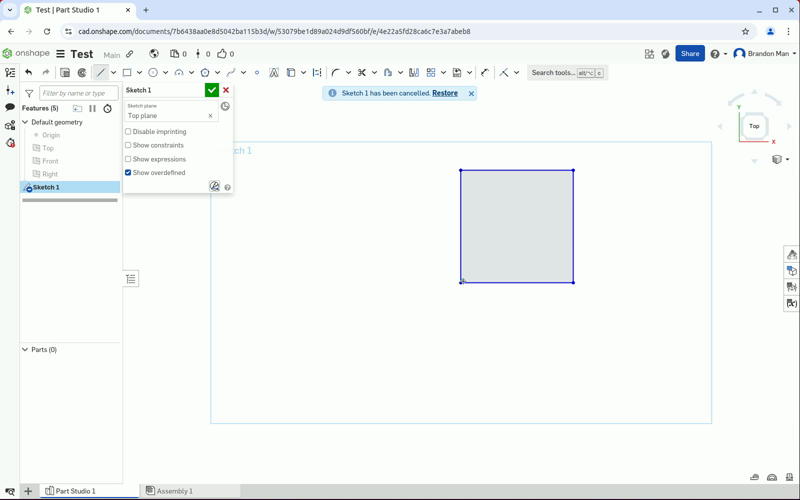
key_up(shift)
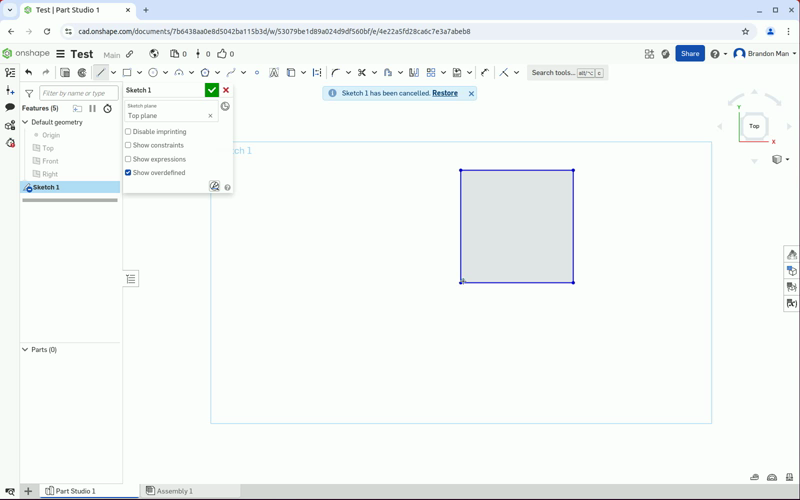
key_down(shift)
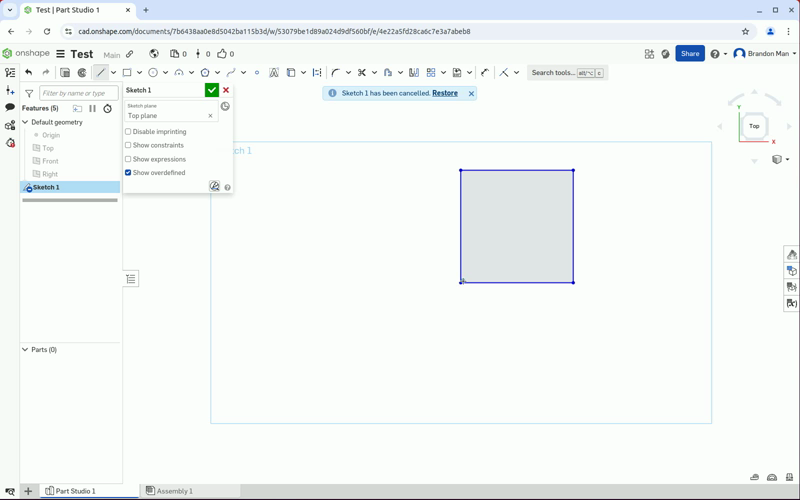
mouse_move(570, 280)
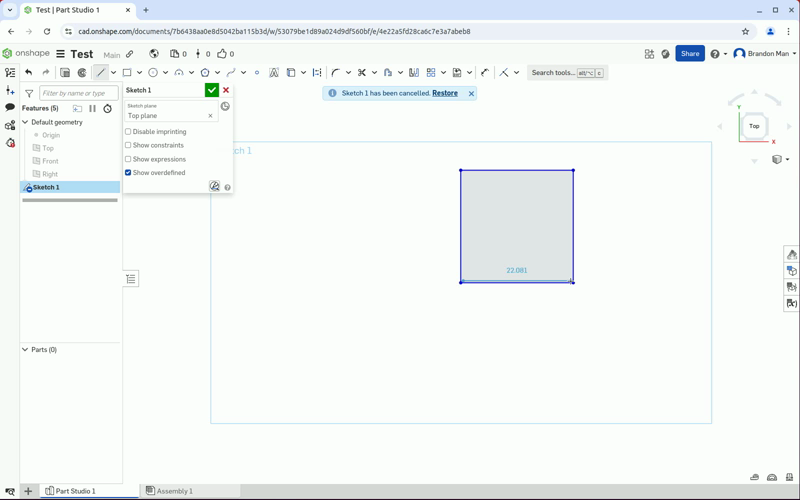
scroll(6)
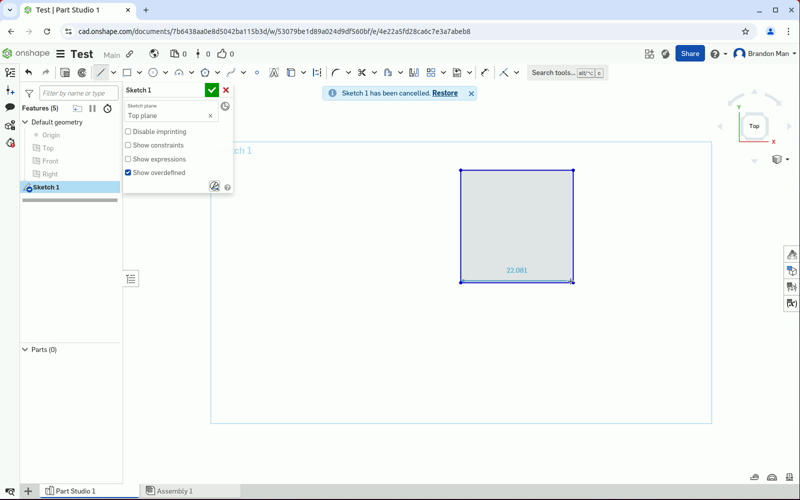
scroll(6)
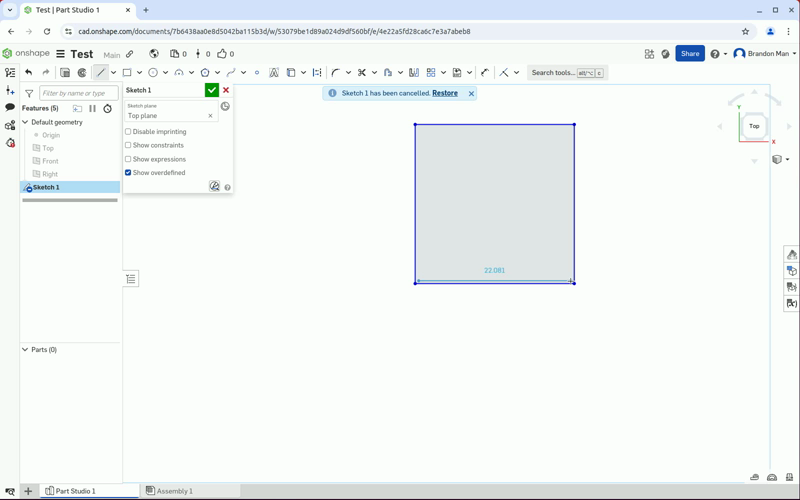
scroll(6)
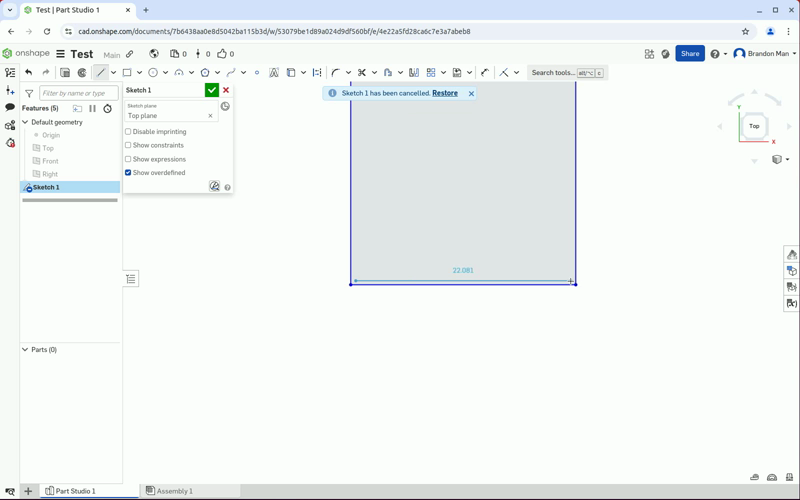
scroll(6)
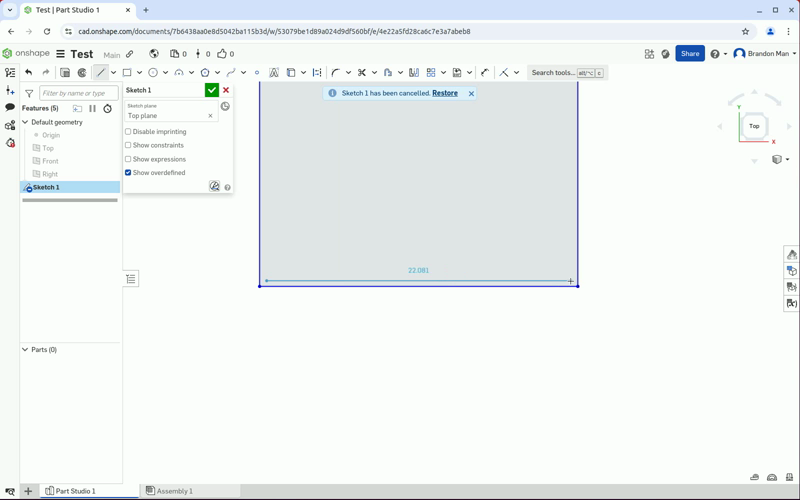
scroll(6)
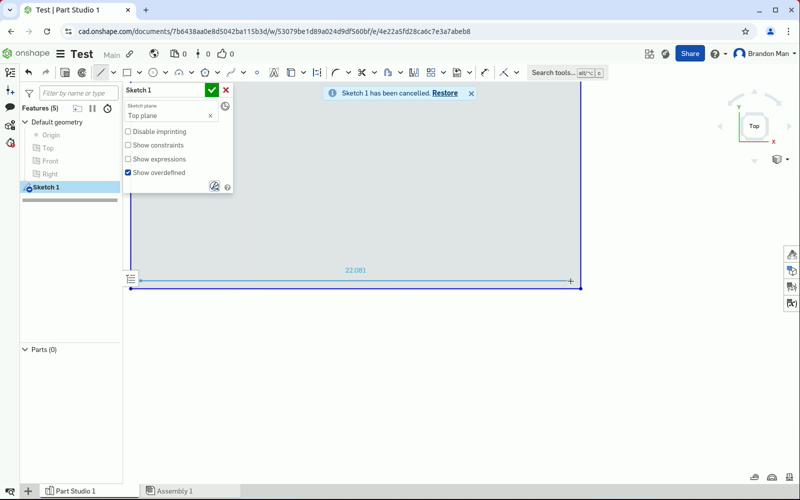
scroll(6)
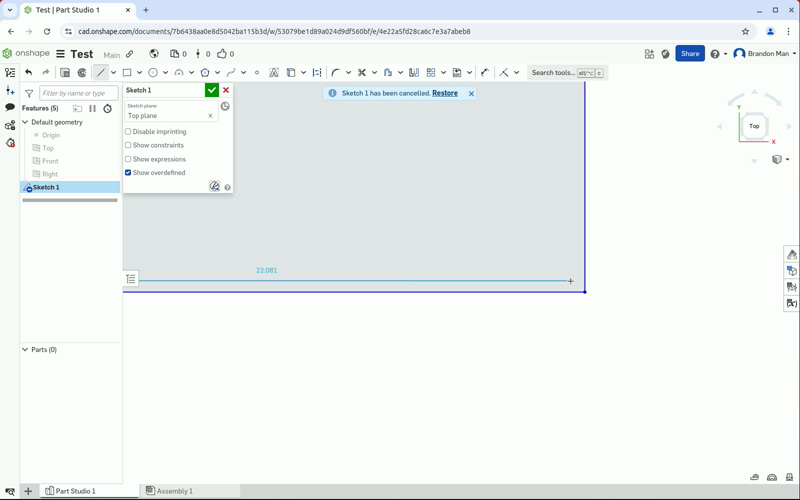
scroll(6)
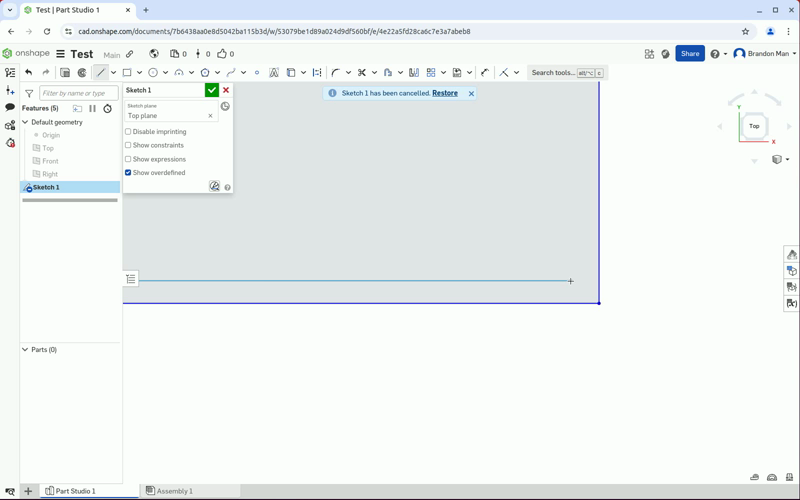
click(570, 280)
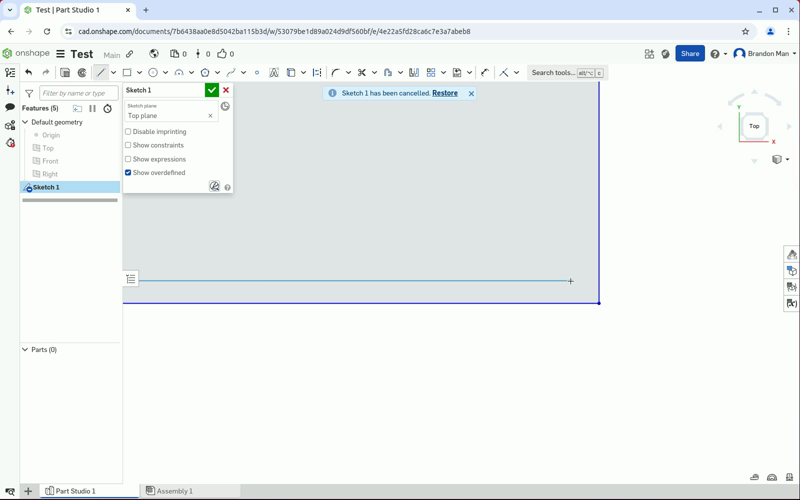
scroll(-6)
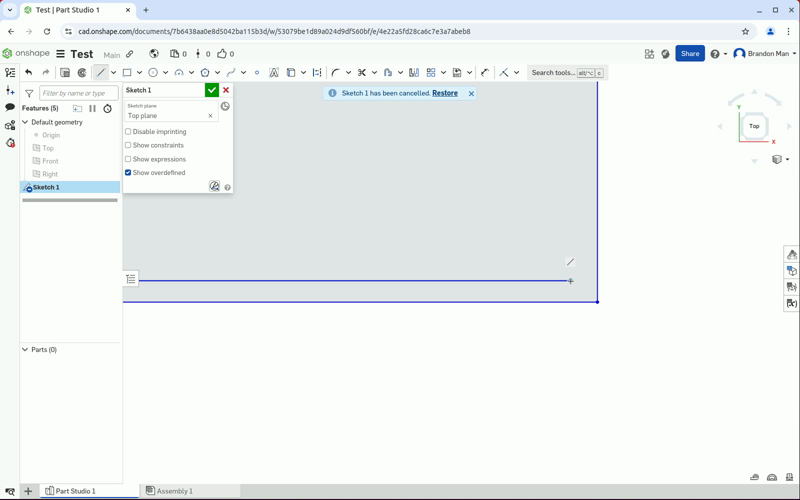
scroll(-6)
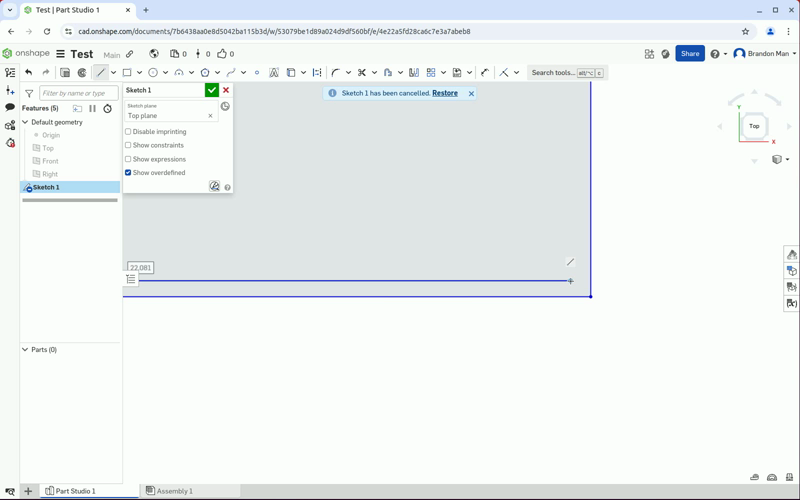
scroll(-6)
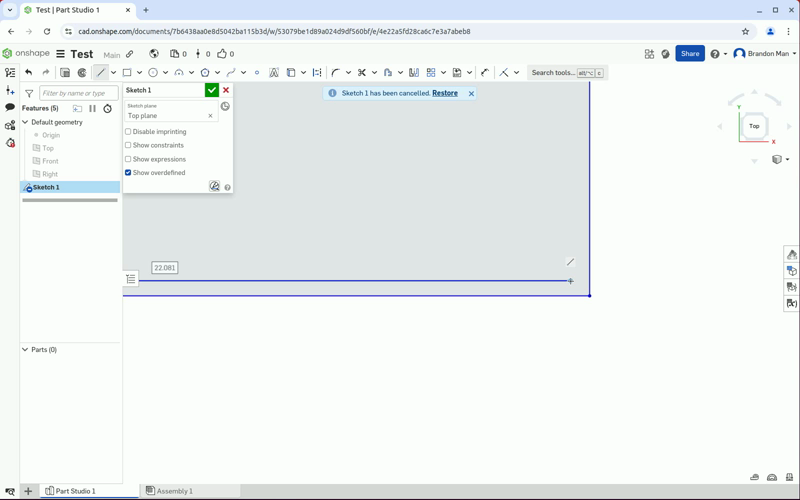
scroll(-6)
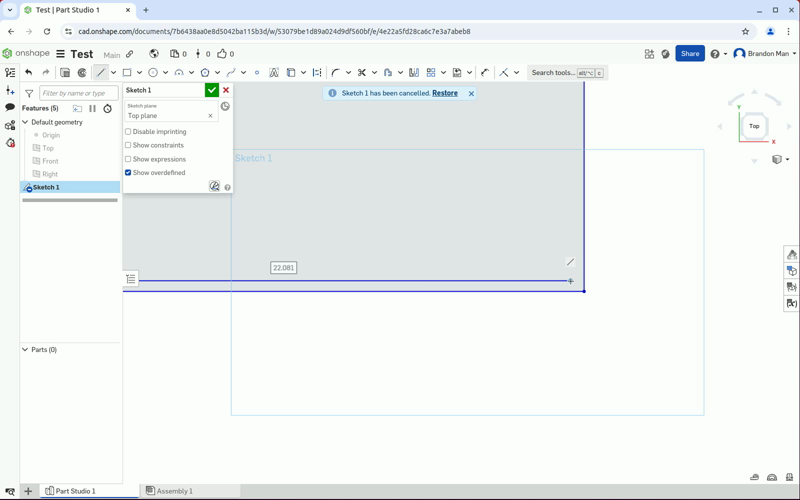
scroll(-6)
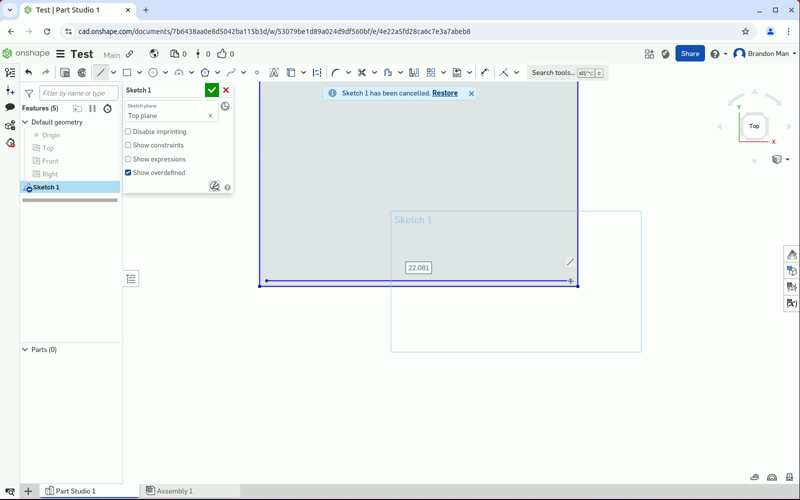
scroll(-6)
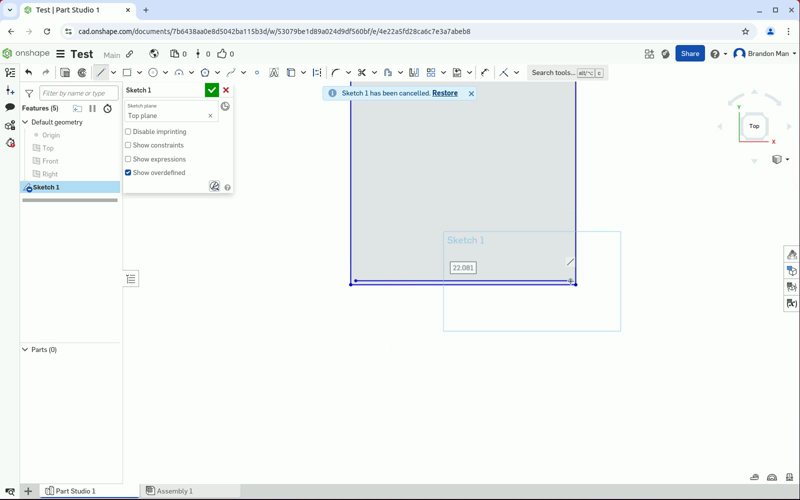
scroll(-6)
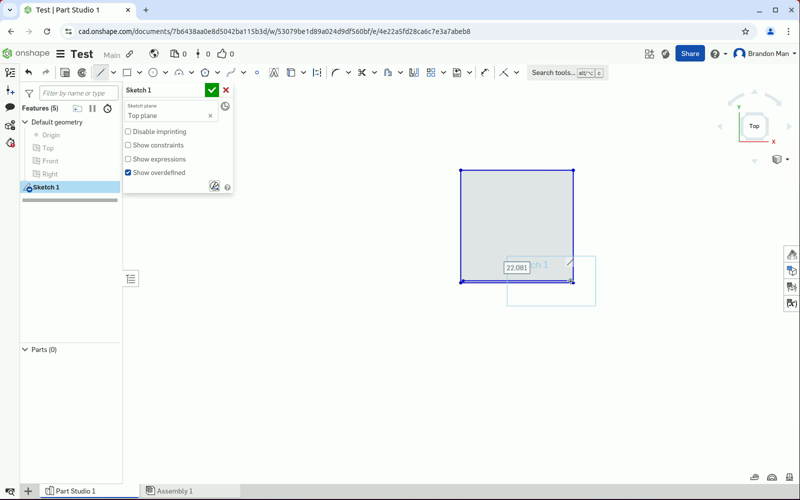
key_up(shift)
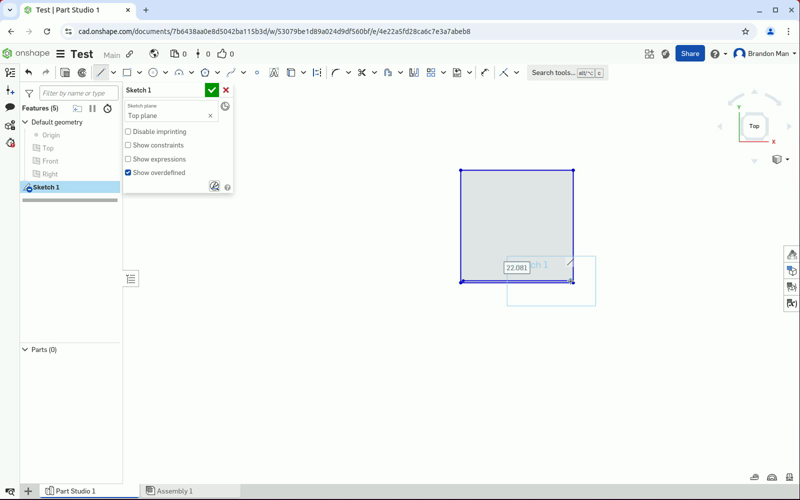
key_down(shift)
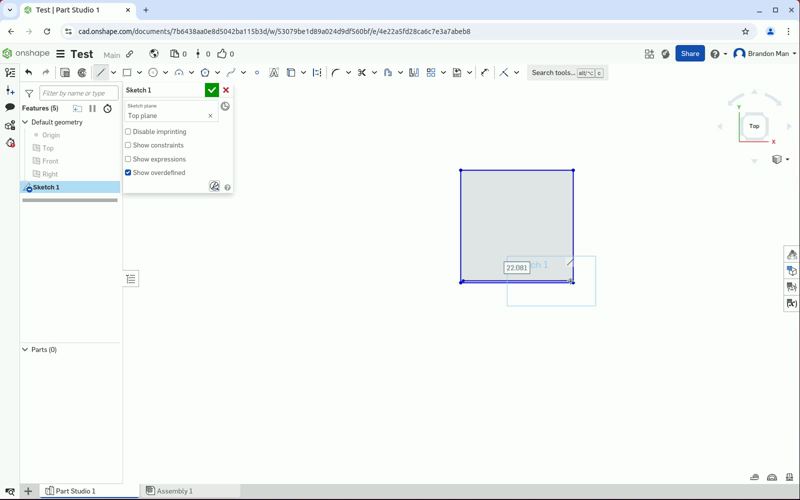
mouse_move(570, 172)
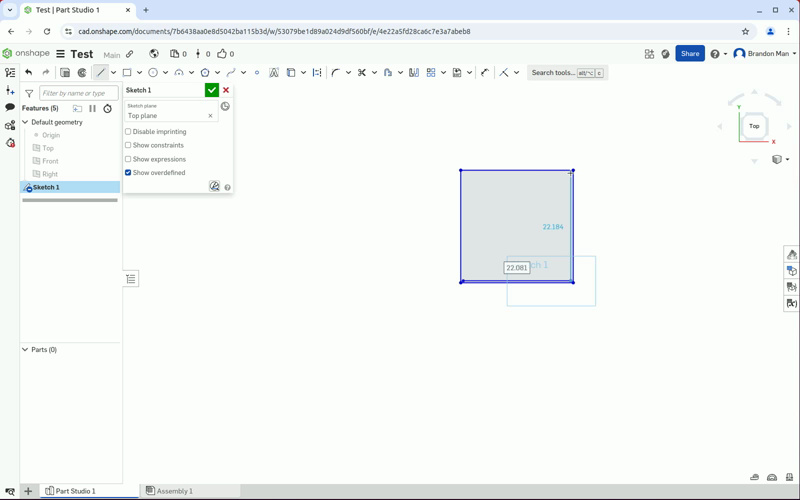
scroll(6)
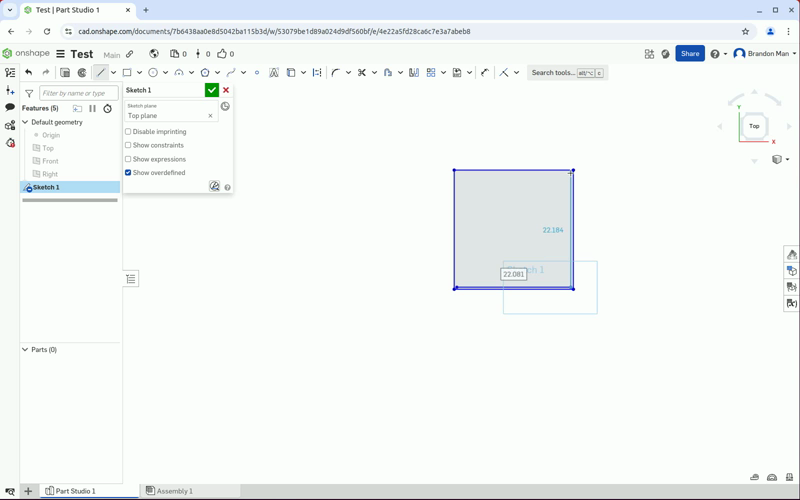
scroll(6)
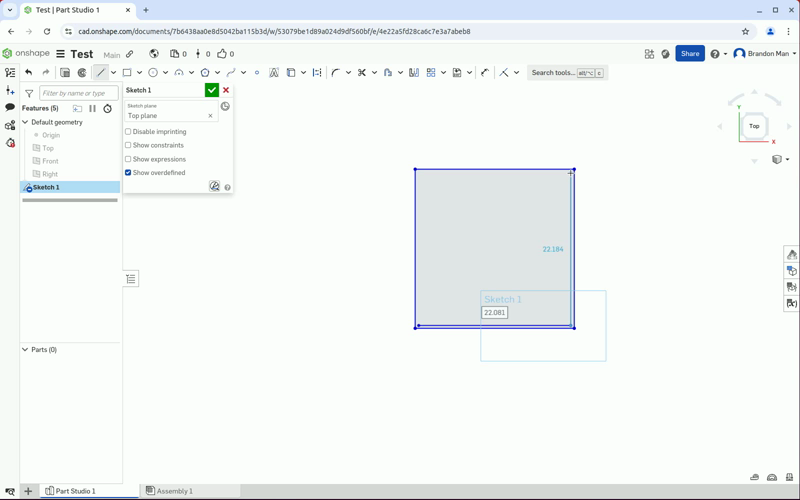
scroll(6)
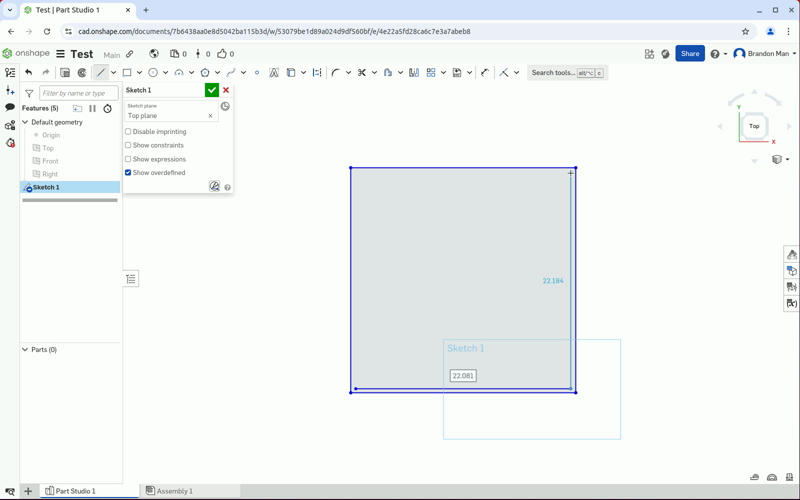
scroll(6)
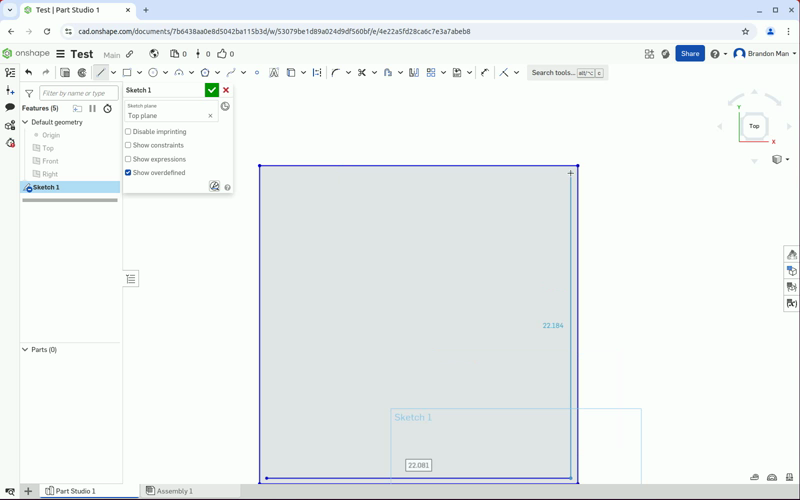
scroll(6)
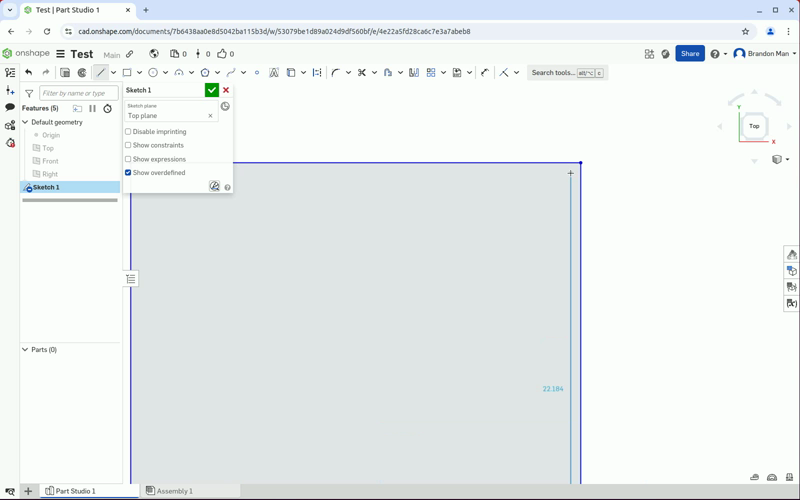
scroll(6)
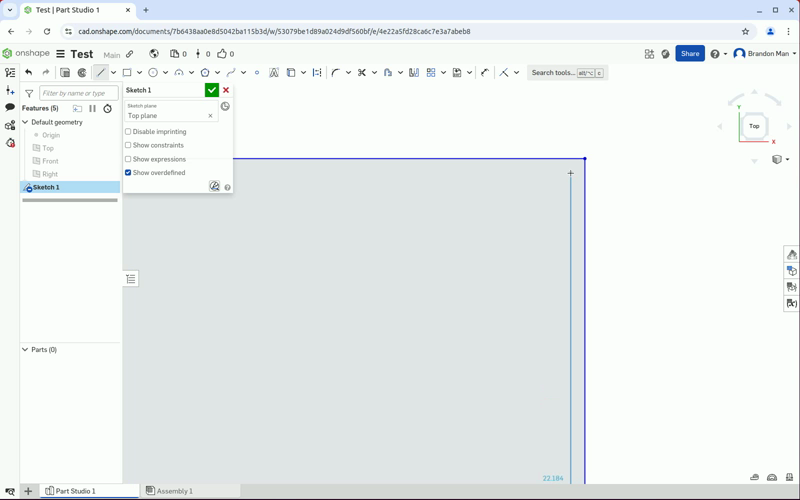
scroll(6)
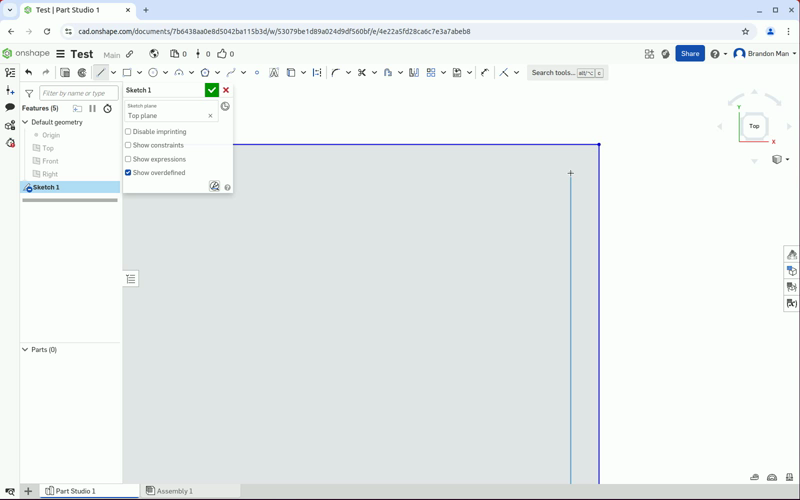
click(570, 172)
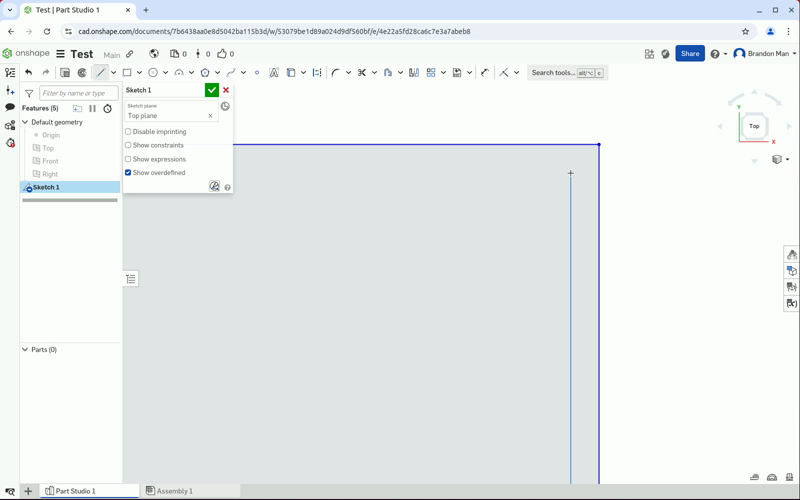
scroll(-6)
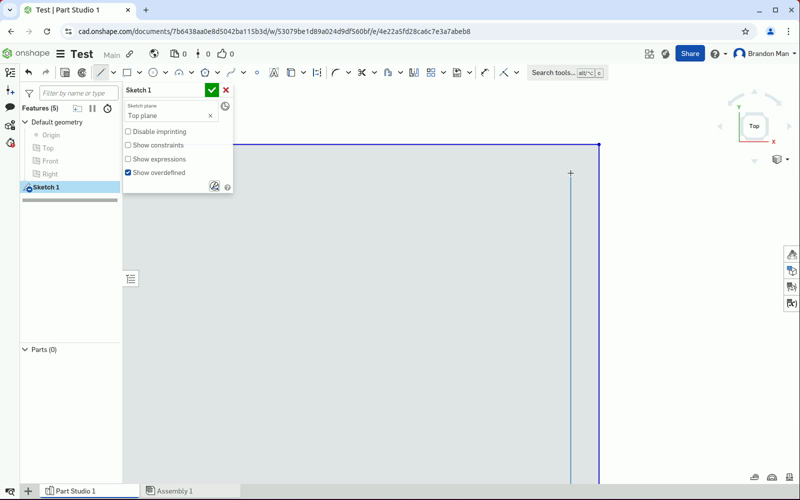
scroll(-6)
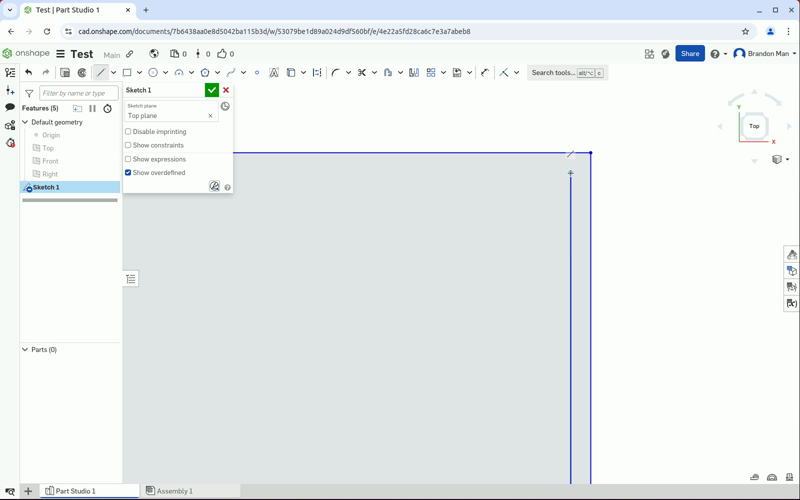
scroll(-6)
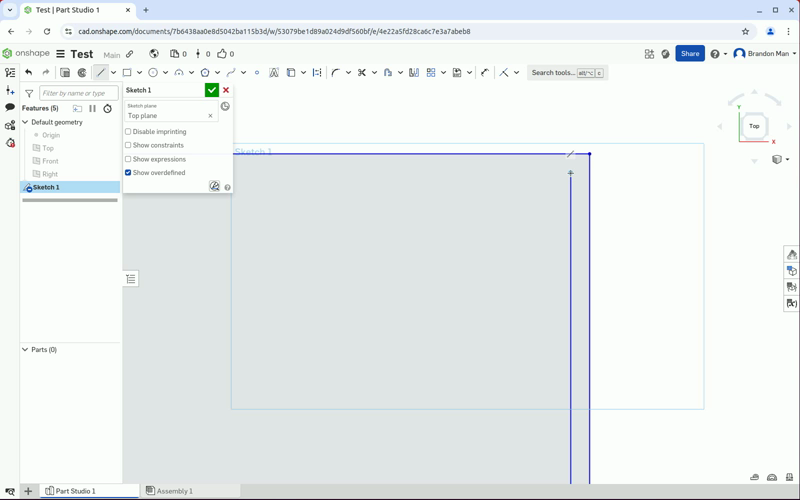
scroll(-6)
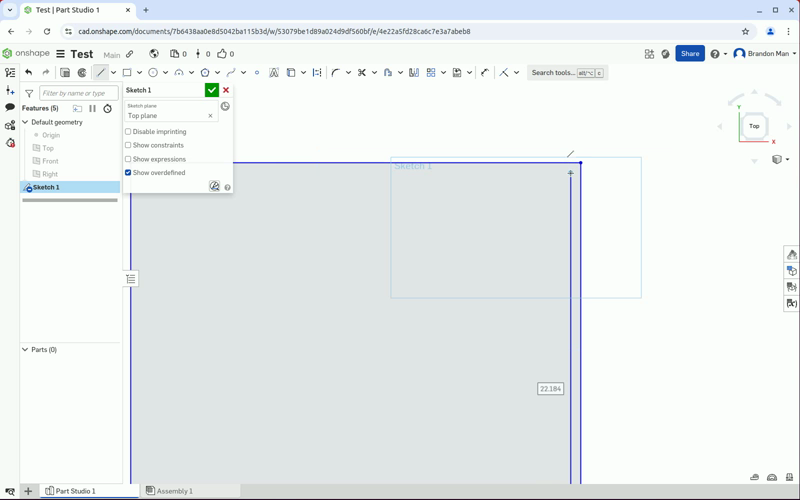
scroll(-6)
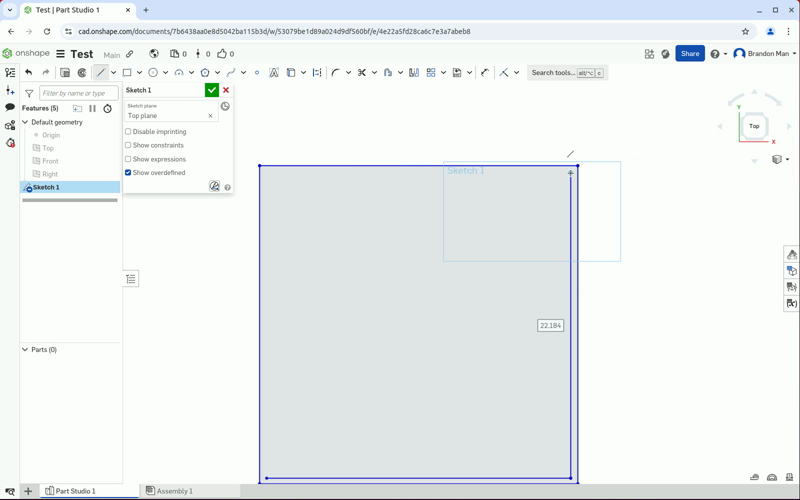
scroll(-6)
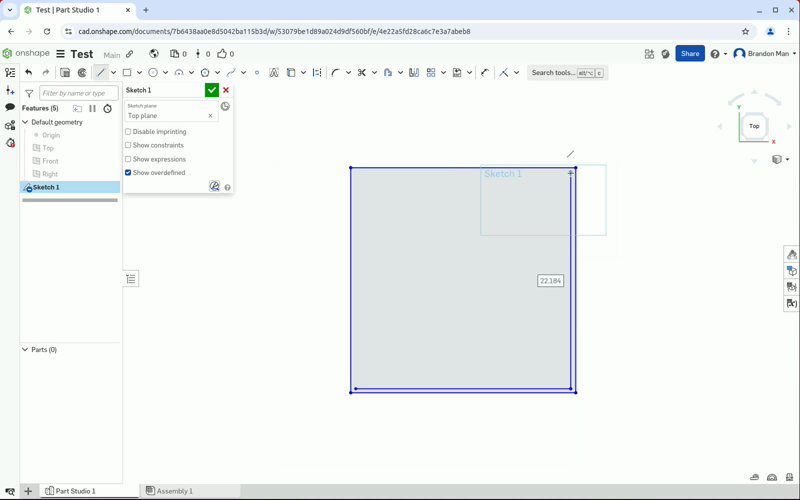
scroll(-6)
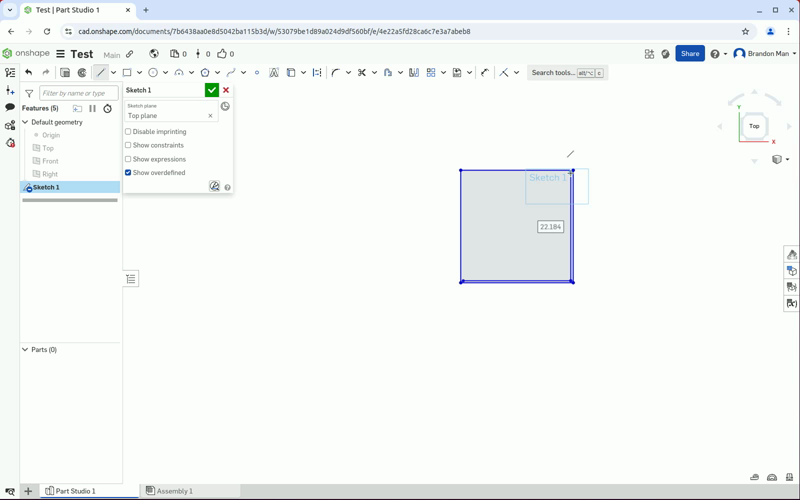
key_up(shift)
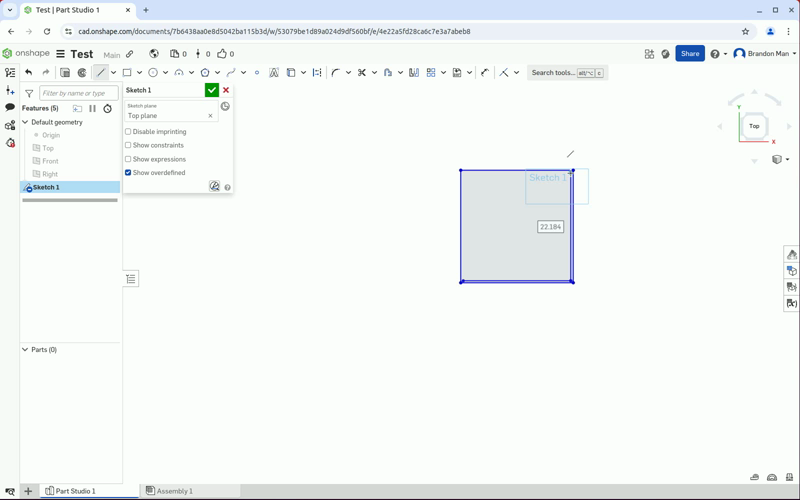
key_down(shift)
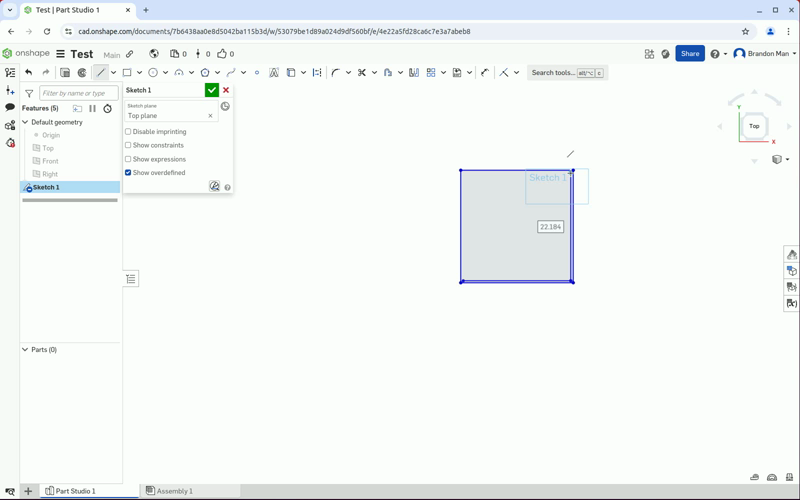
mouse_move(463, 172)
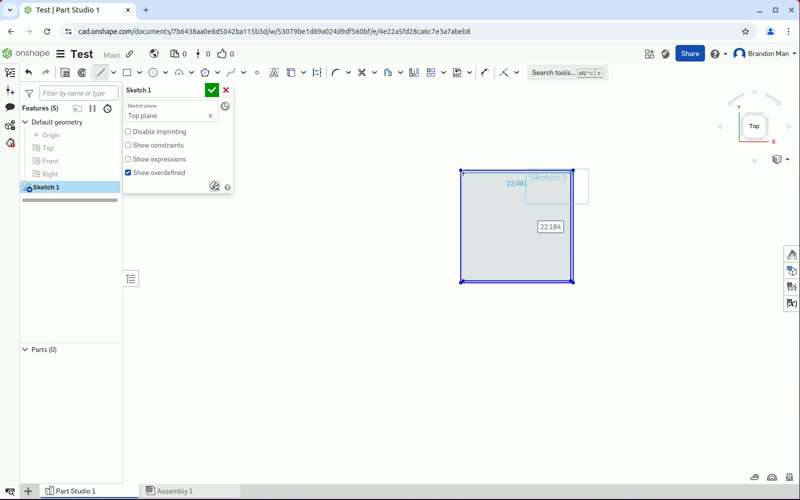
scroll(6)
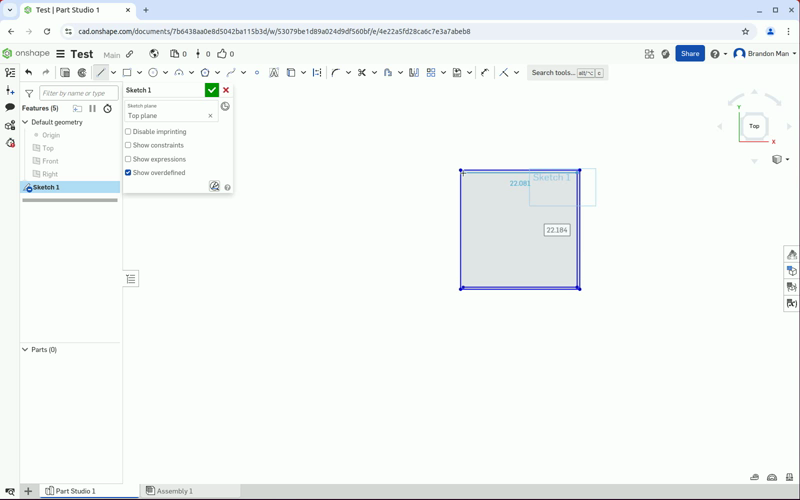
scroll(6)
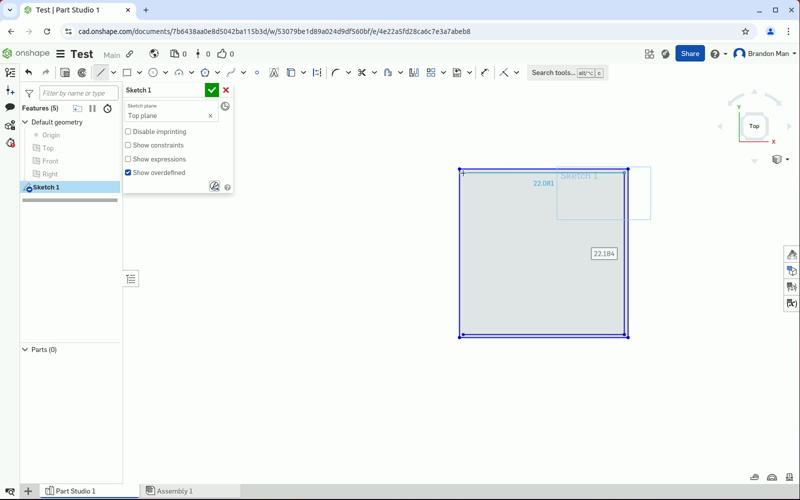
scroll(6)
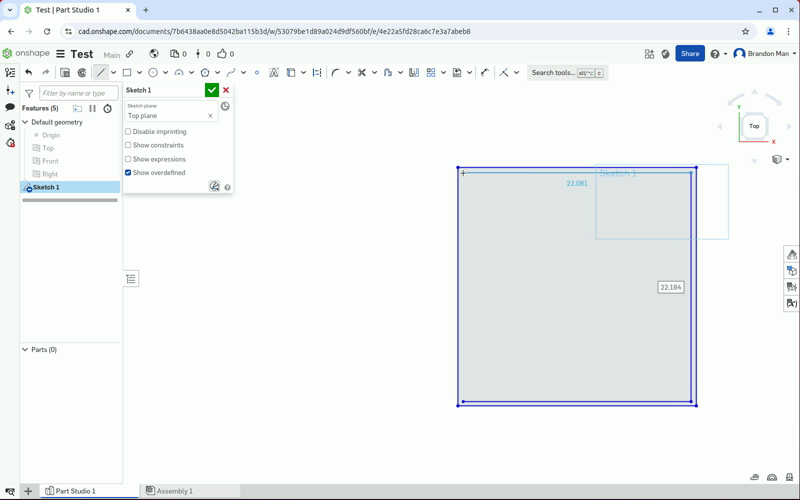
scroll(6)
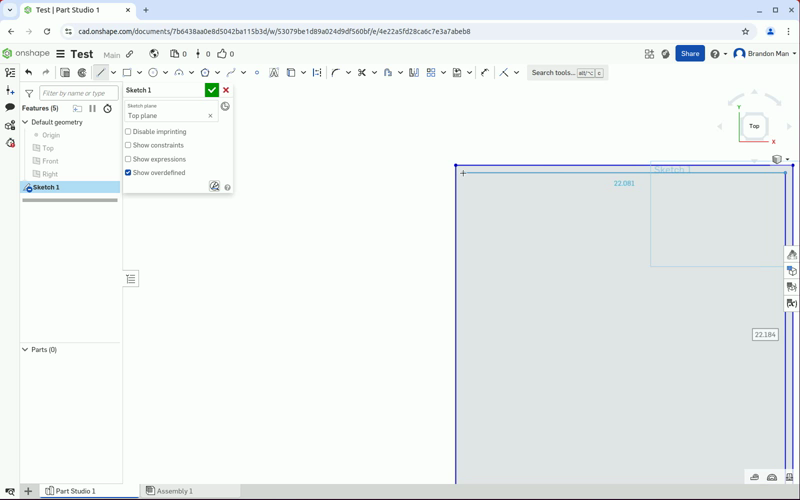
scroll(6)
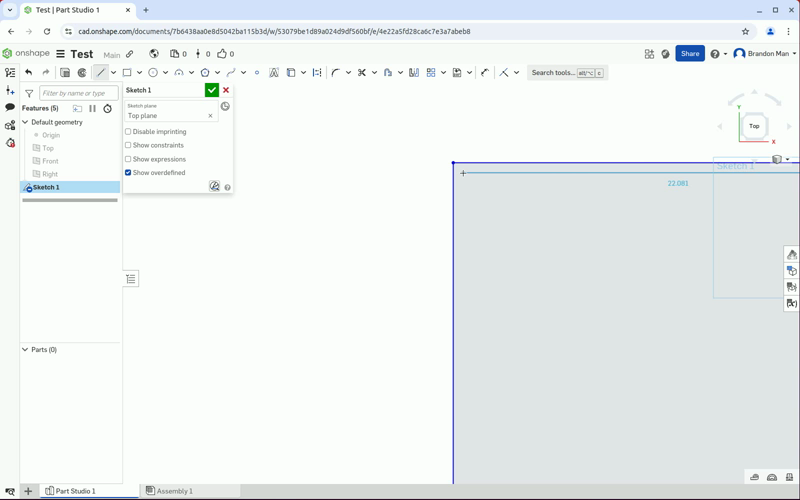
scroll(6)
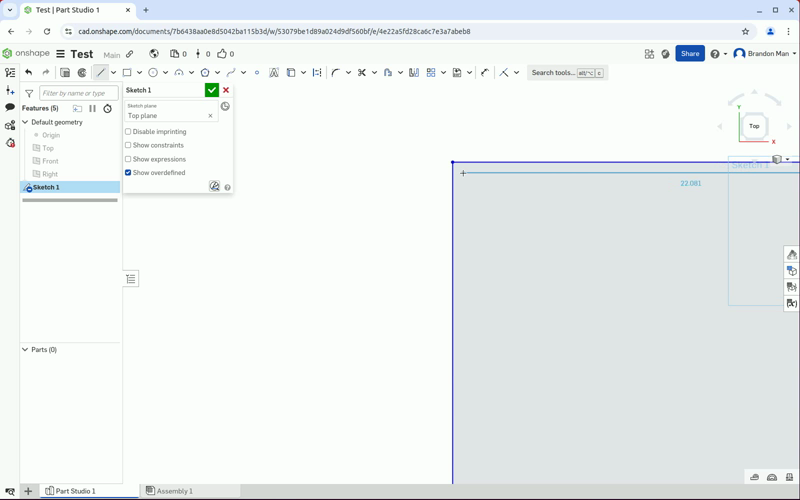
scroll(6)
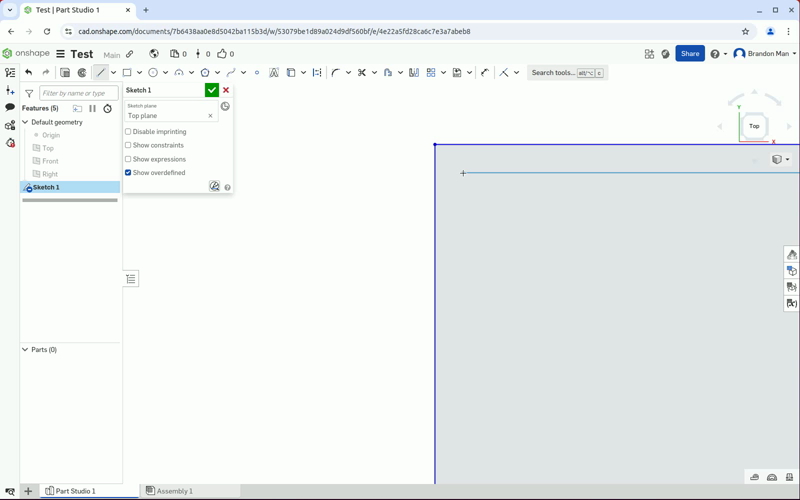
click(463, 172)
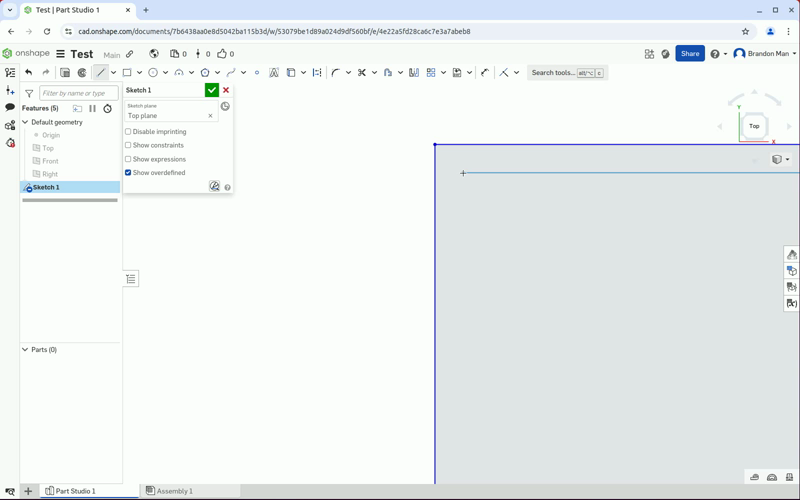
scroll(-6)
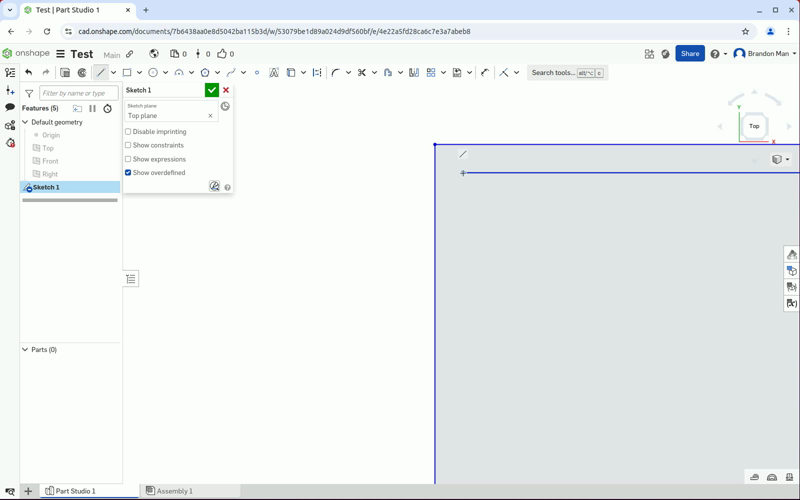
scroll(-6)
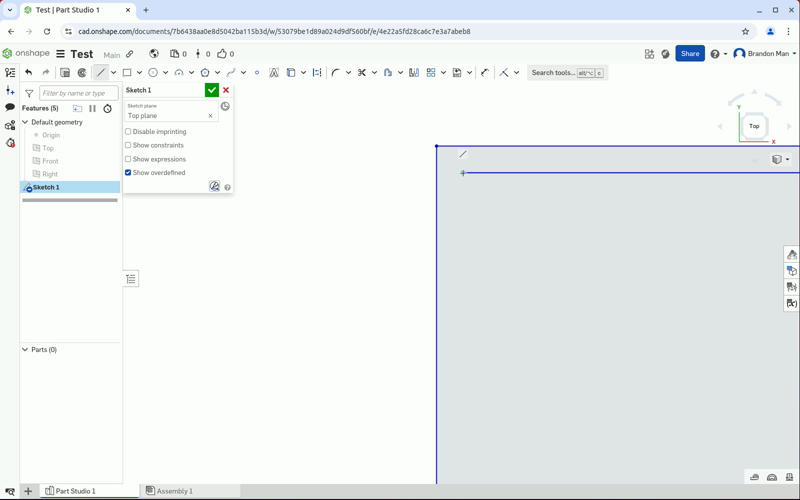
scroll(-6)
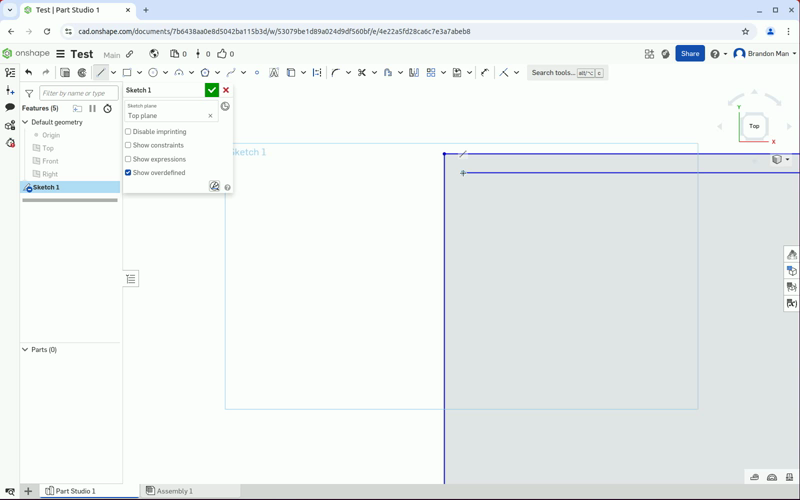
scroll(-6)
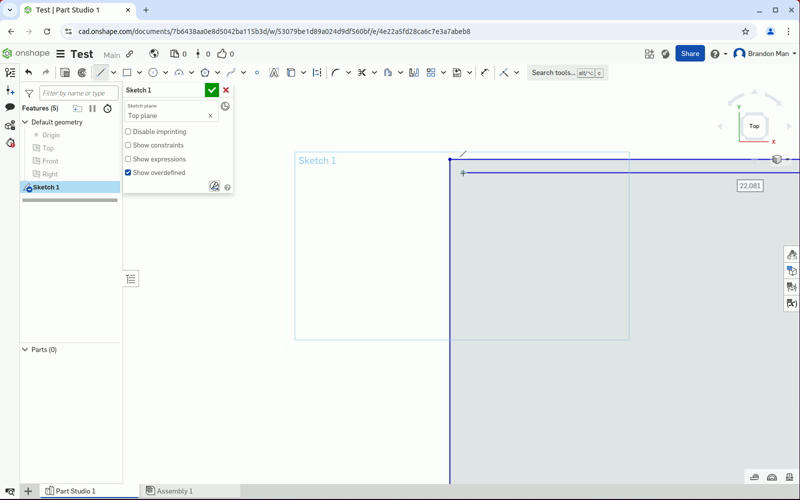
scroll(-6)
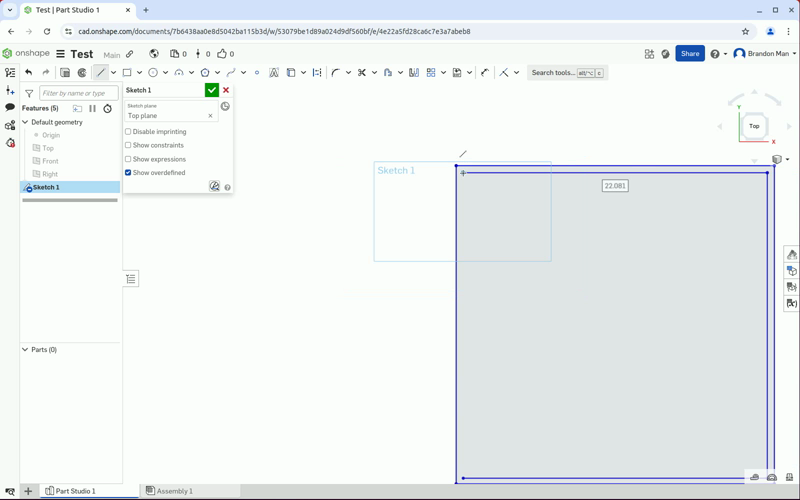
scroll(-6)
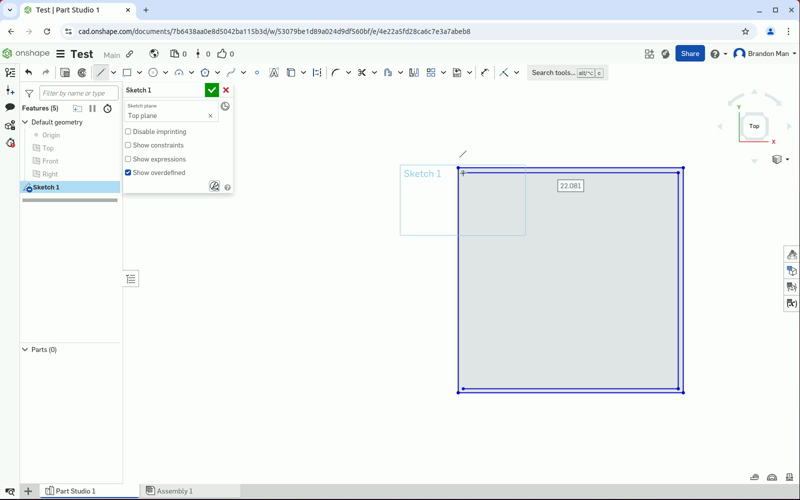
scroll(-6)
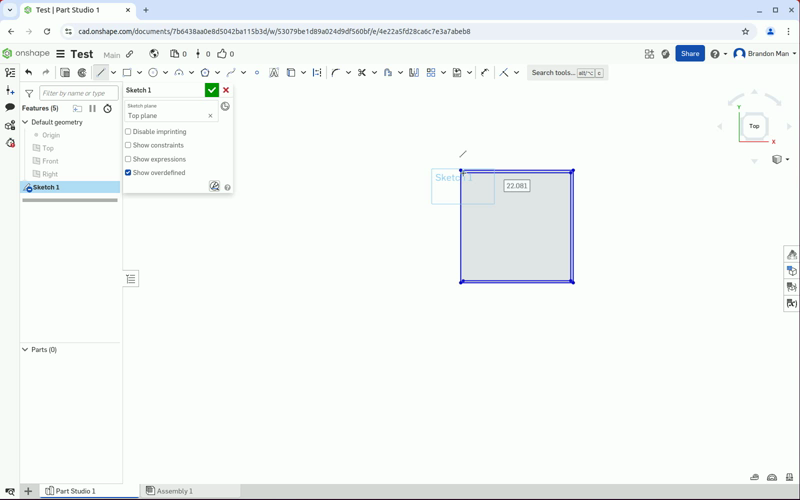
key_up(shift)
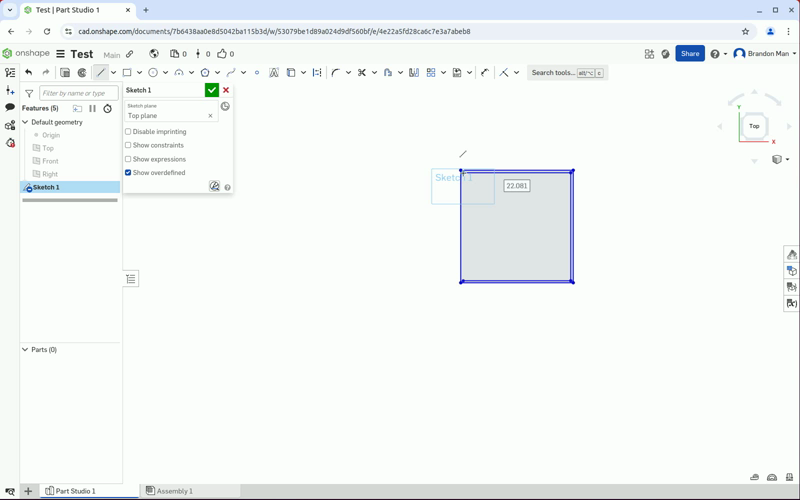
key_down(shift)
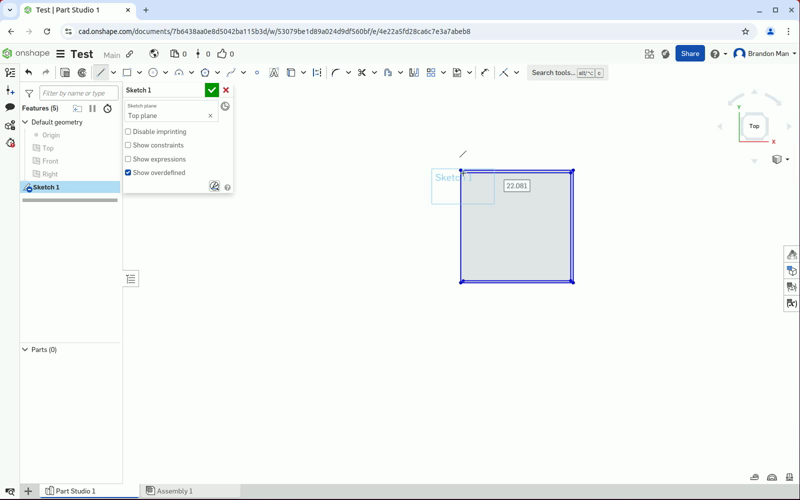
mouse_move(463, 280)
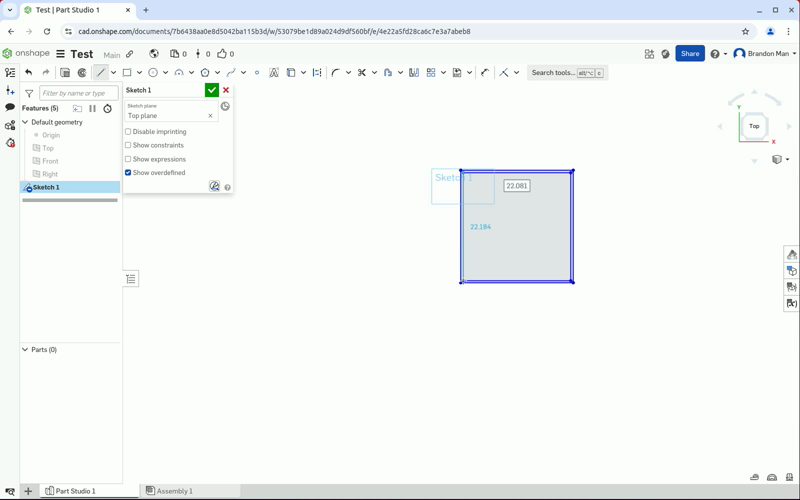
scroll(6)
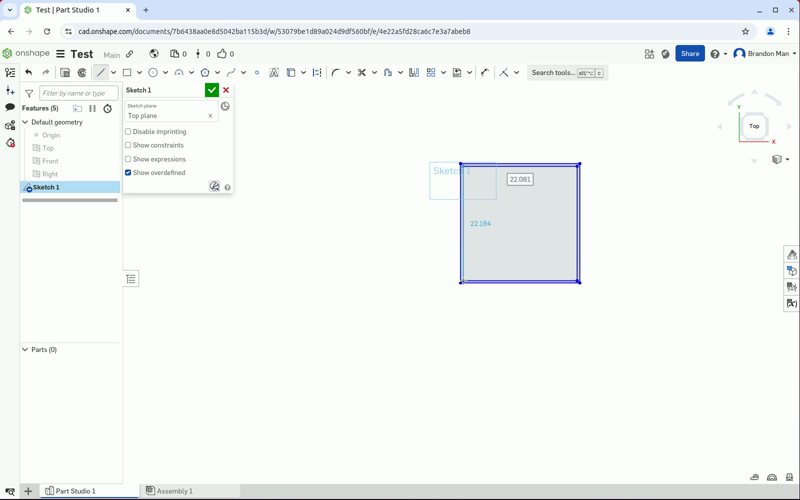
scroll(6)
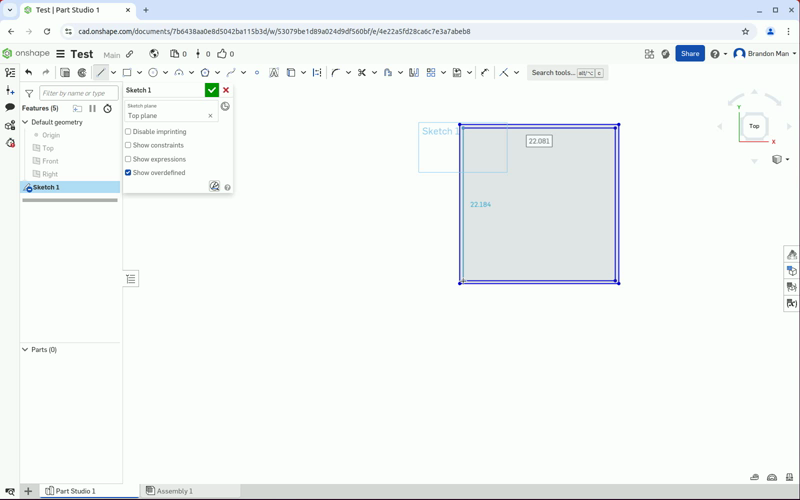
scroll(6)
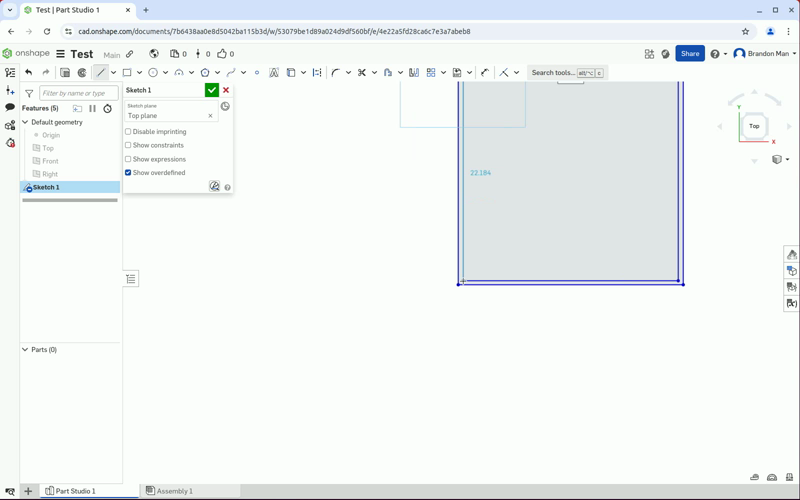
scroll(6)
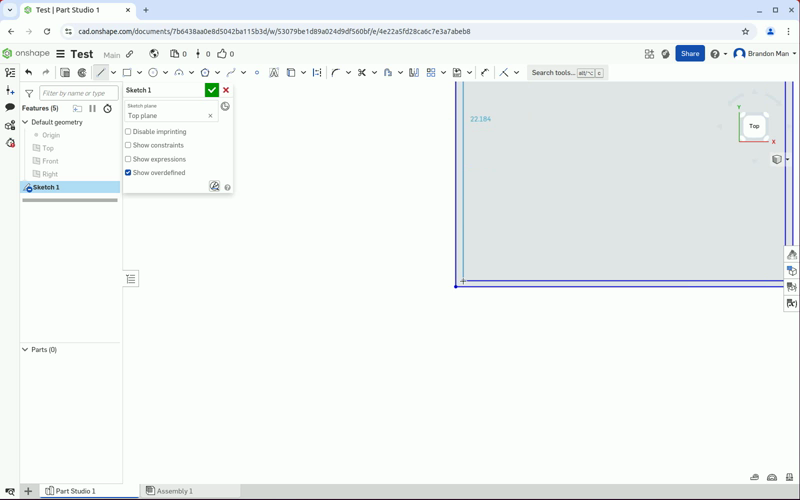
scroll(6)
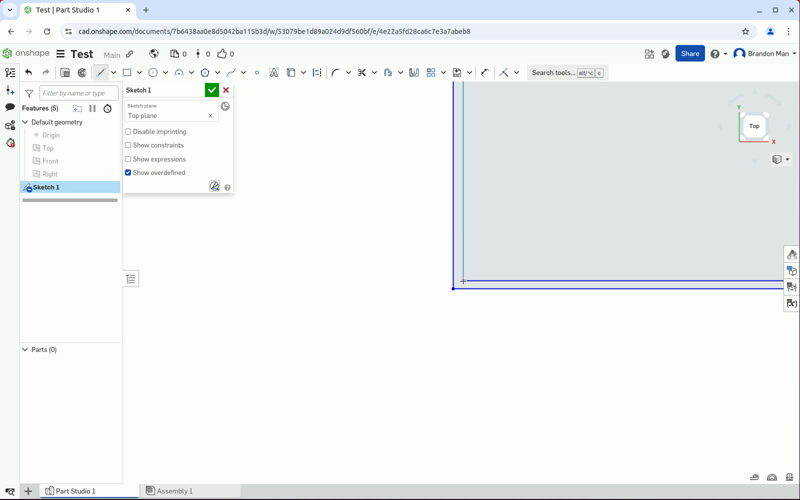
scroll(6)
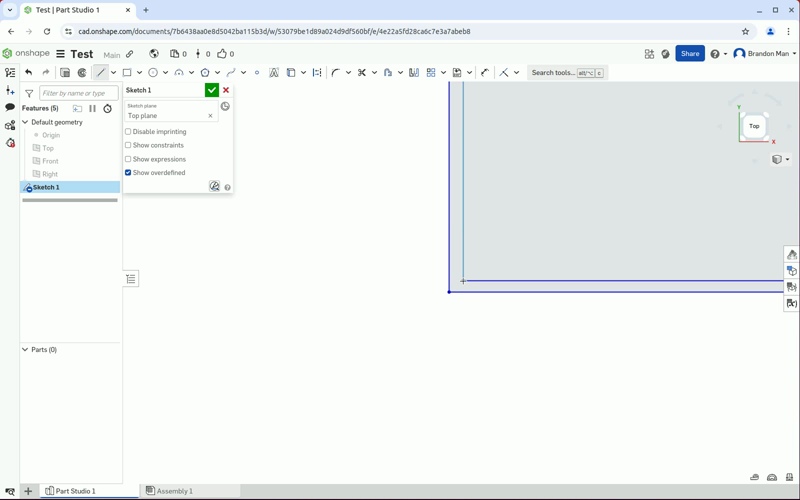
scroll(6)
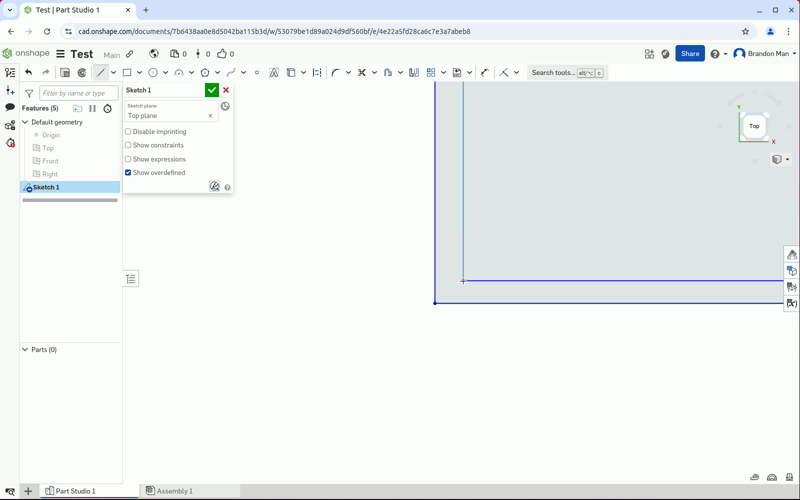
key_up(shift)
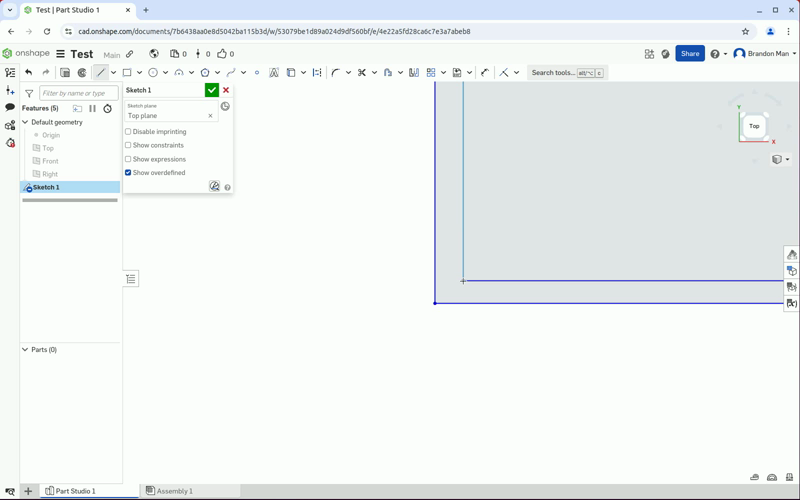
click(463, 280)
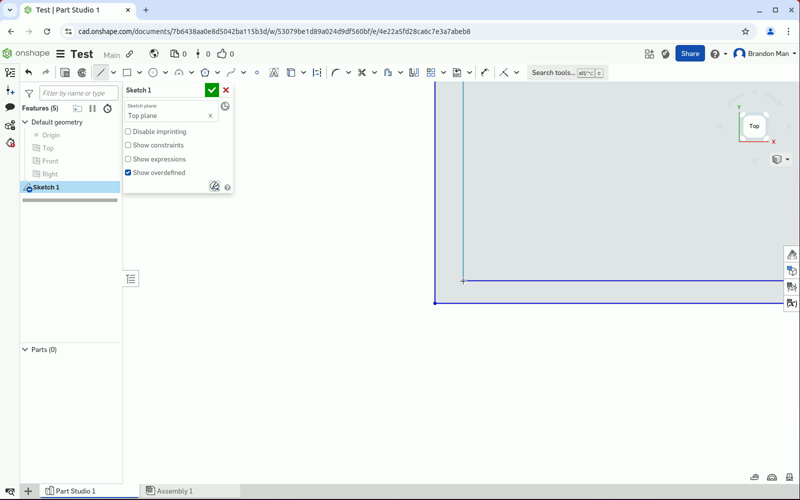
scroll(-6)
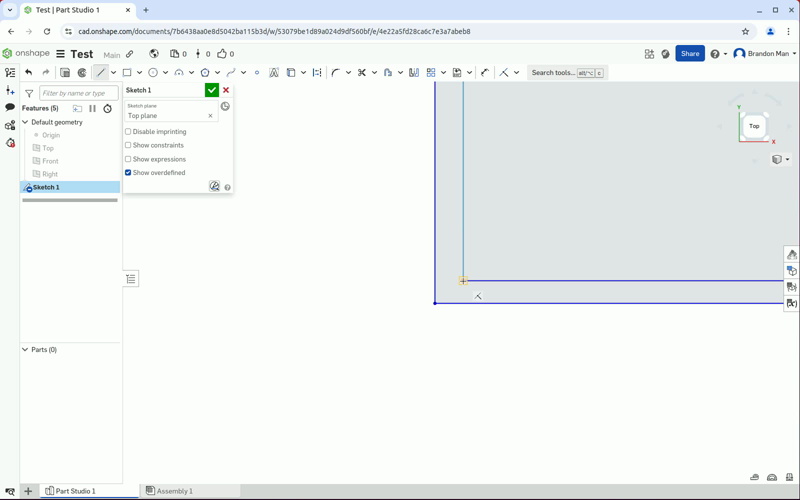
scroll(-6)
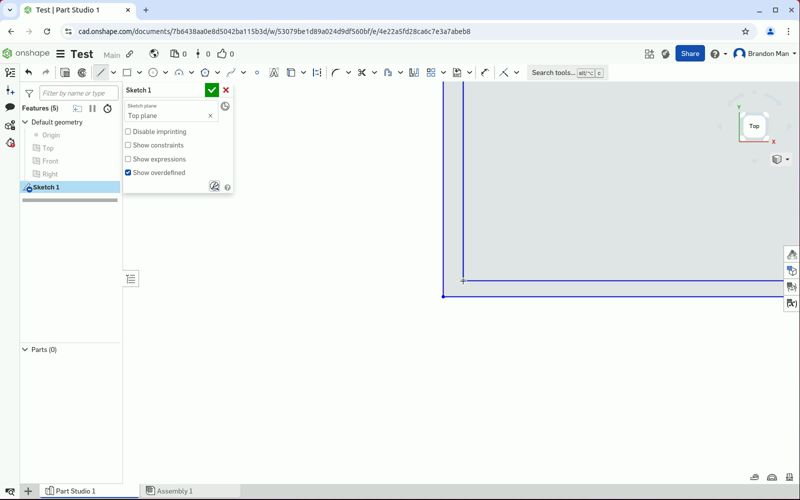
scroll(-6)
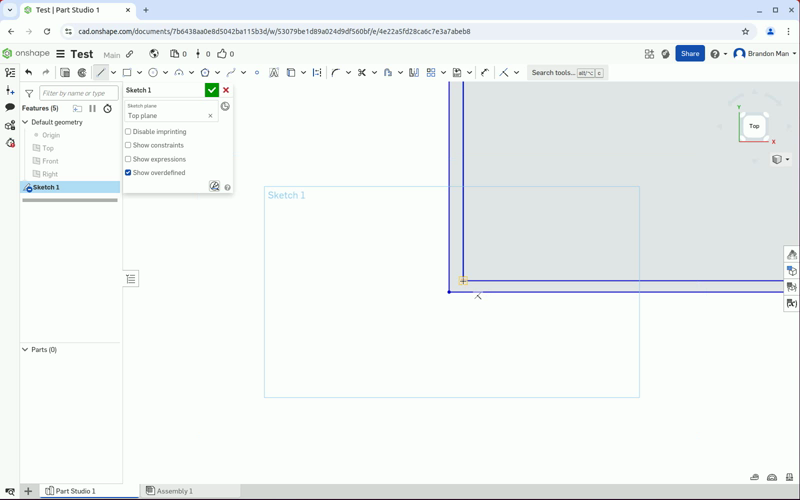
scroll(-6)
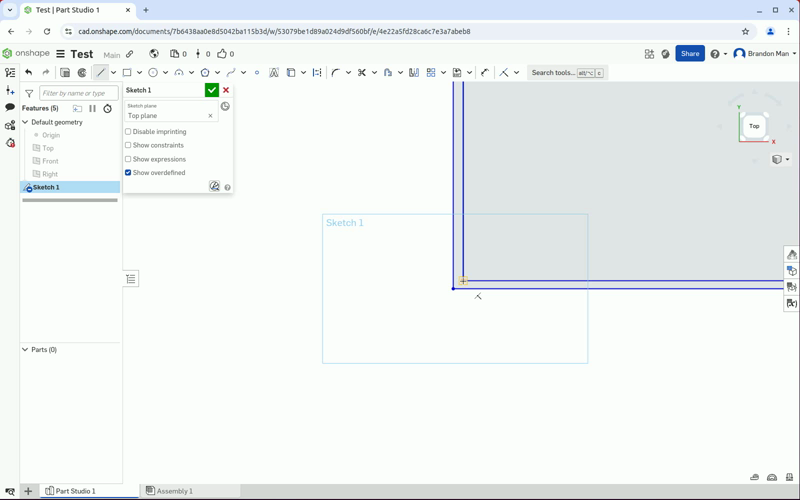
scroll(-6)
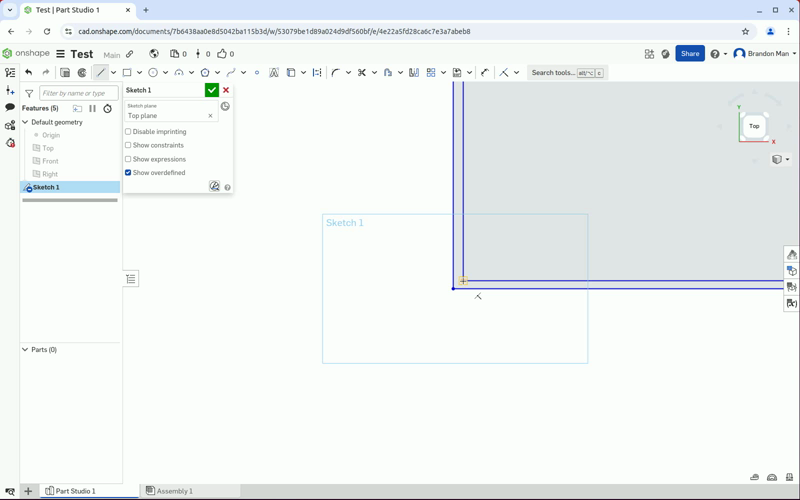
scroll(-6)
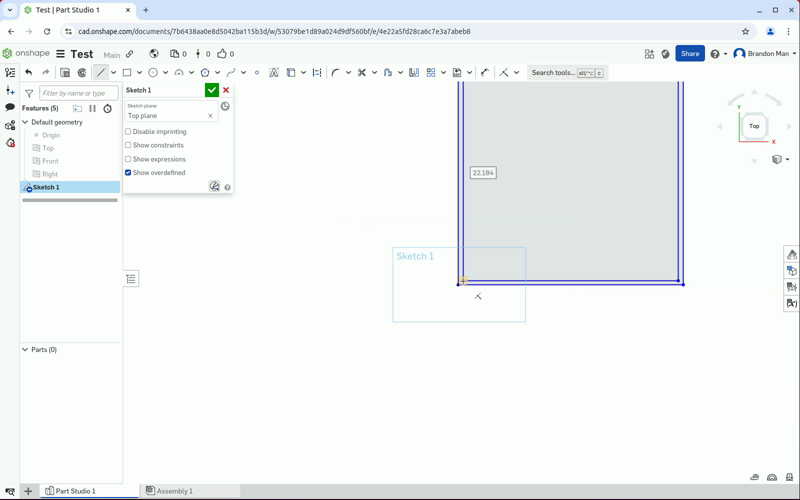
scroll(-6)
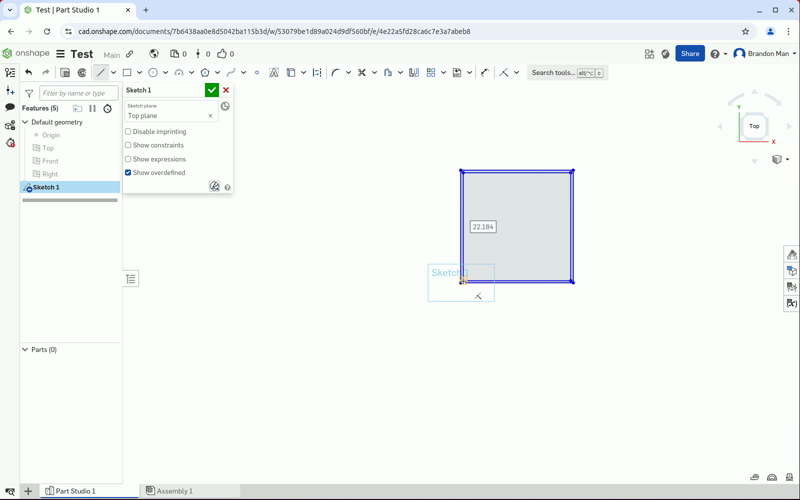
key(esc)
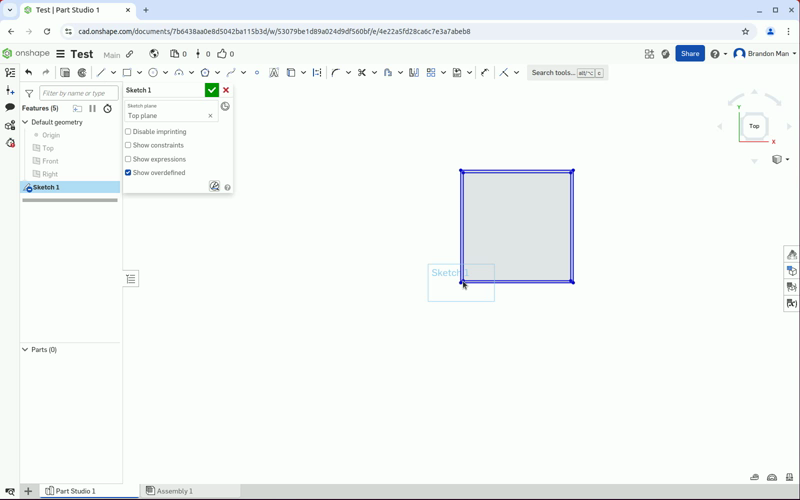
mouse_move(571, 262)
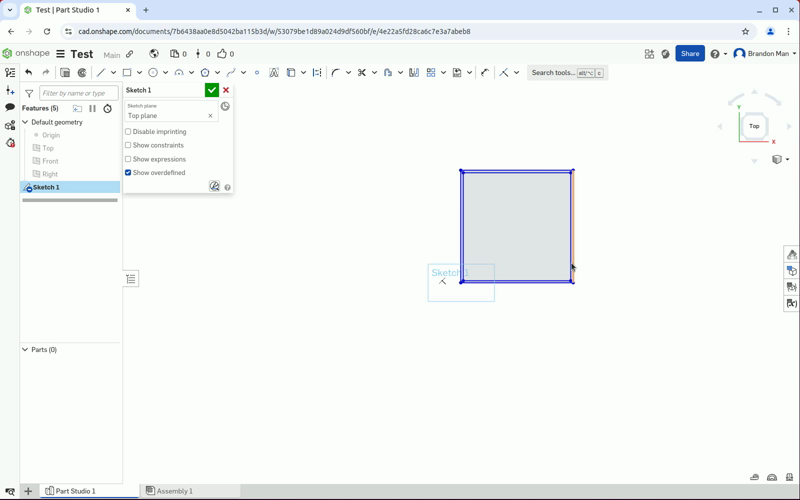
scroll(6)
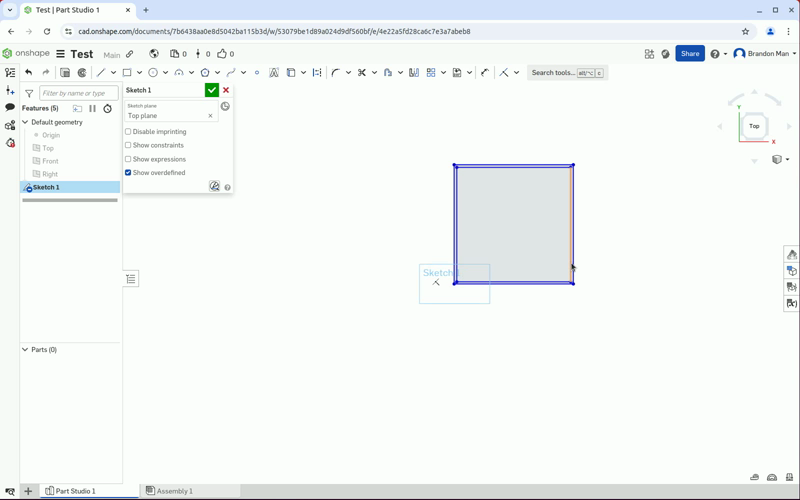
scroll(6)
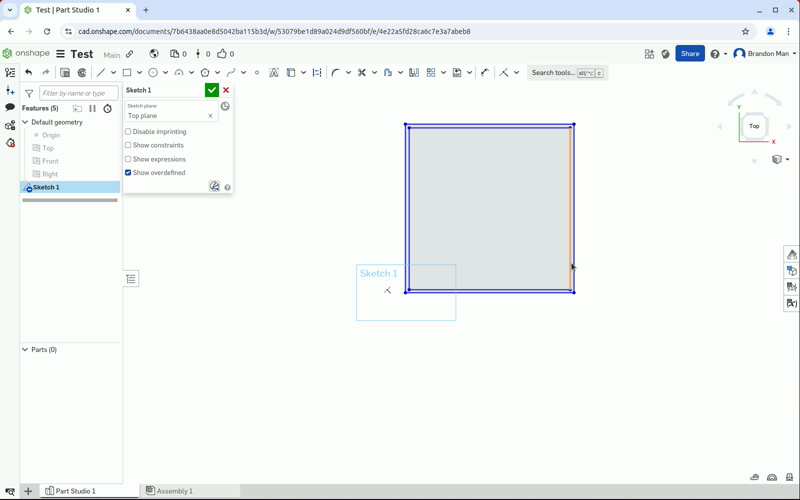
scroll(6)
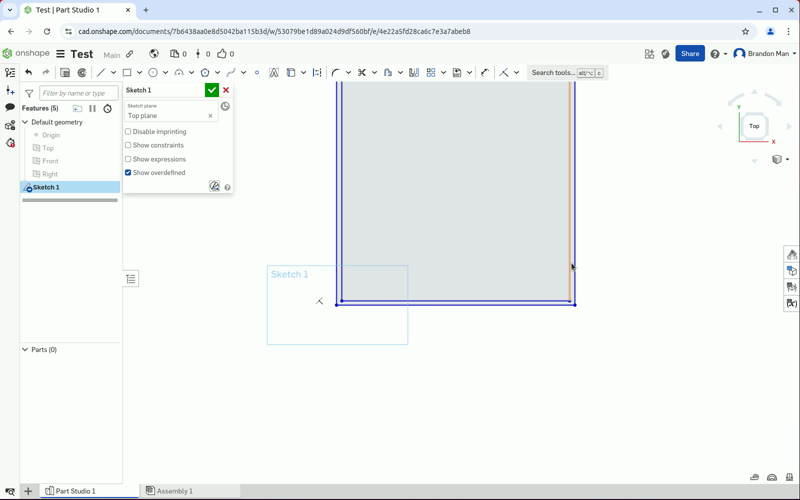
scroll(6)
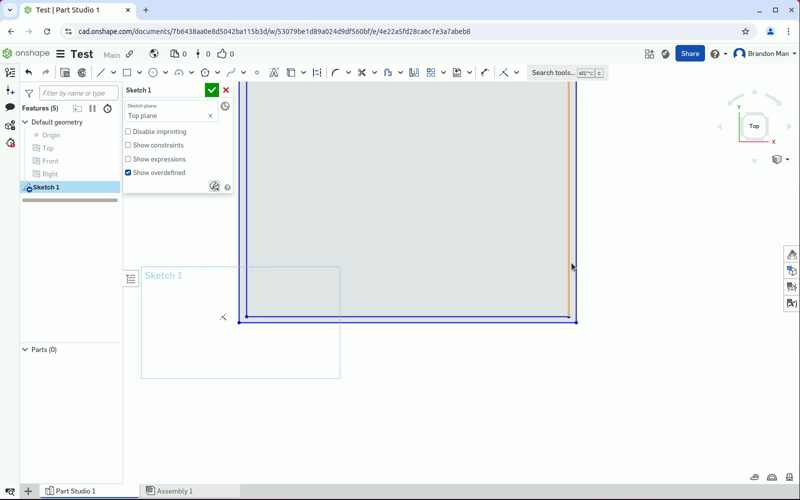
scroll(6)
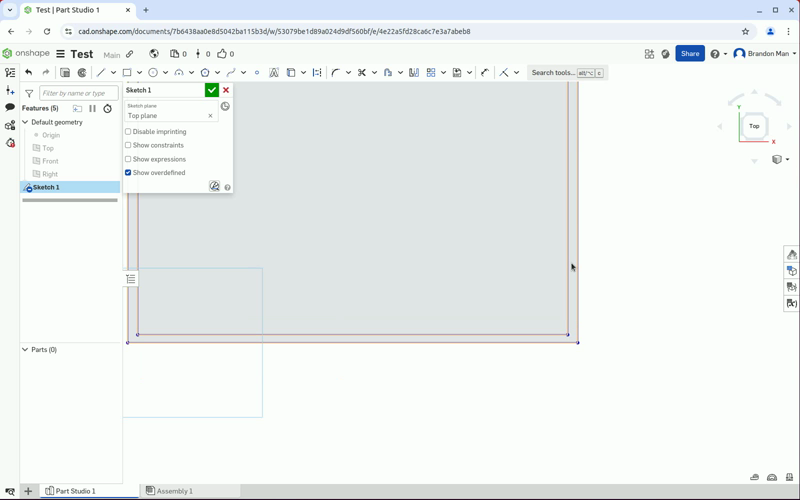
scroll(6)
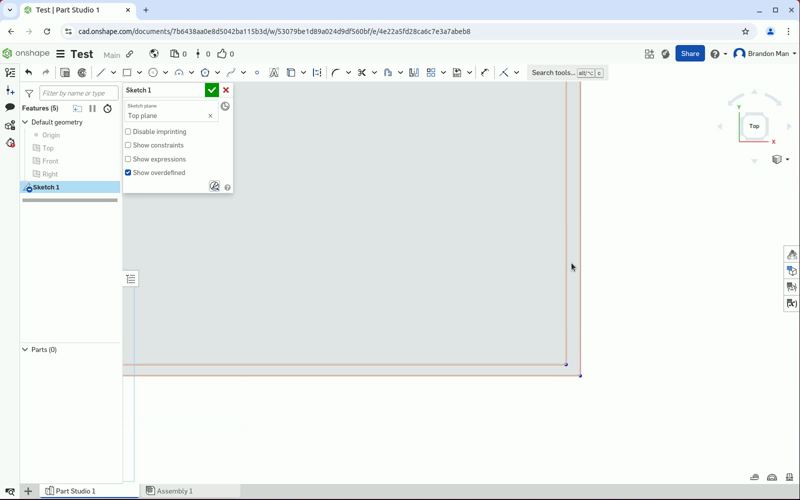
scroll(6)
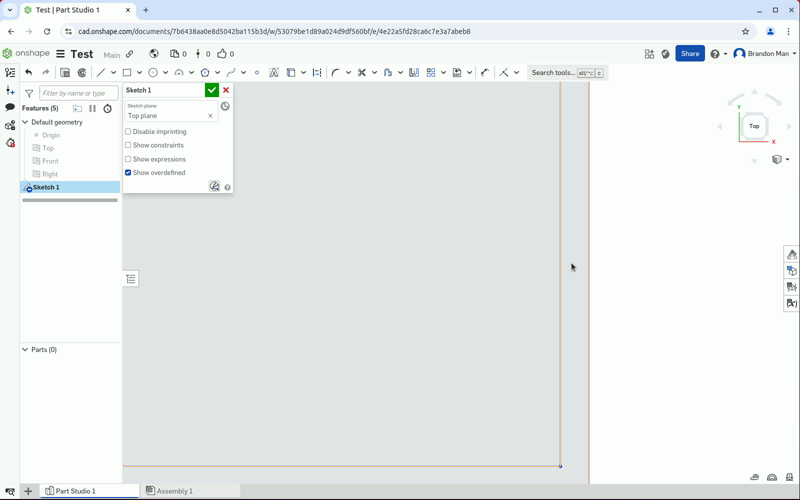
click(571, 262)
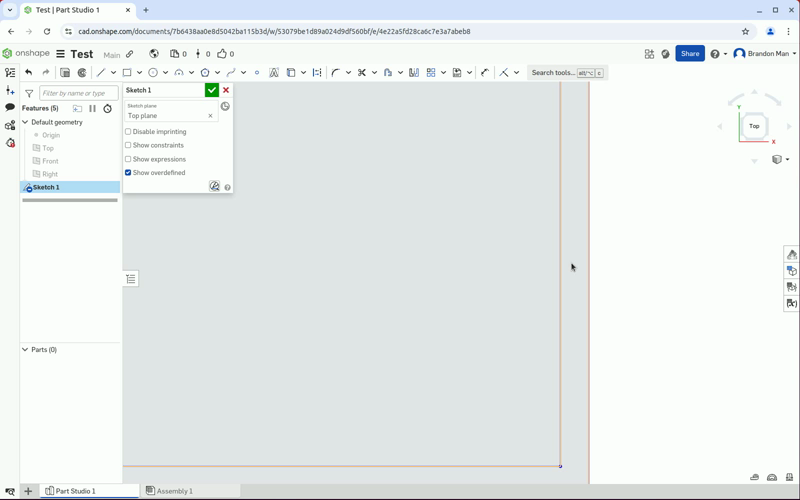
scroll(-6)
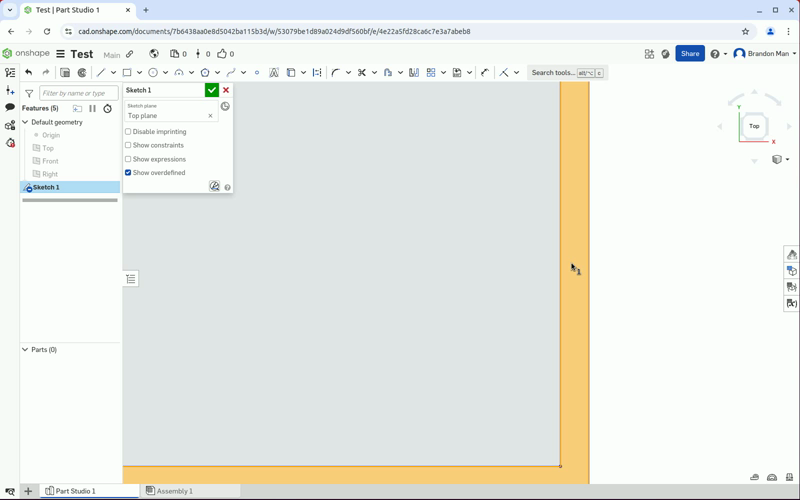
scroll(-6)
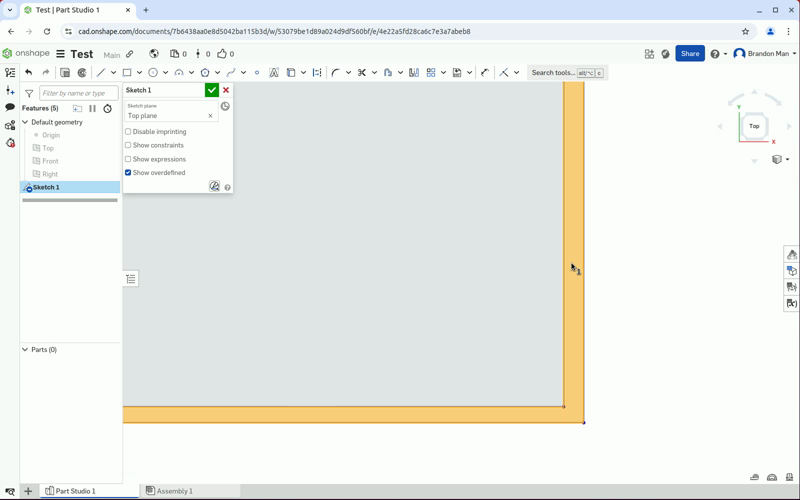
scroll(-6)
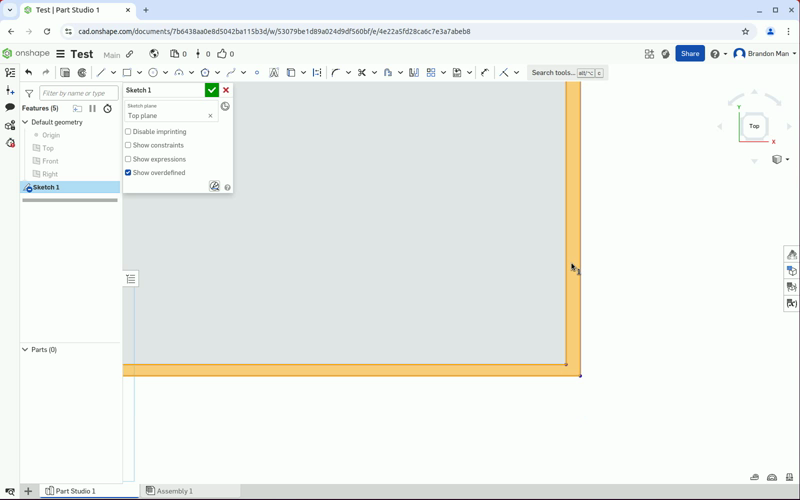
scroll(-6)
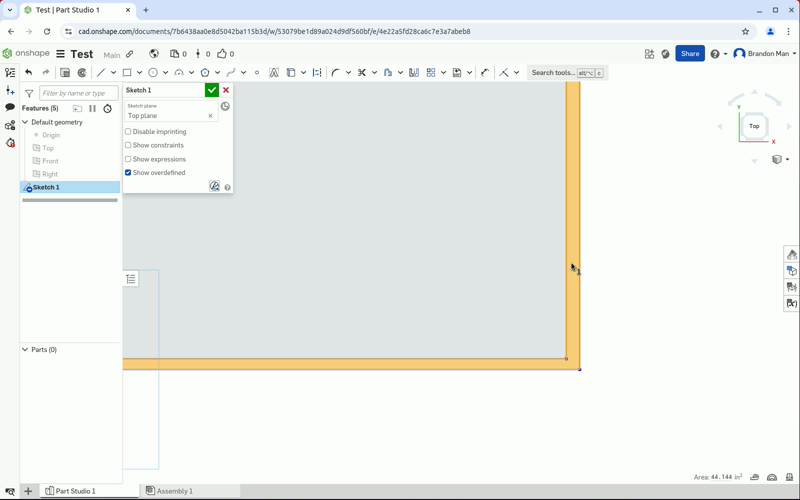
scroll(-6)
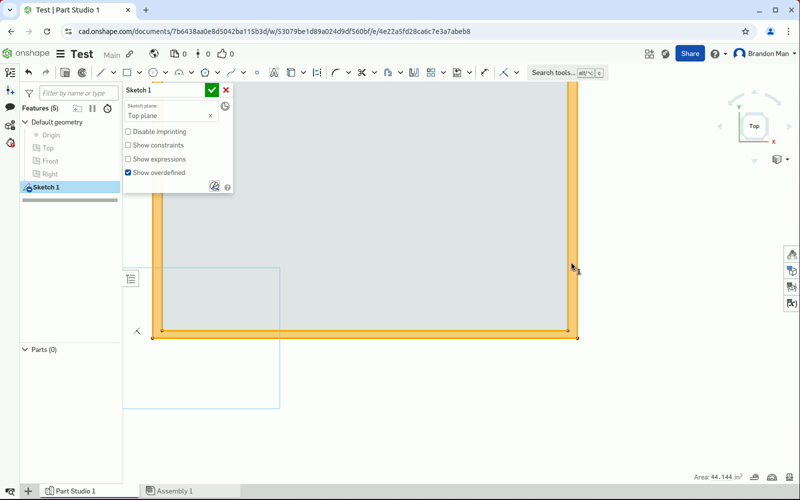
scroll(-6)
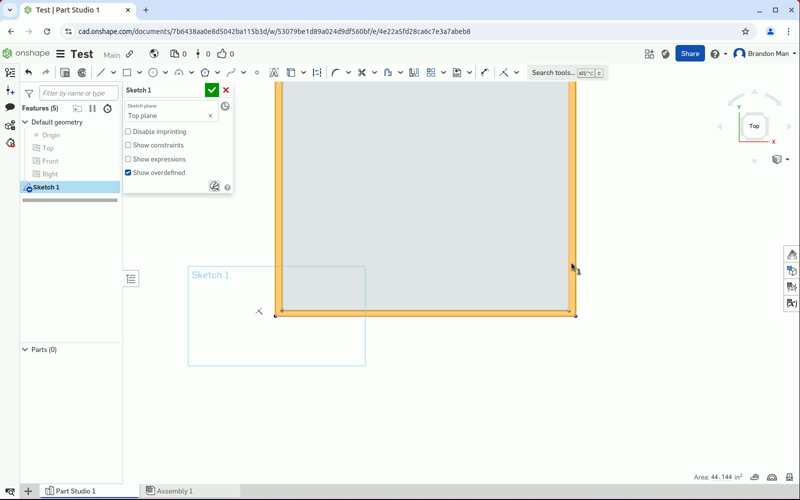
scroll(-6)
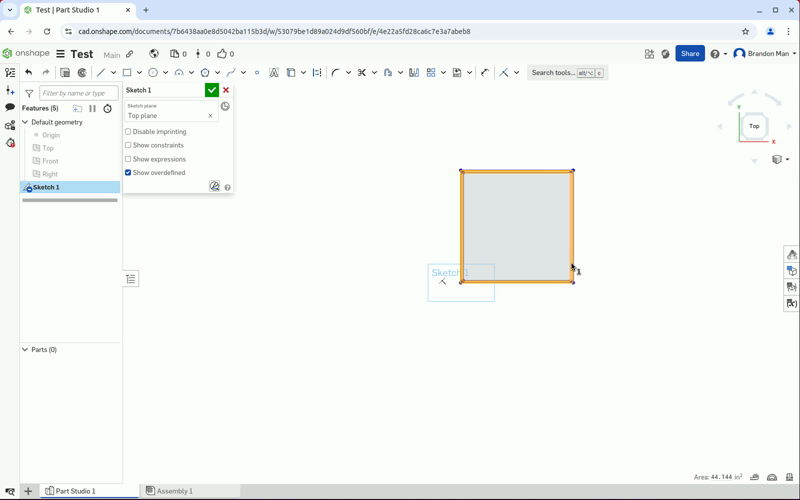
mouse_move(73, 352)
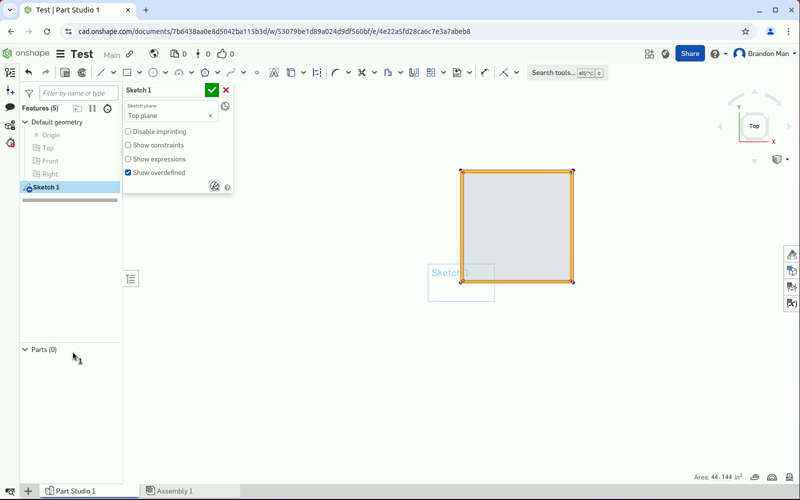
key(shift+y)
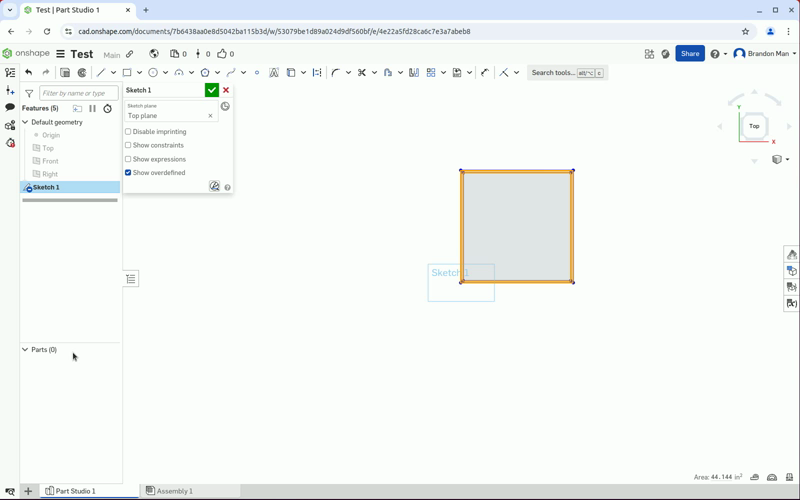
key(shift+e)
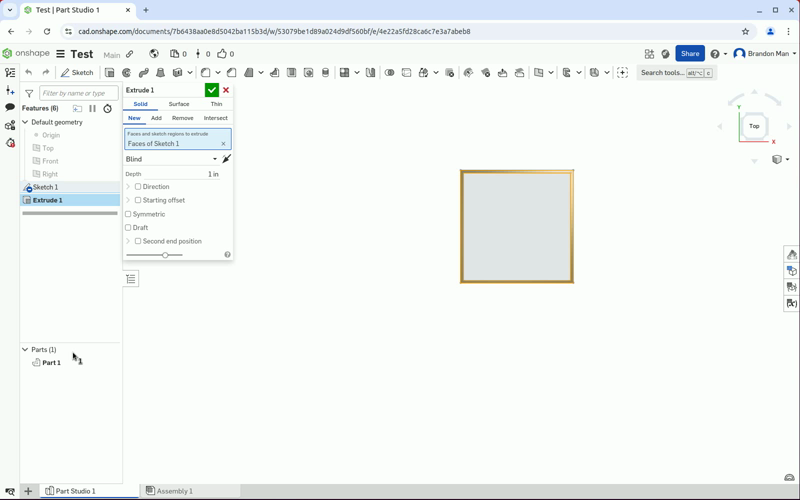
mouse_move(143, 106)
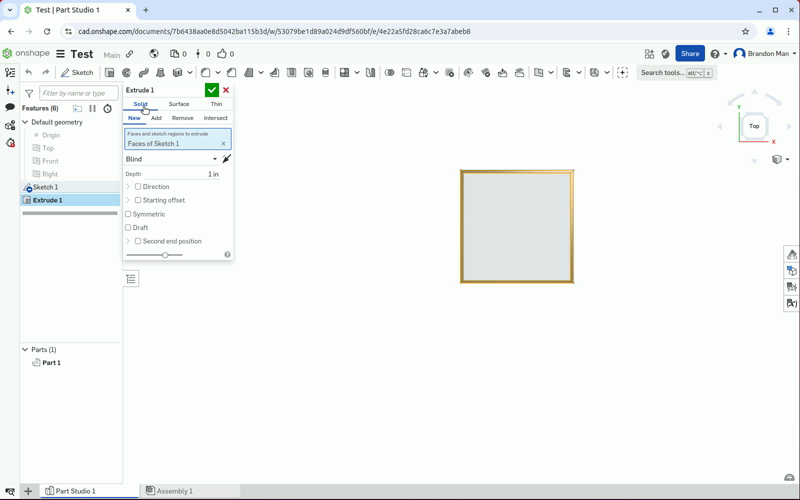
click(143, 106)
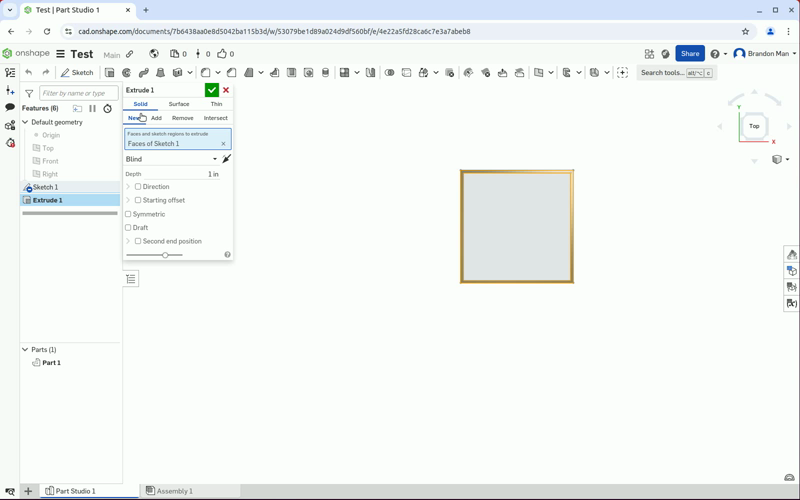
mouse_move(137, 120)
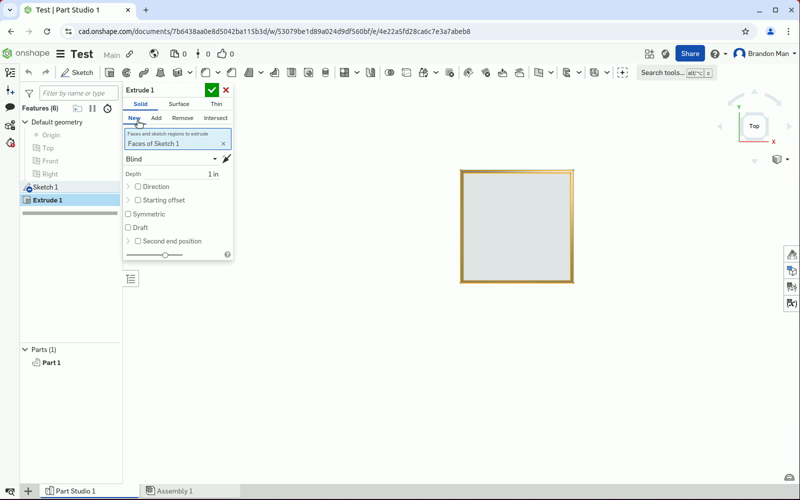
click(137, 120)
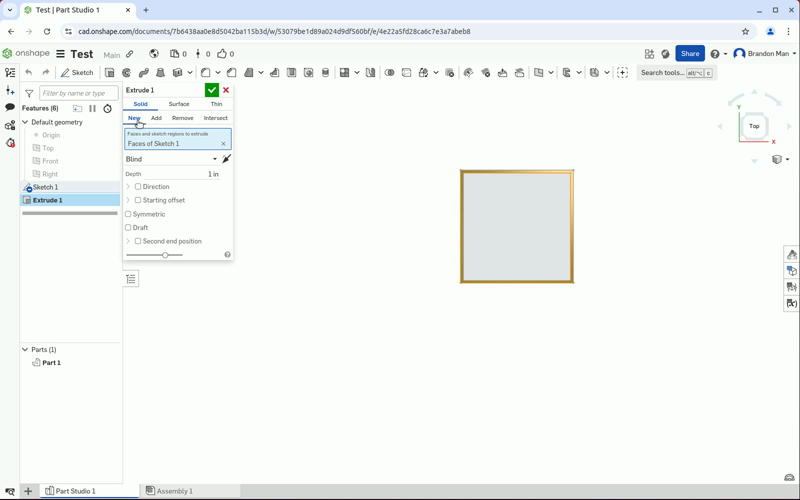
key(tab, 4)
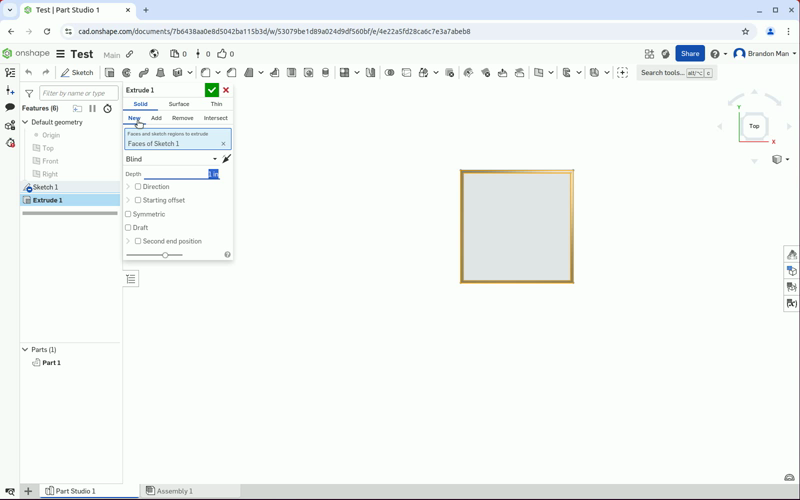
text(3.611)
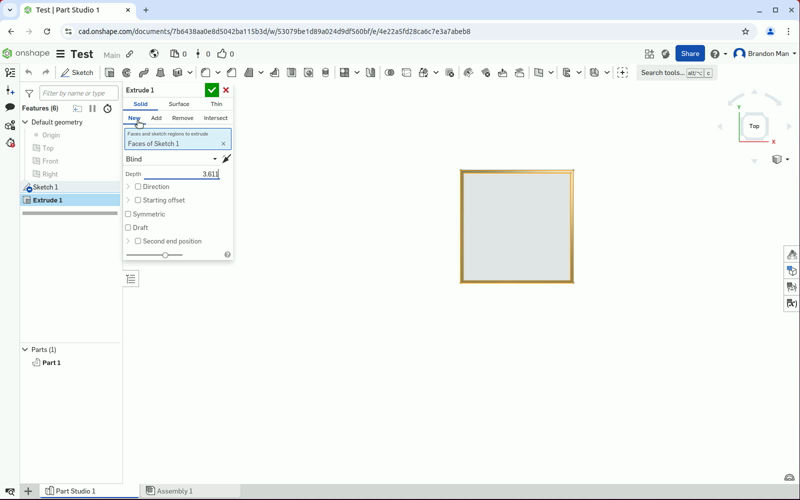
key(enter)
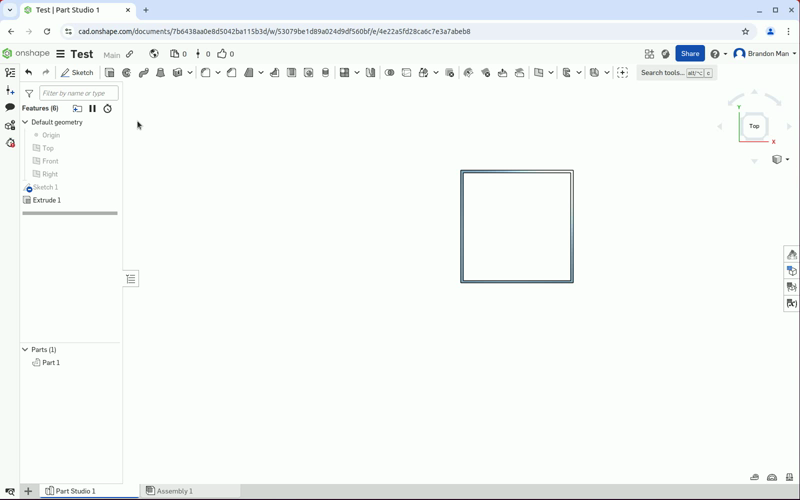
key(shift+h)
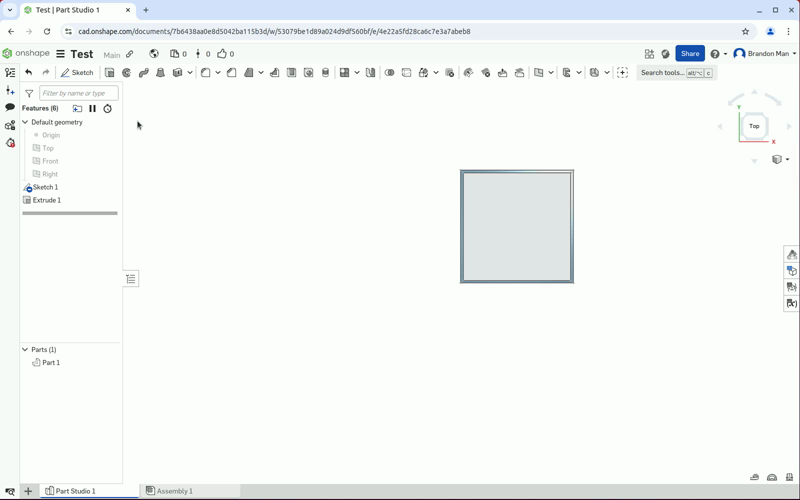
key(shift+h)
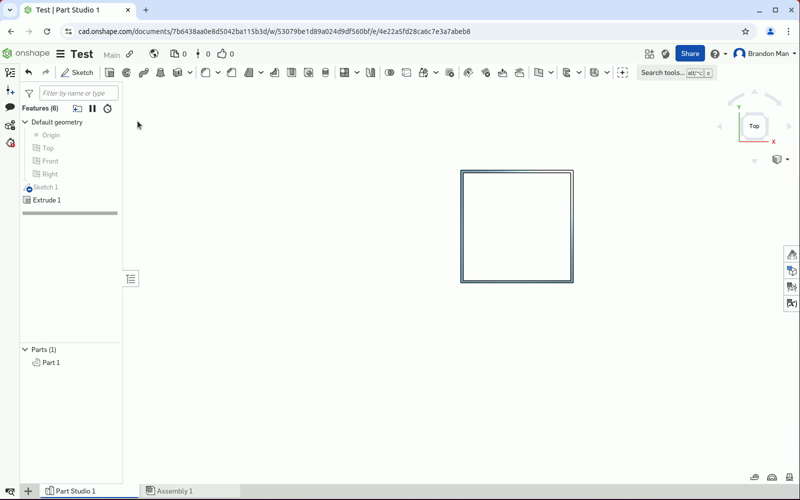
mouse_move(73, 189)
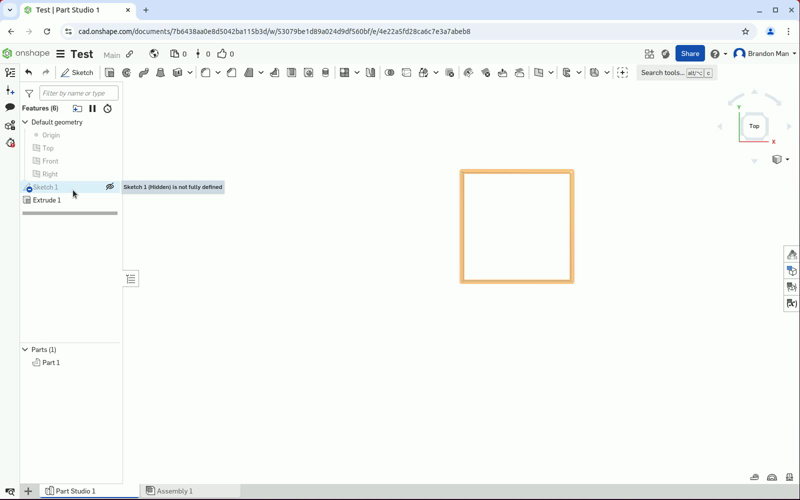
click(73, 189)
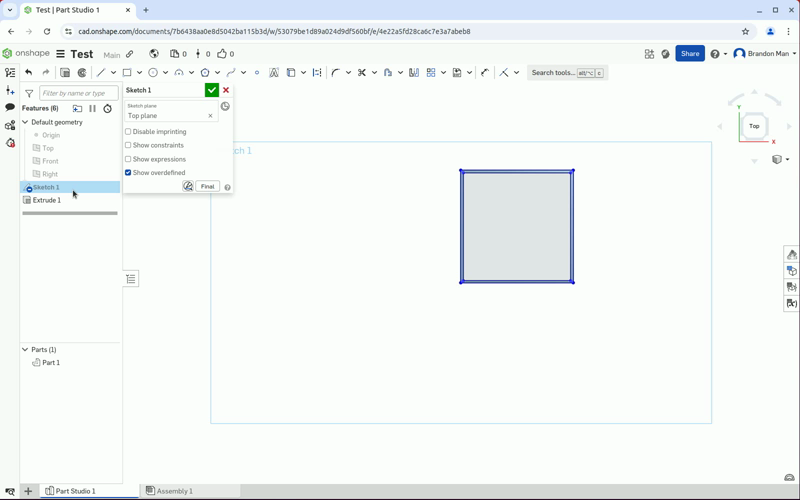
mouse_move(229, 92)
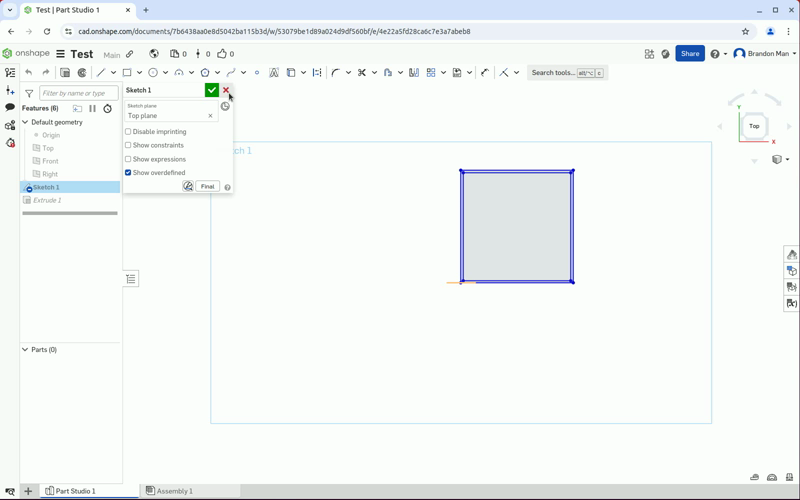
click(229, 92)
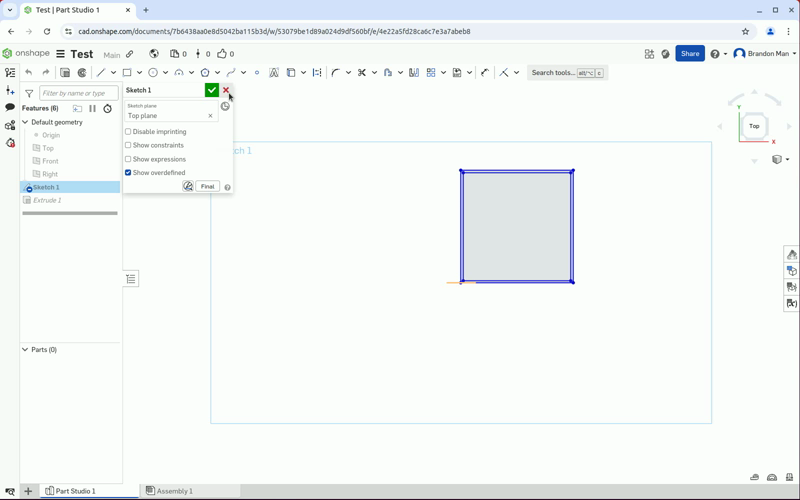
key(shift+s)
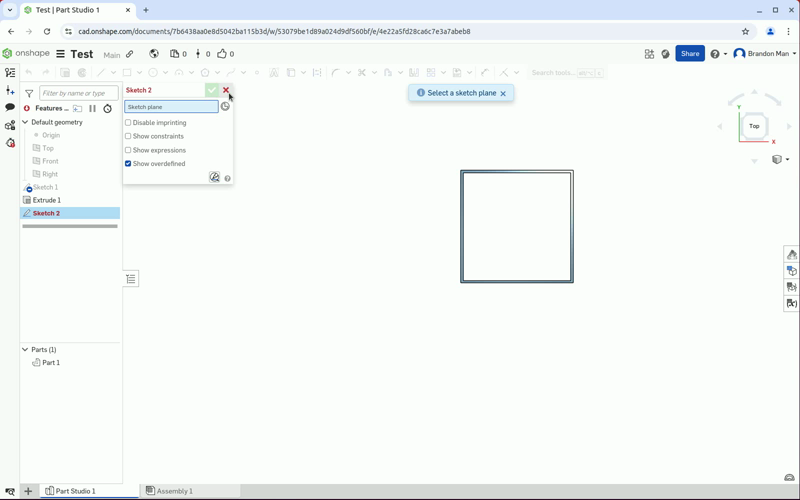
mouse_move(73, 150)
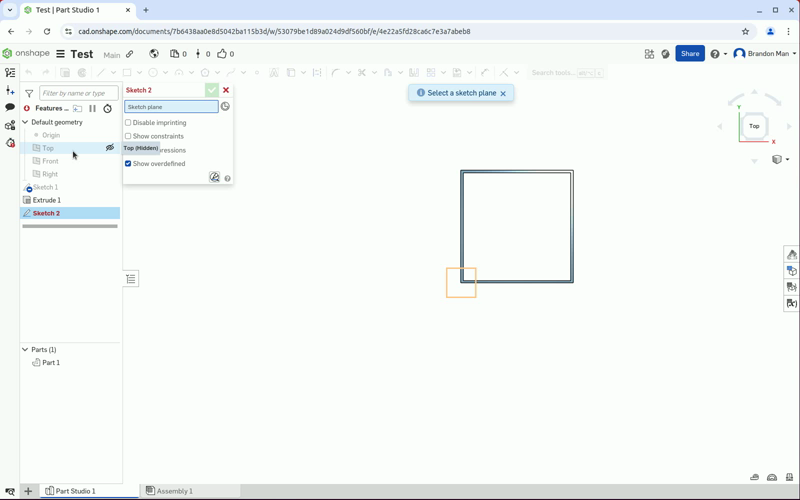
click(73, 150)
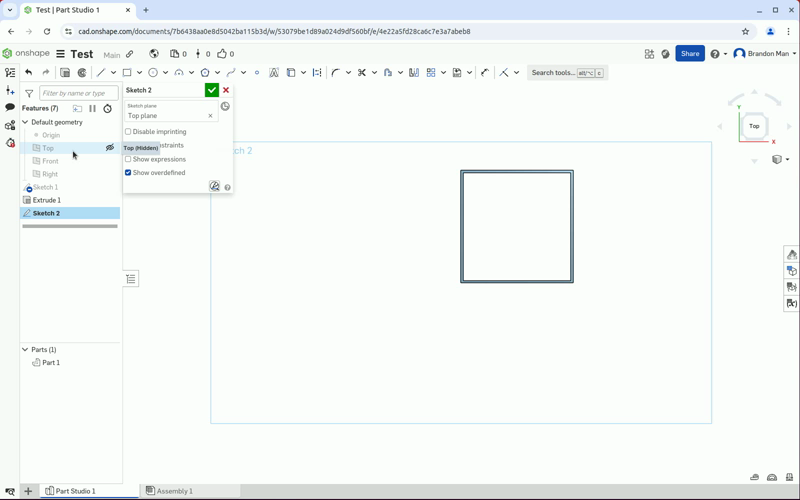
mouse_move(73, 352)
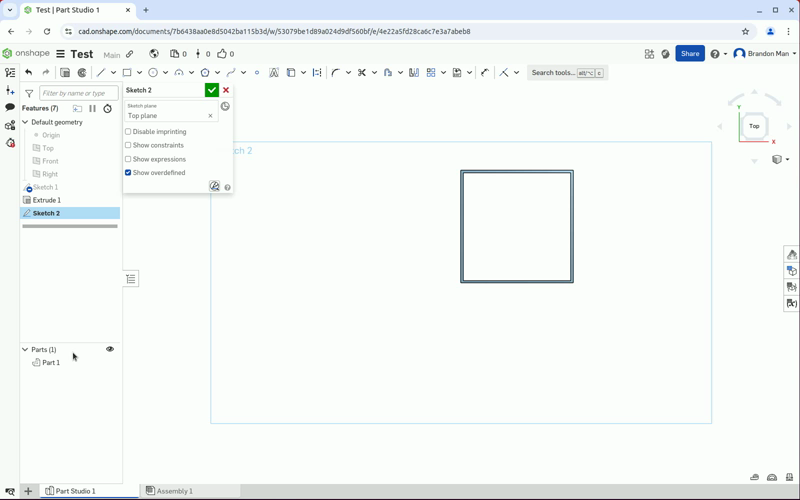
key(y)
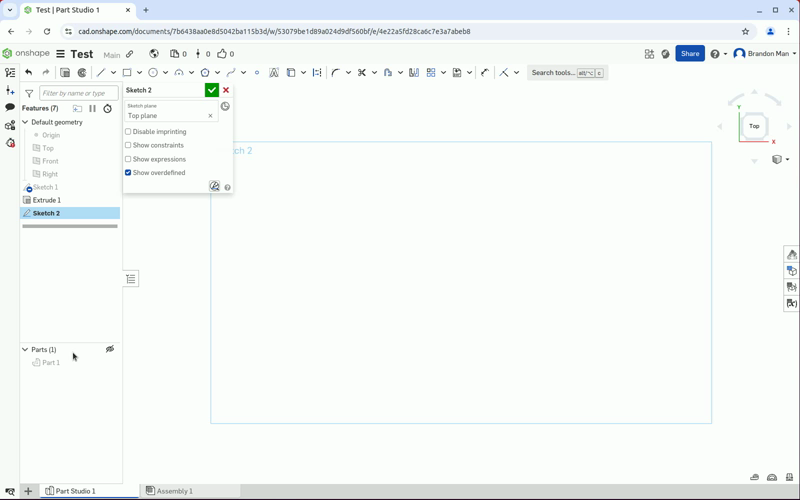
key(l)
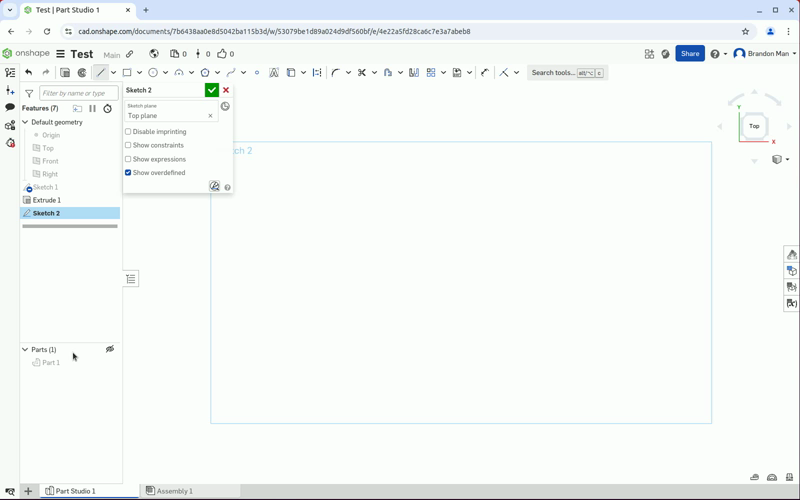
key_down(shift)
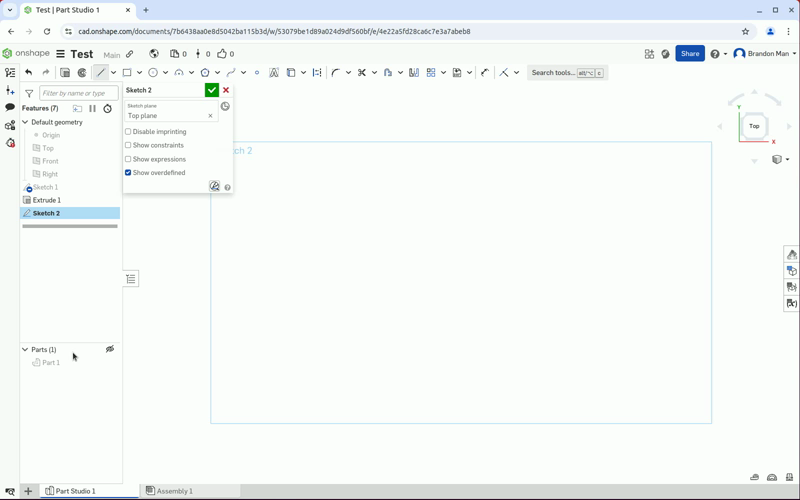
mouse_move(460, 282)
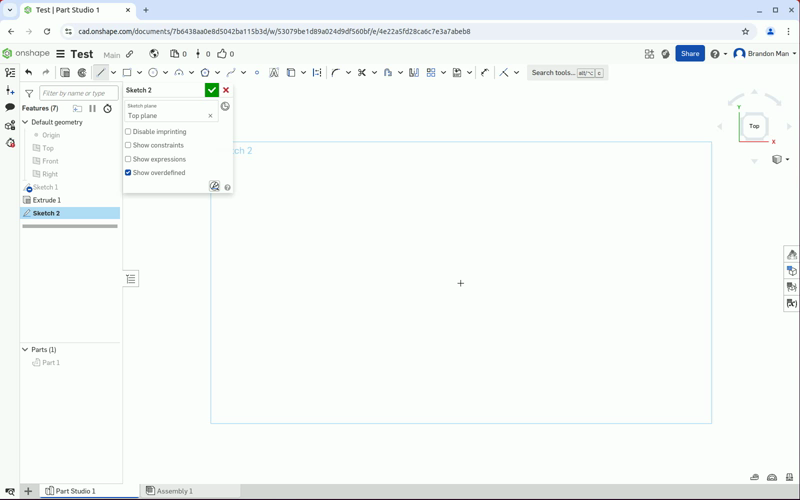
click(460, 282)
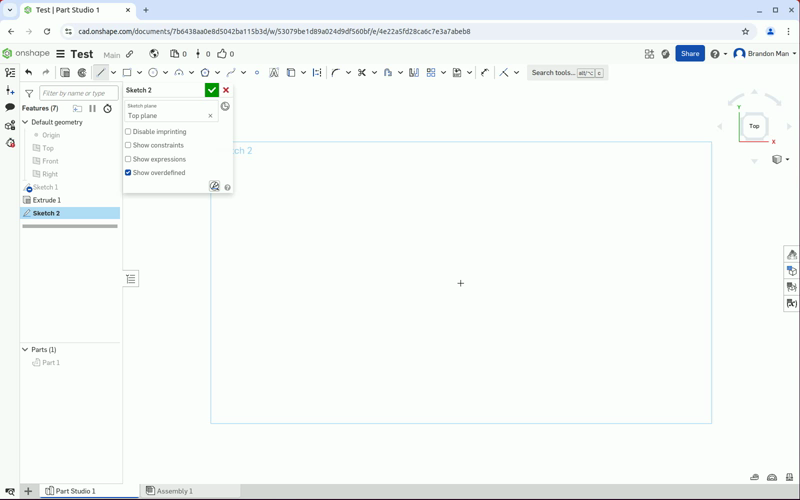
key_up(shift)
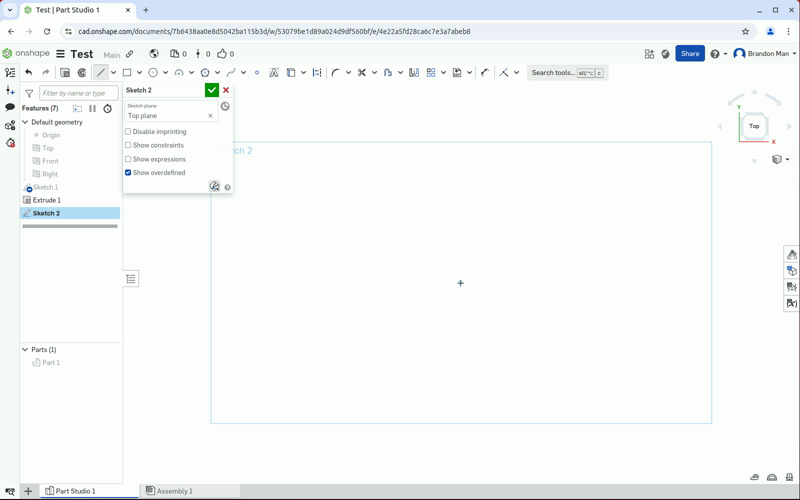
key_down(shift)
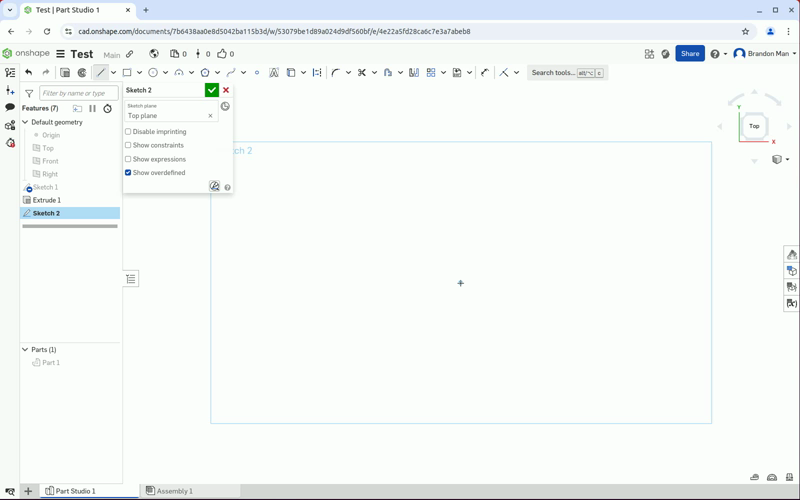
mouse_move(573, 282)
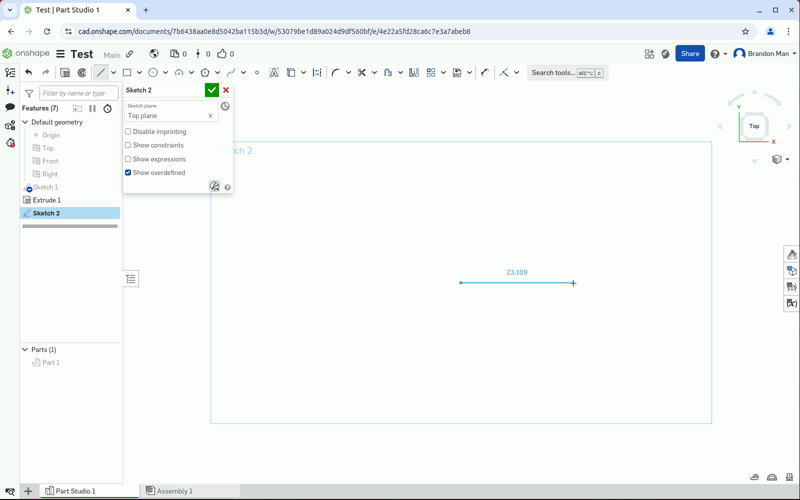
click(573, 282)
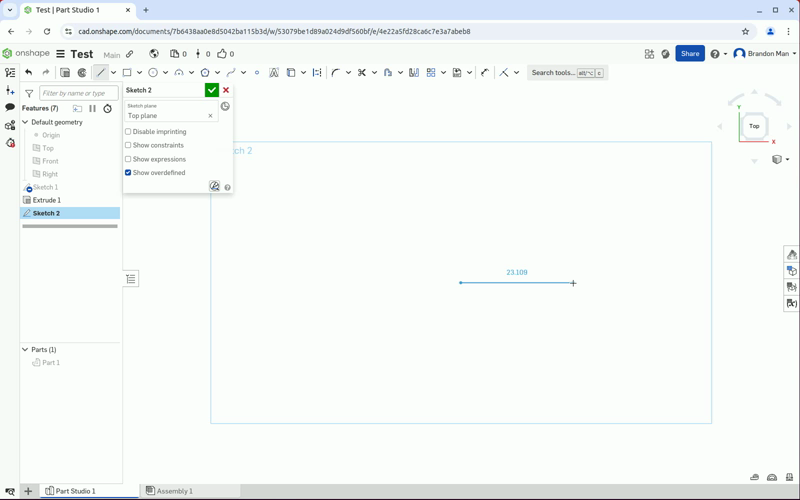
key_up(shift)
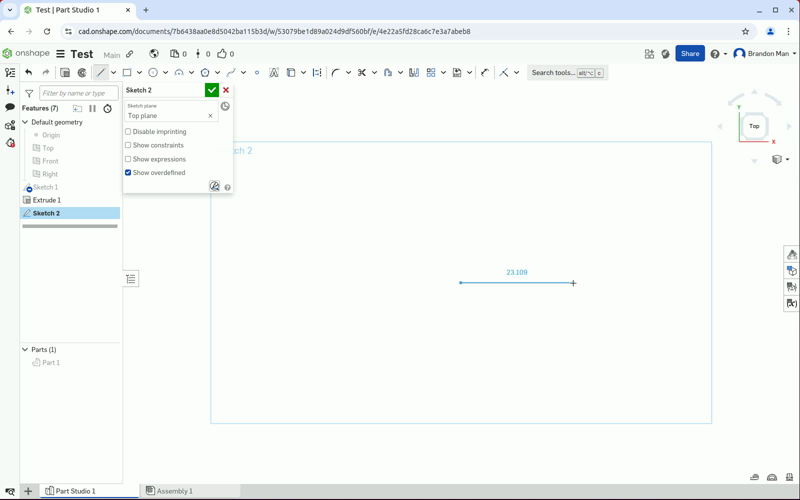
key_down(shift)
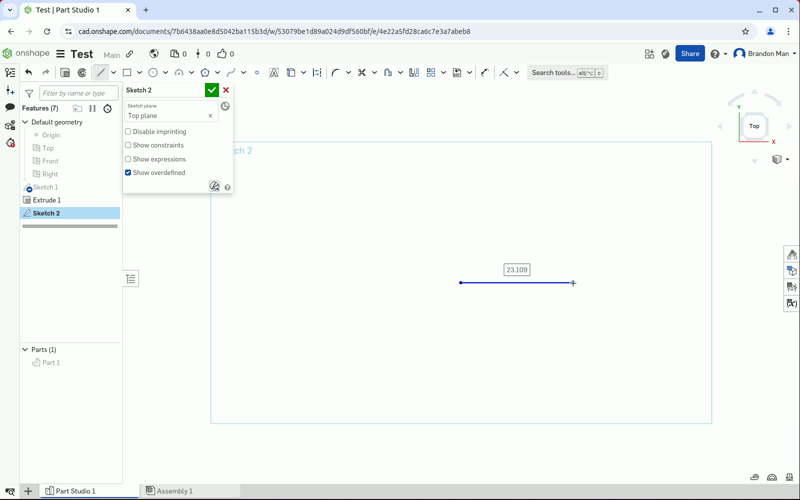
mouse_move(573, 170)
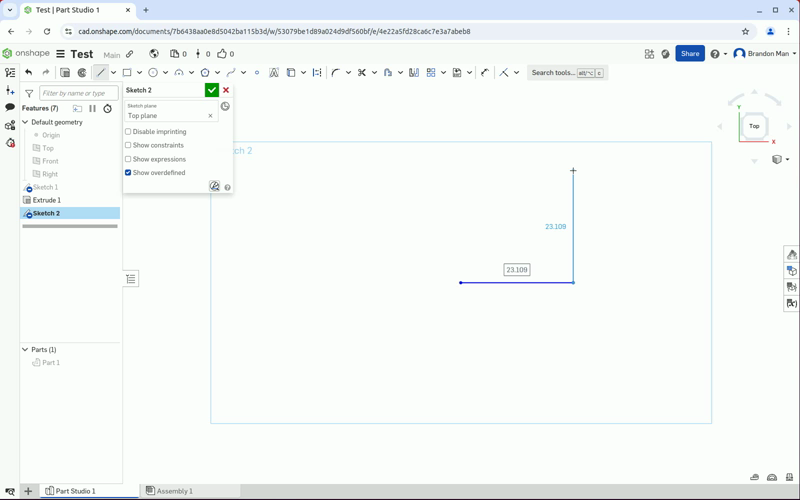
click(573, 170)
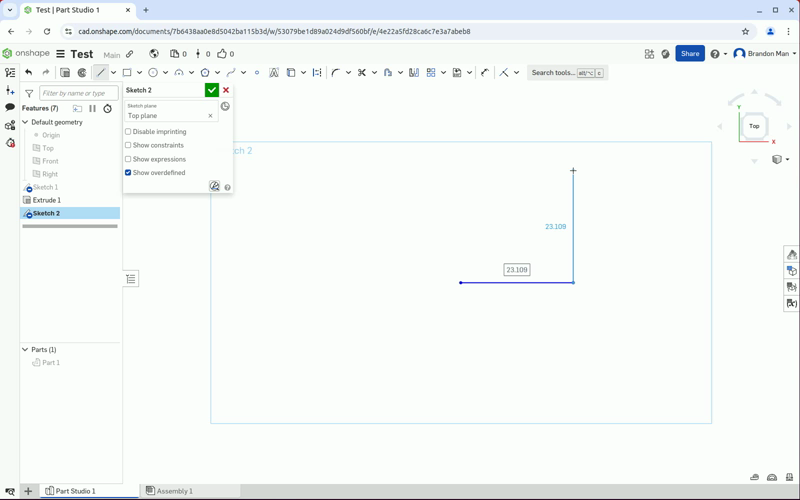
key_up(shift)
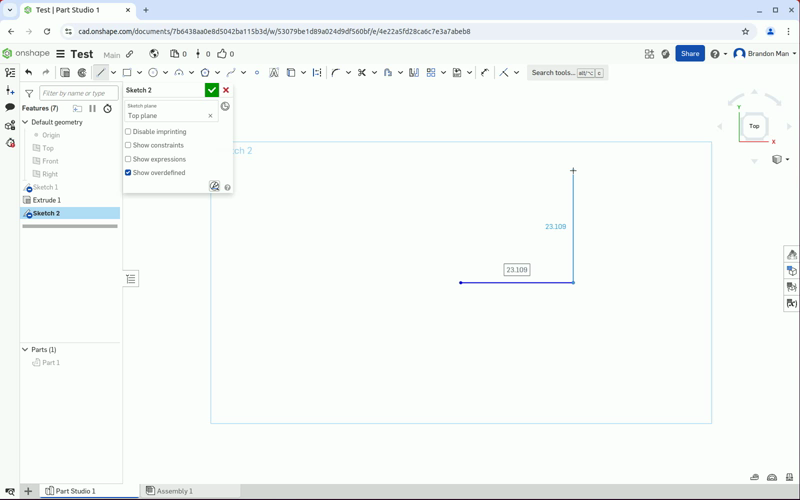
key_down(shift)
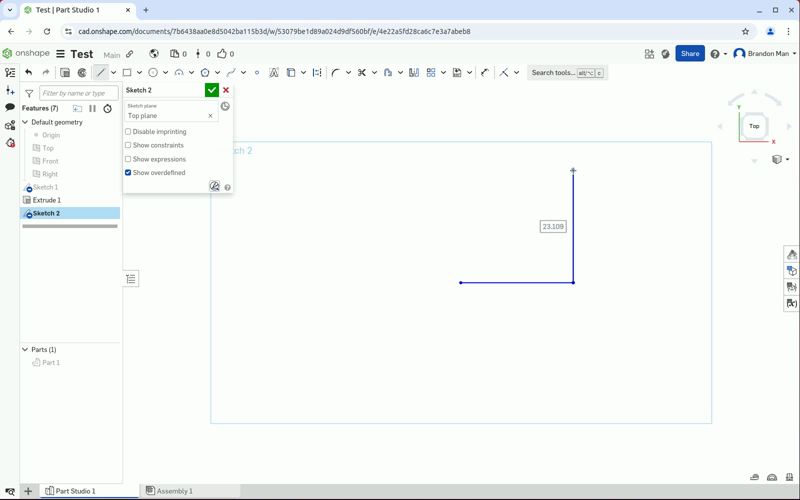
mouse_move(460, 170)
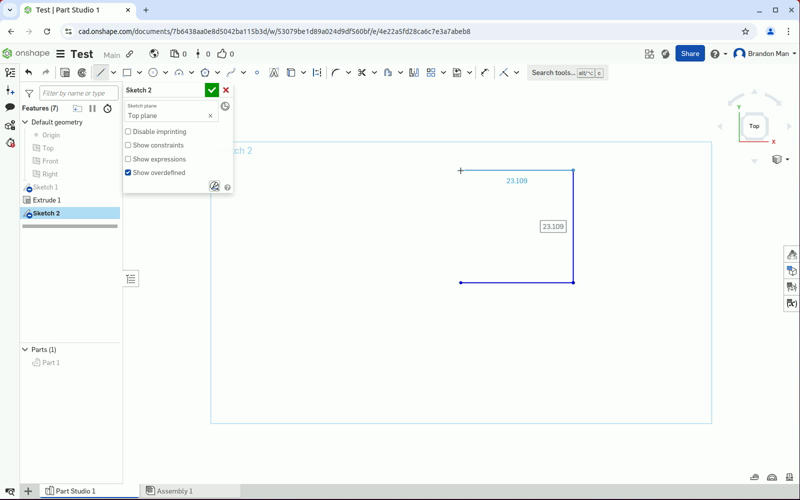
click(460, 170)
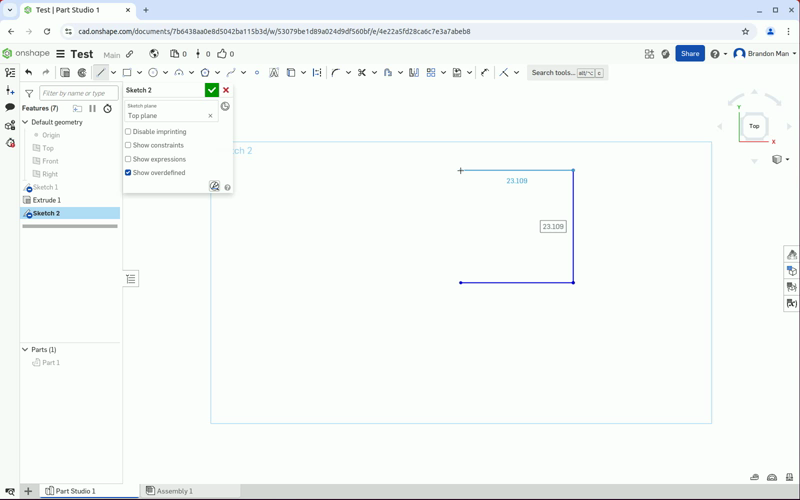
key_up(shift)
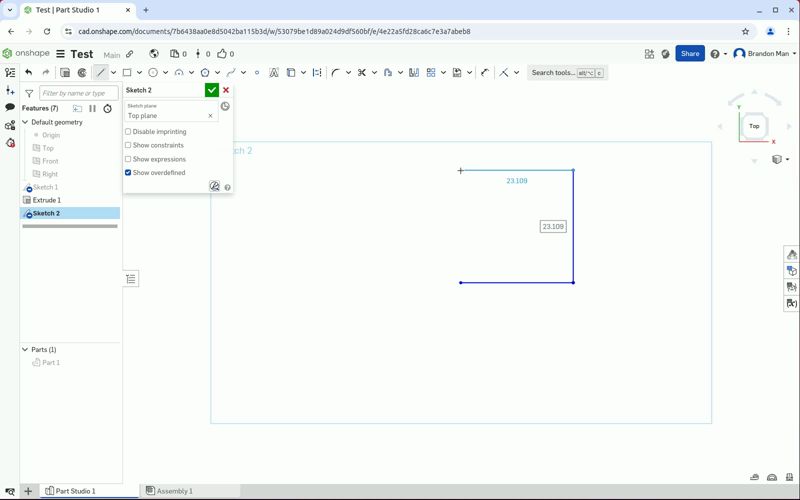
key_down(shift)
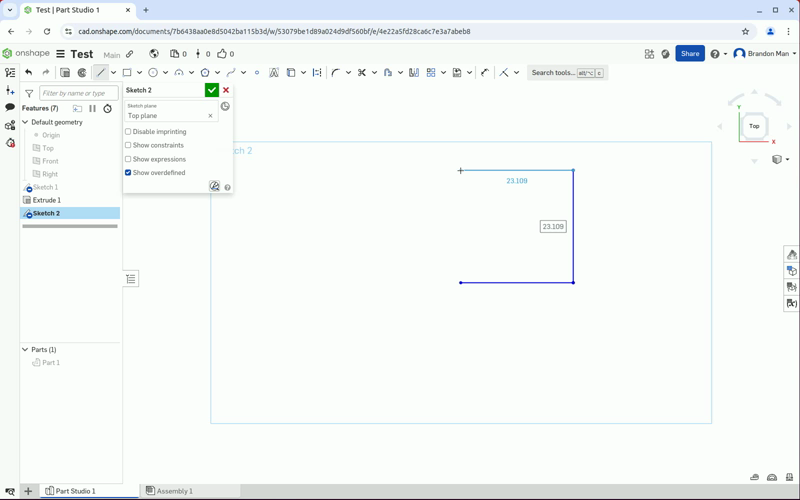
mouse_move(460, 282)
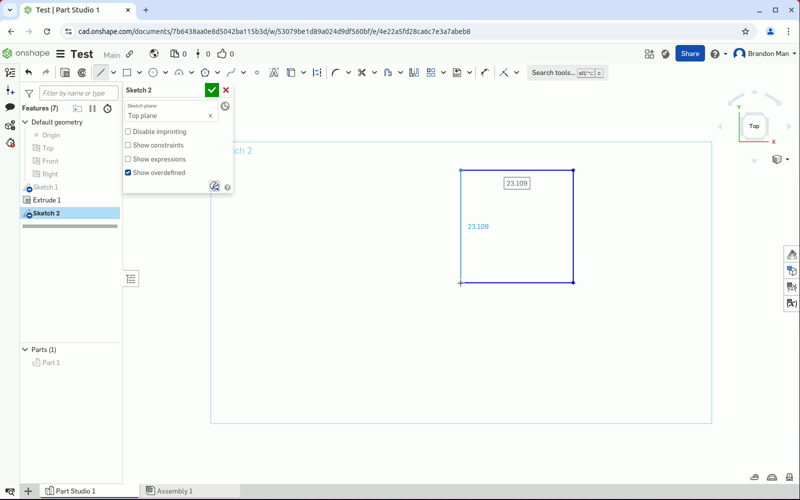
key_up(shift)
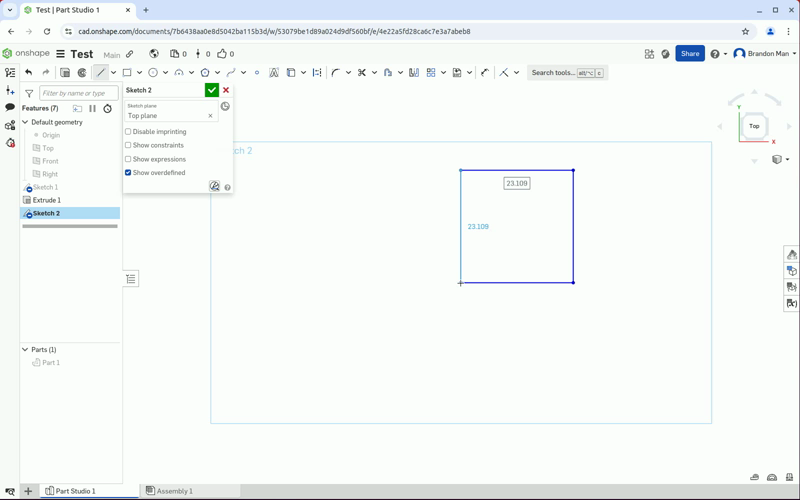
click(460, 282)
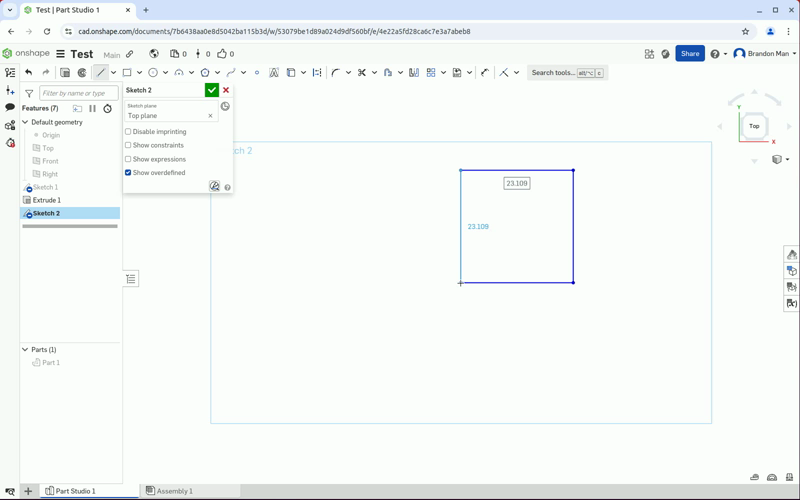
key(esc)
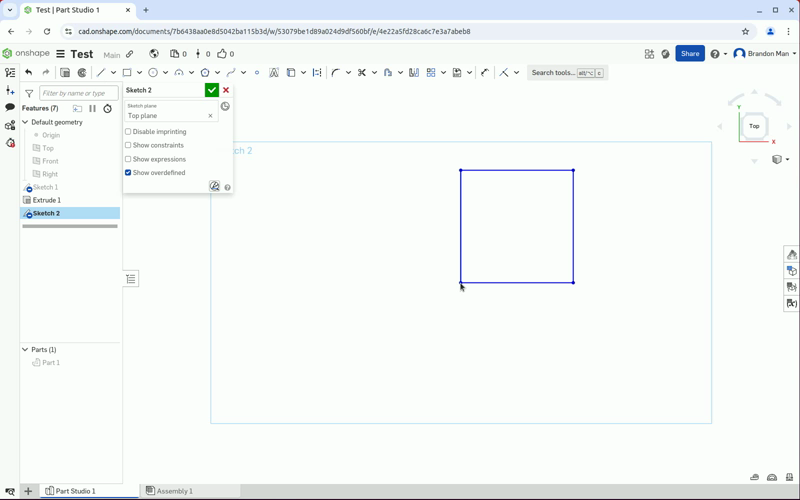
mouse_move(502, 252)
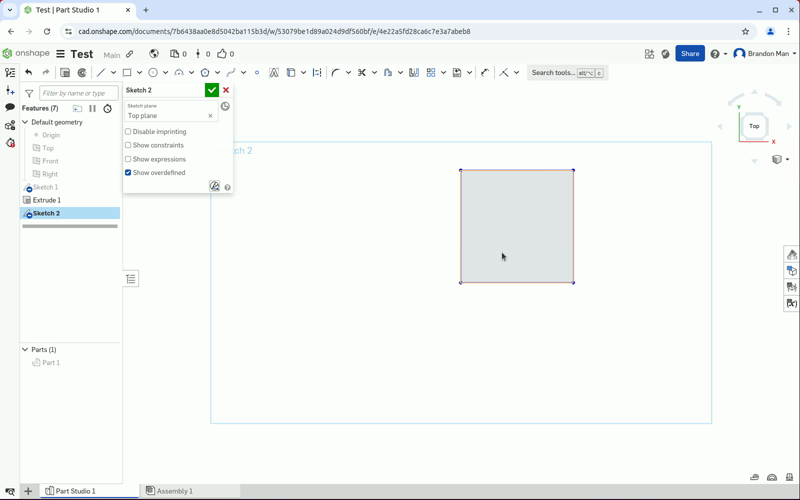
click(502, 252)
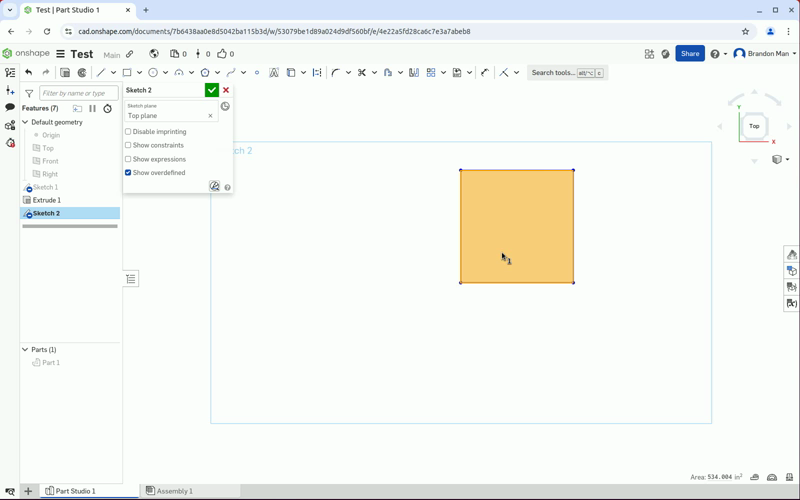
mouse_move(73, 352)
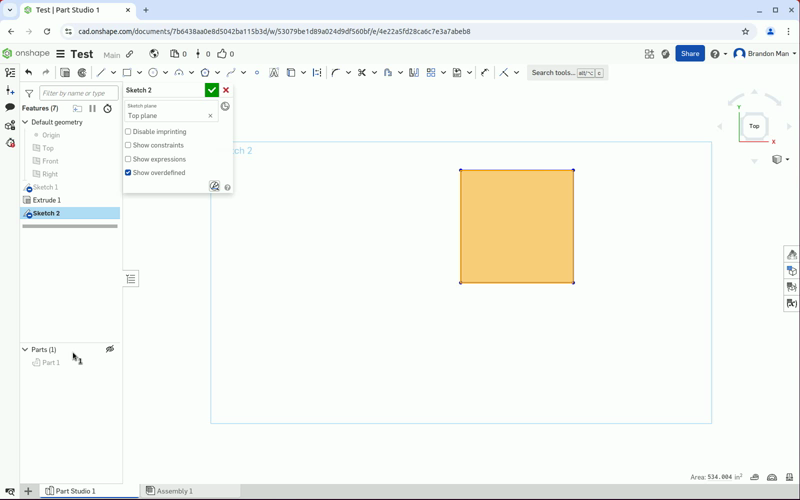
key(shift+y)
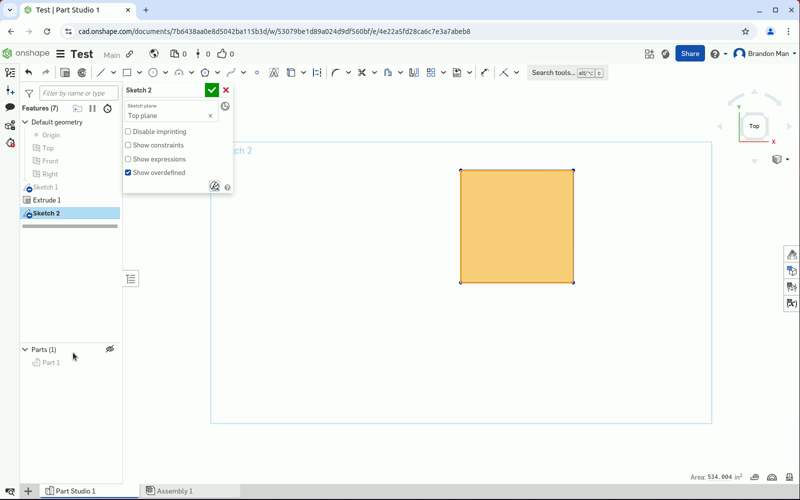
key(shift+e)
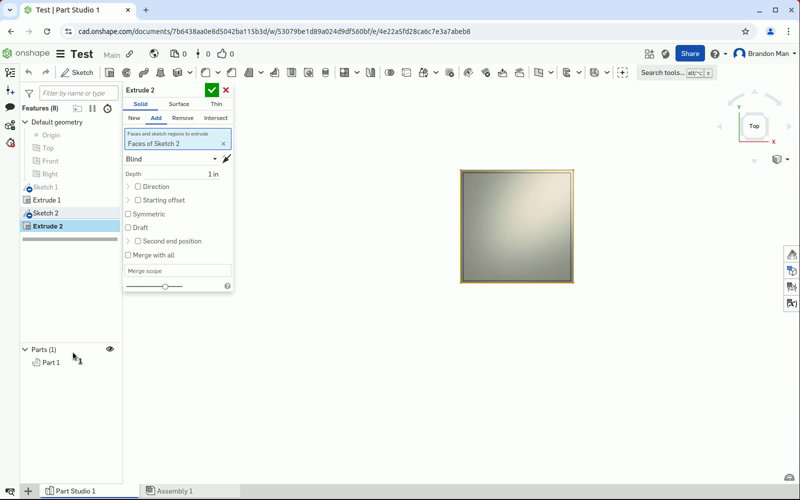
mouse_move(143, 106)
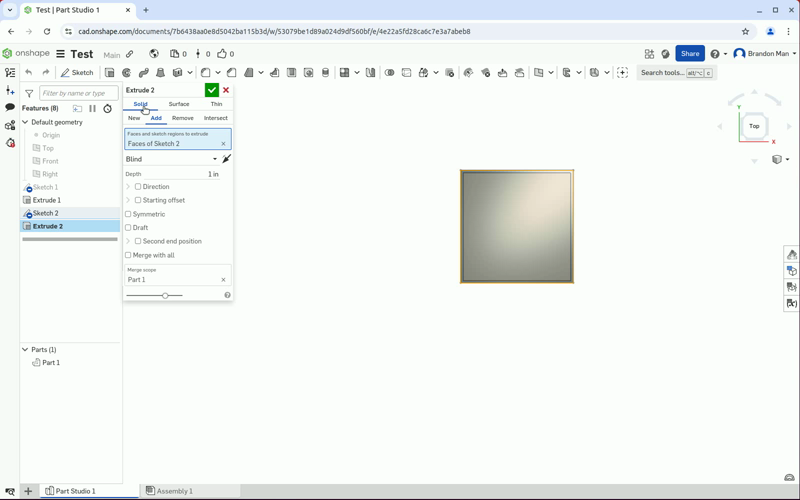
click(143, 106)
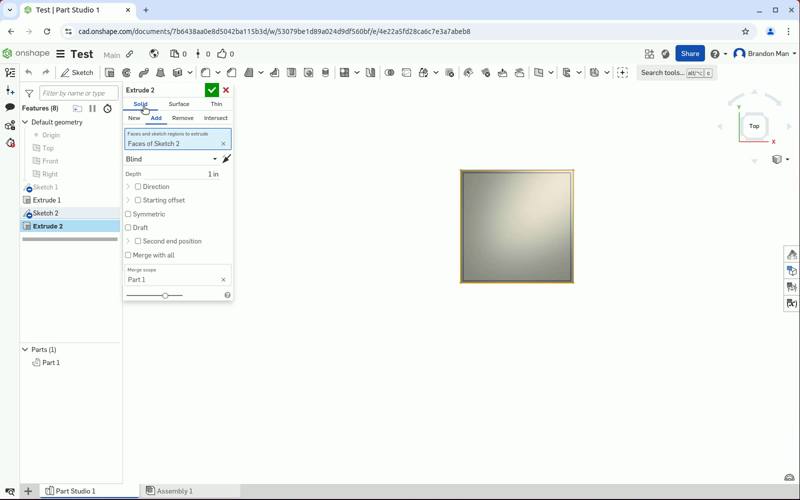
mouse_move(137, 120)
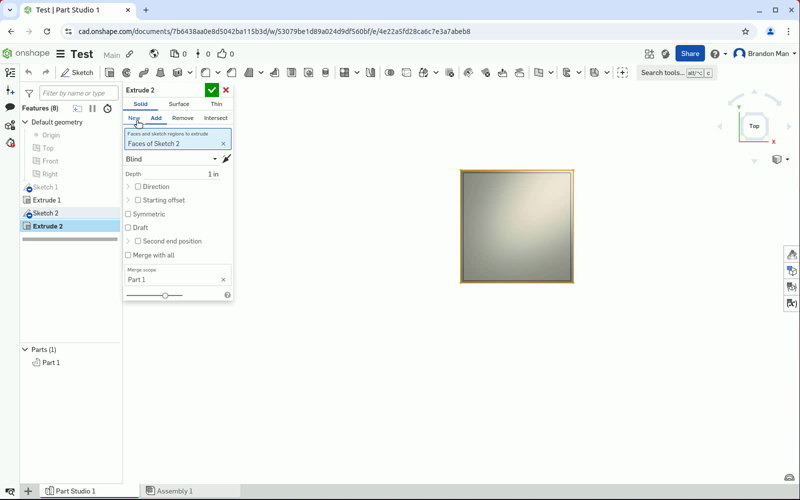
click(137, 120)
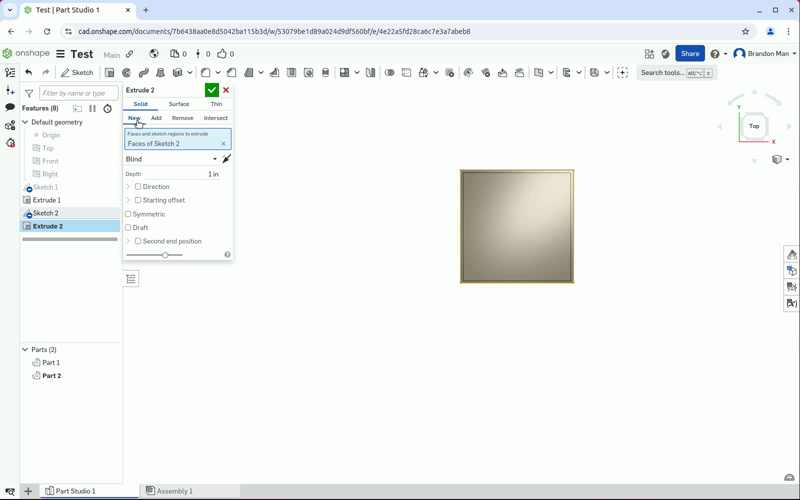
key(tab, 4)
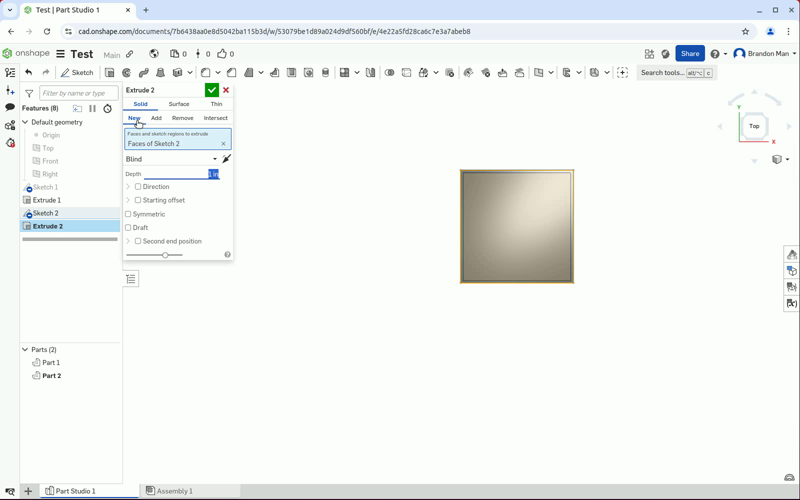
text(0.481)
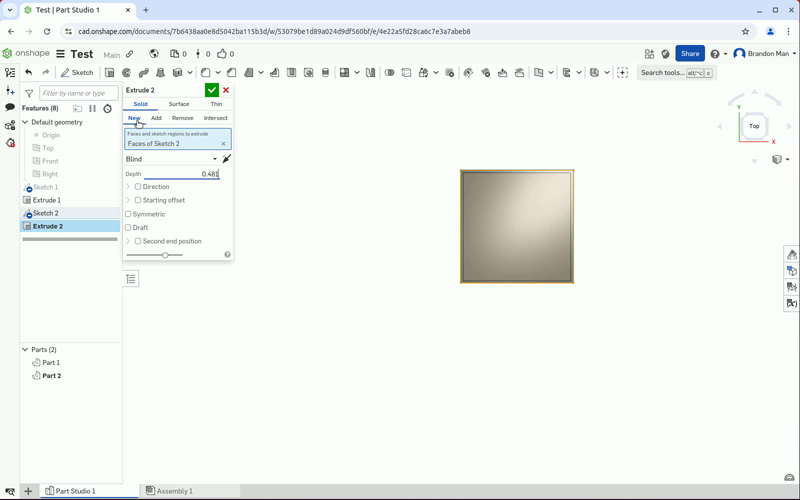
key(enter)
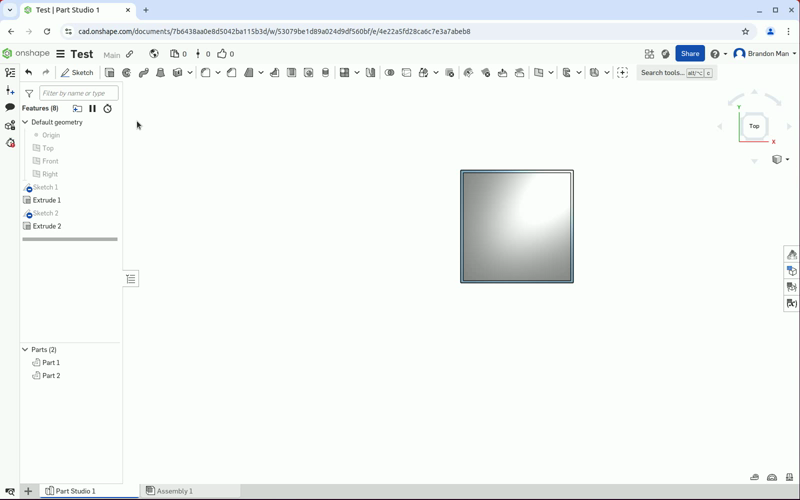
key(shift+h)
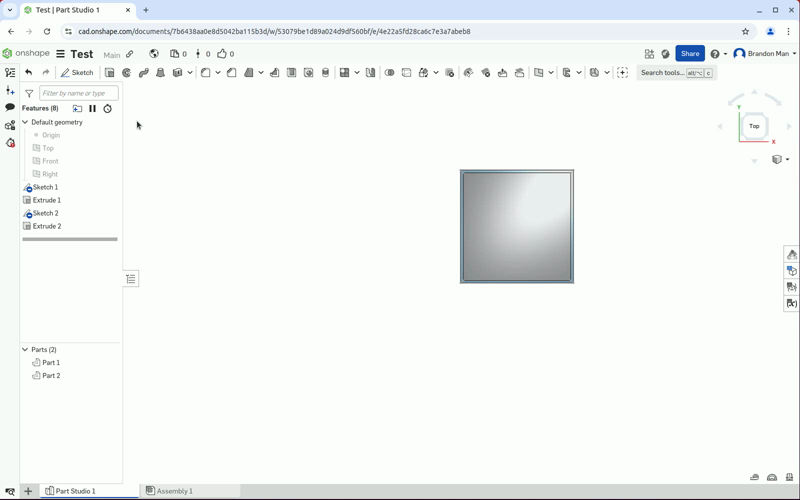
key(shift+h)
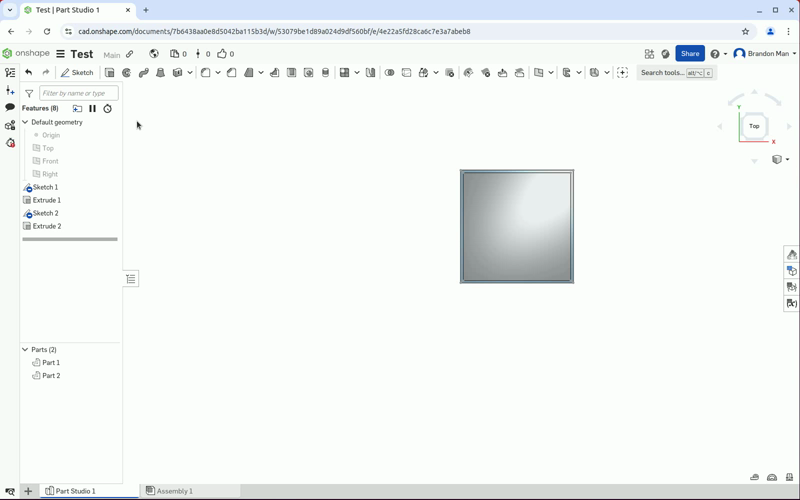
key(shift+7)
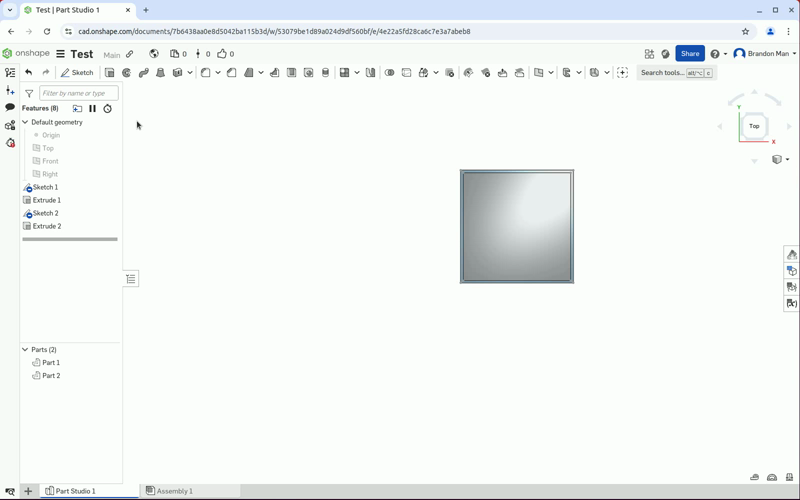
key(up, 3)
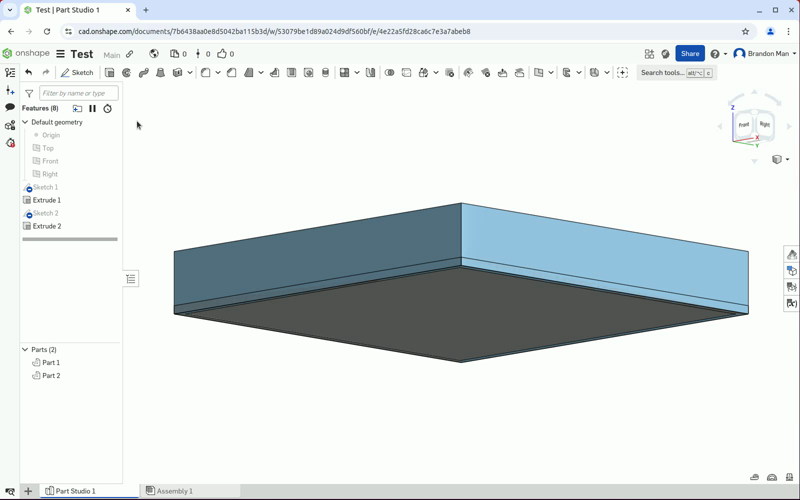
key(left, 3)
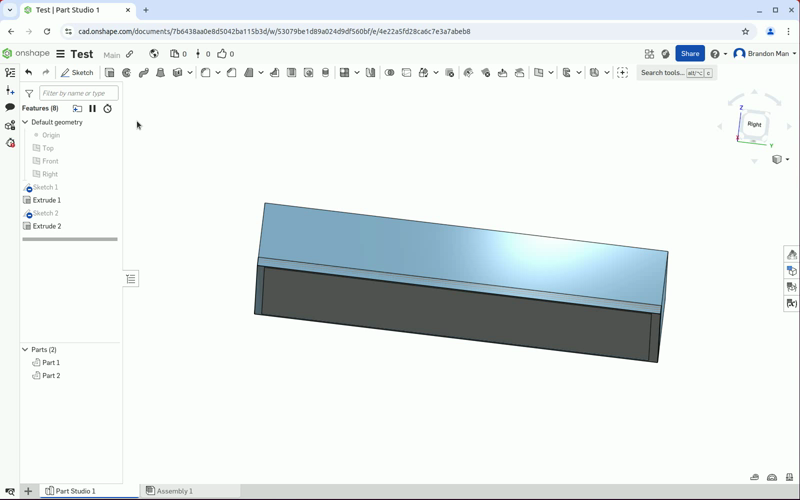
key(right, 3)
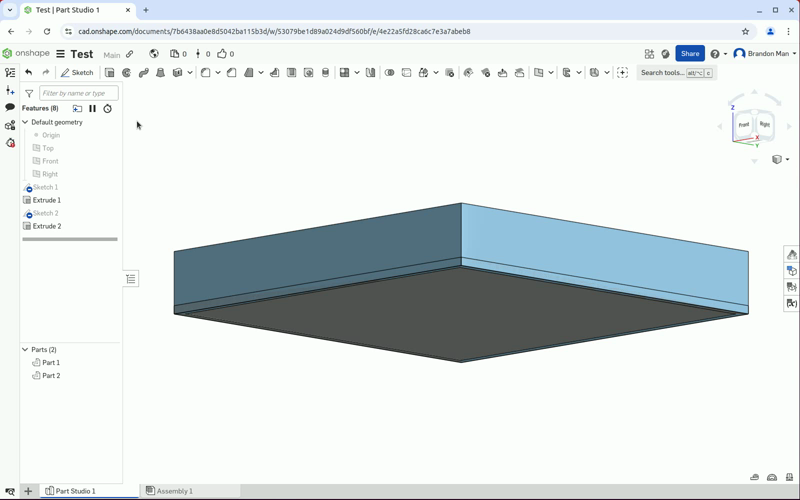
key(down, 3)
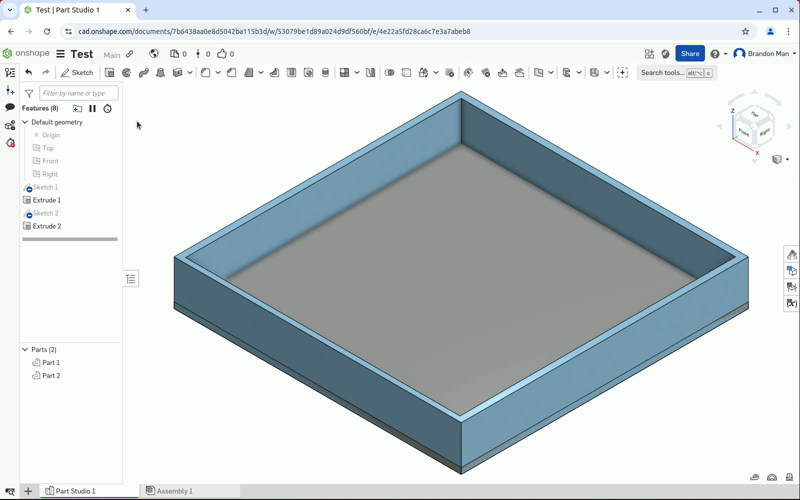
mouse_move(73, 189)
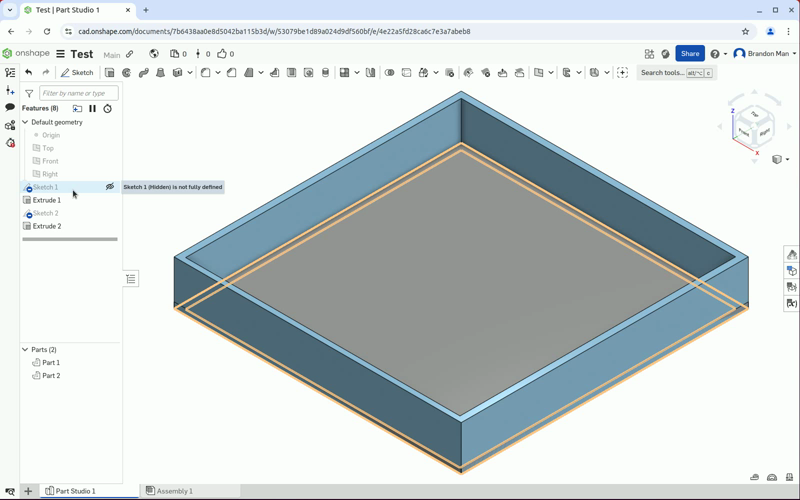
click(73, 189)